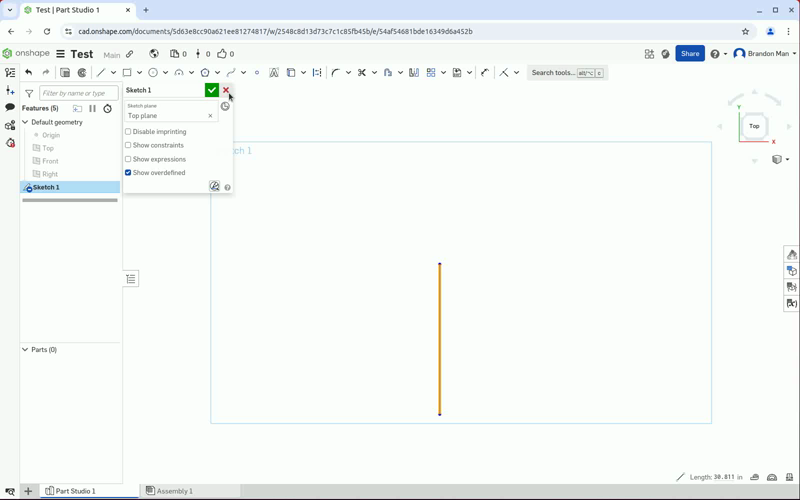
key(shift+h)
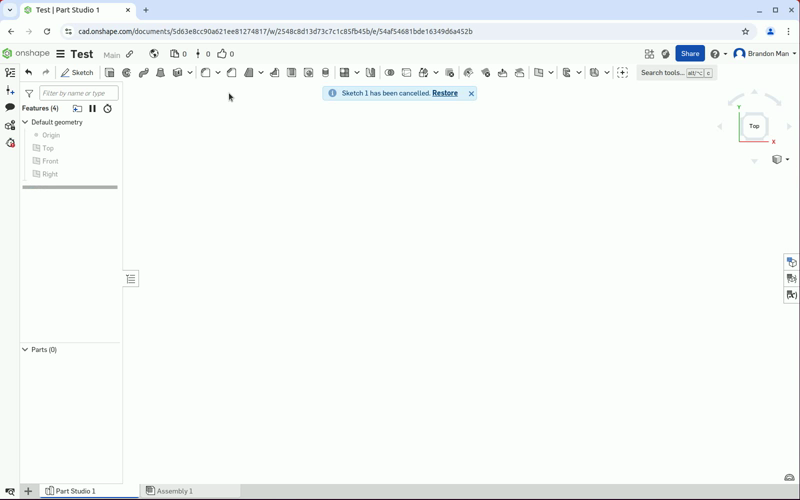
mouse_move(73, 352)
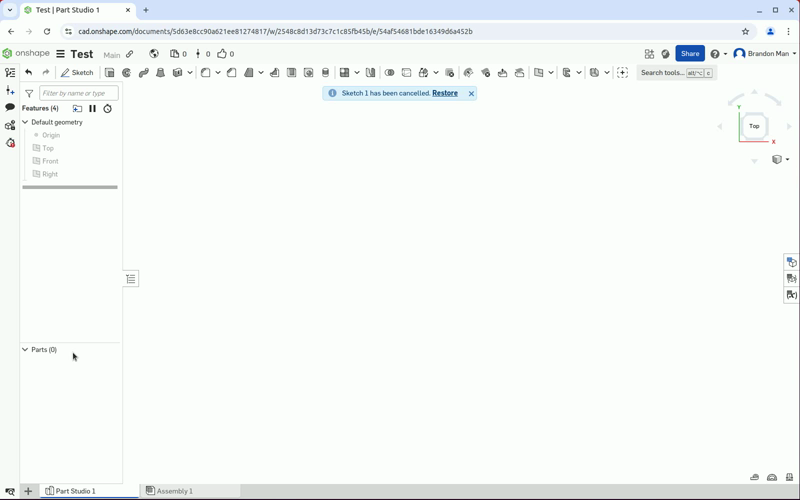
key(y)
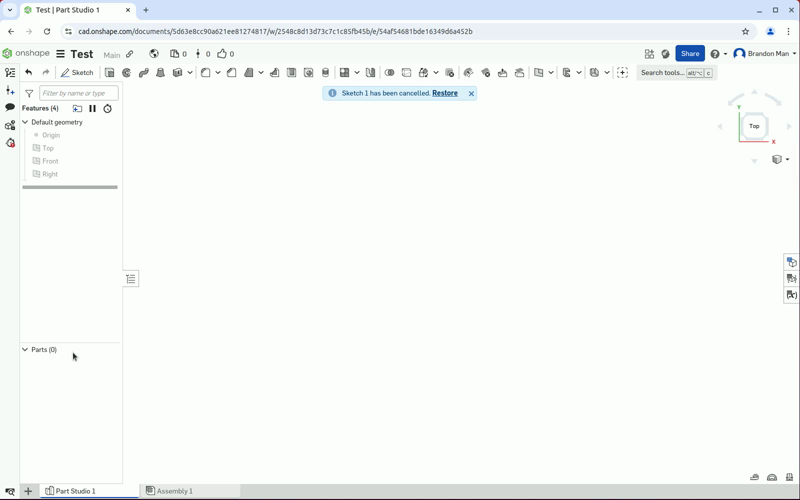
key(shift+p)
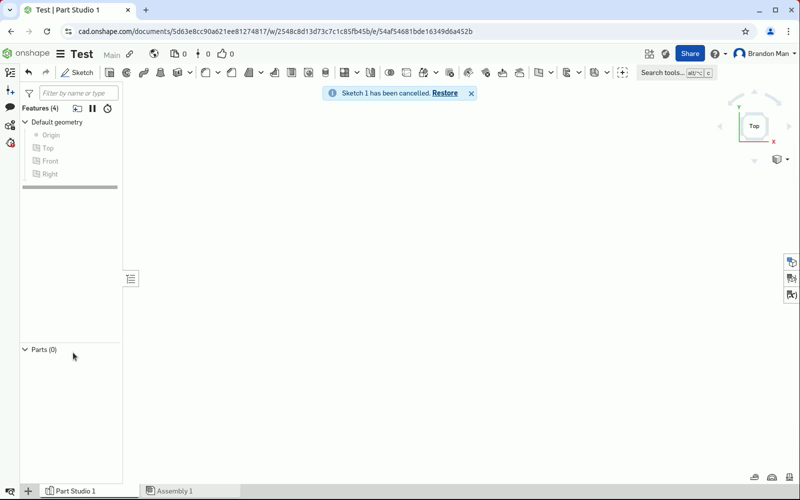
key(space)
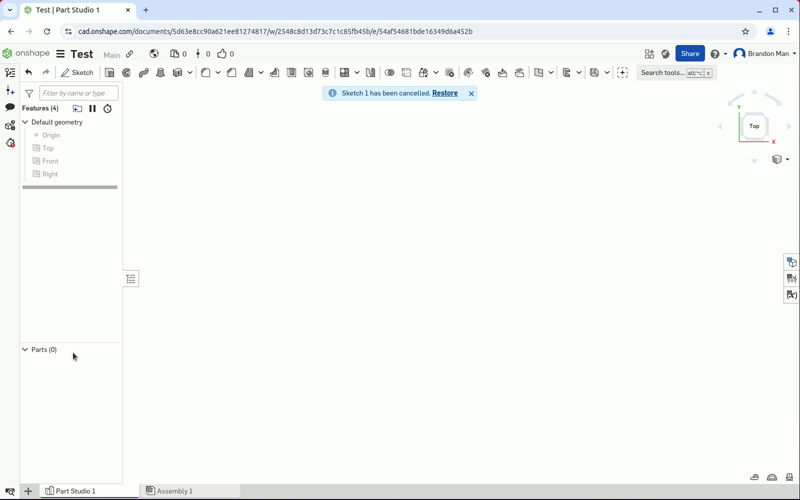
key_down(shift)
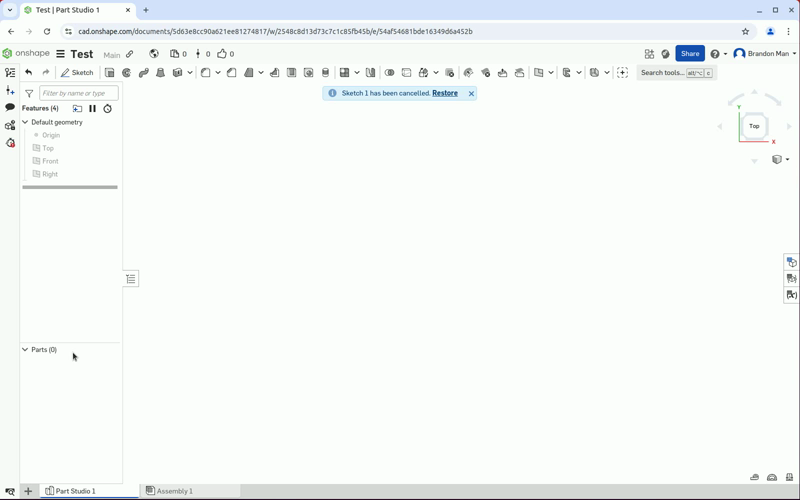
key(up)
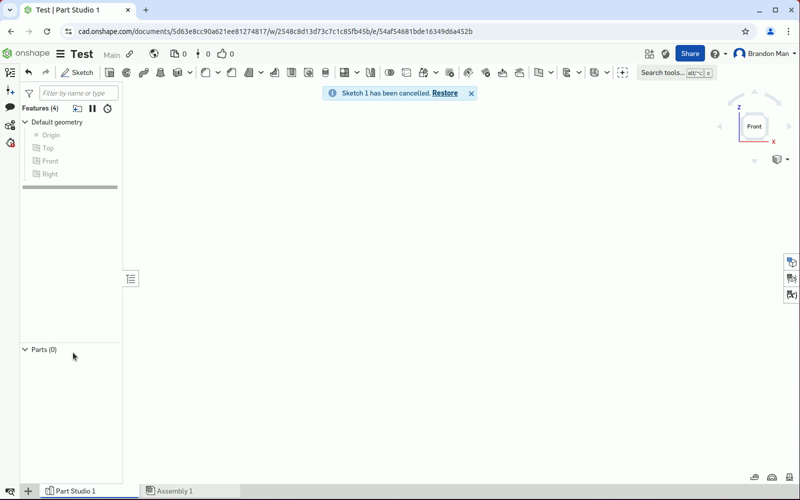
key_up(shift)
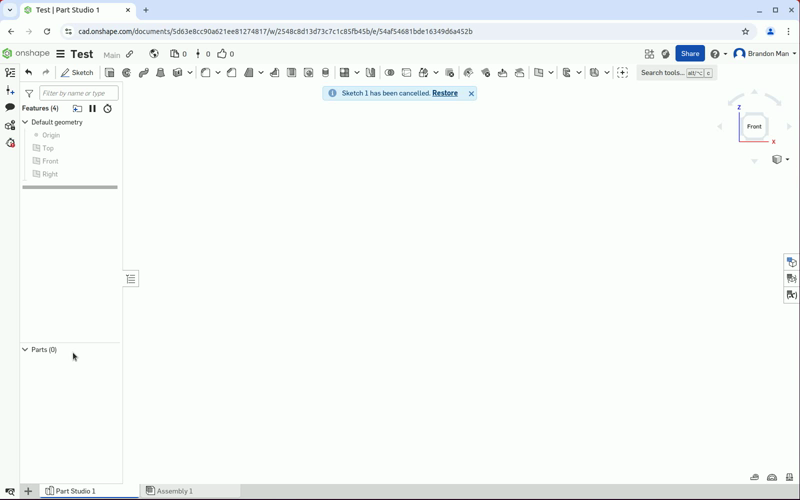
mouse_move(73, 352)
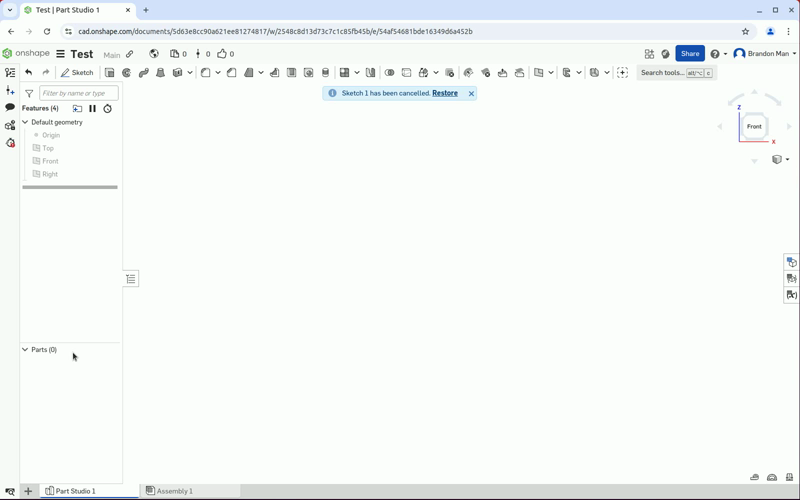
key(shift+y)
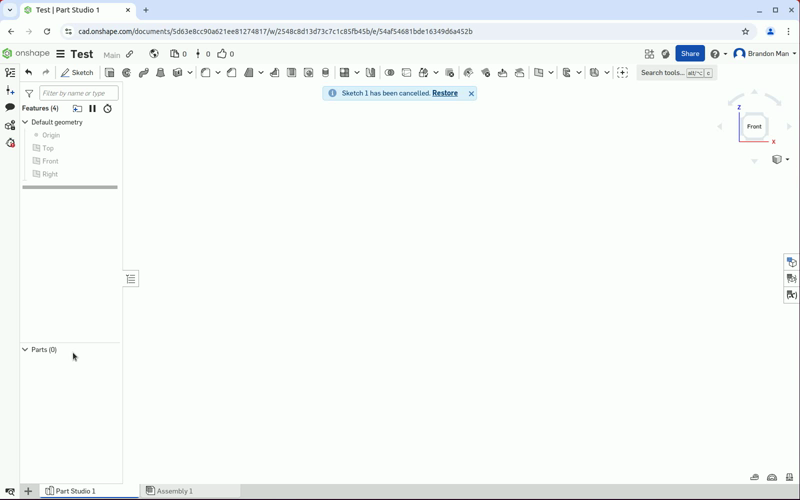
key(shift+s)
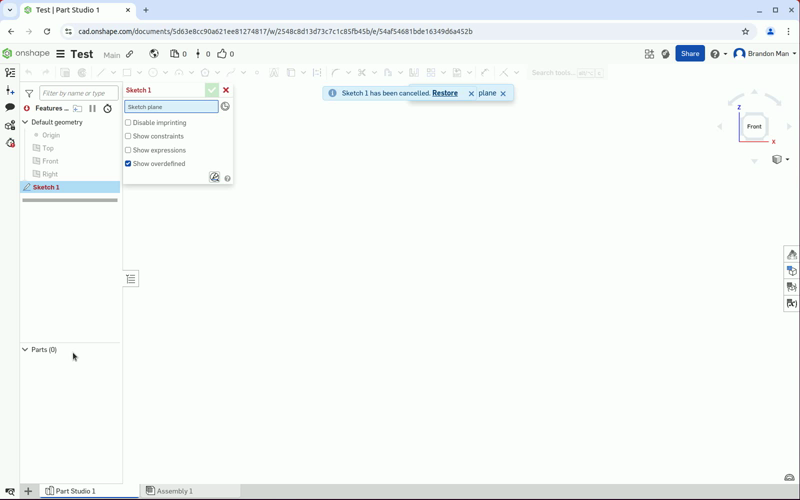
mouse_move(73, 163)
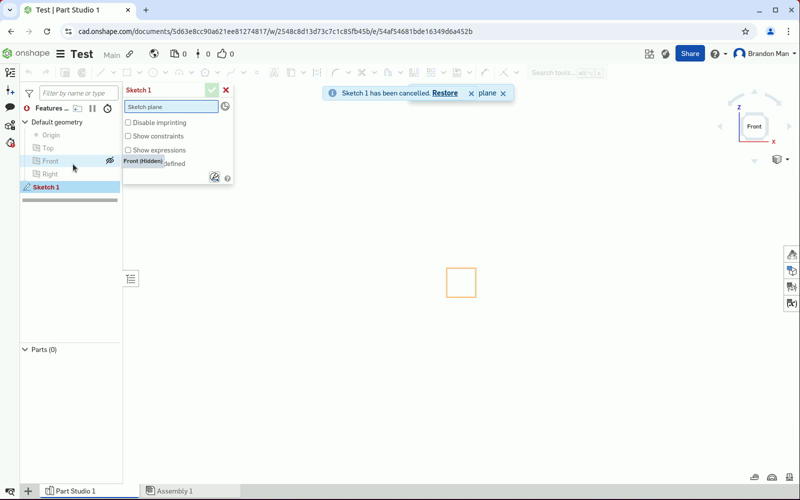
click(73, 163)
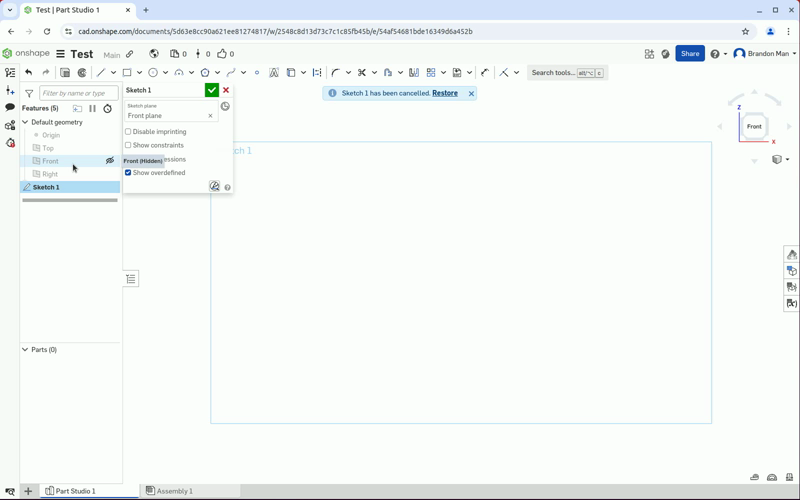
mouse_move(73, 352)
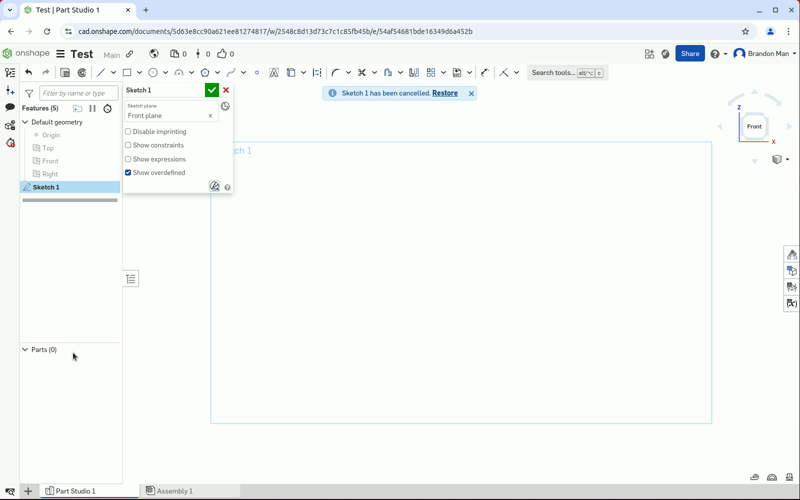
key(y)
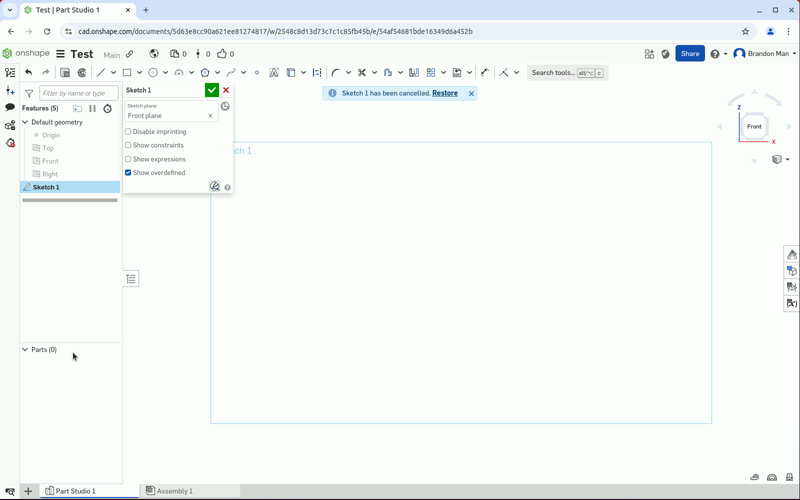
key(l)
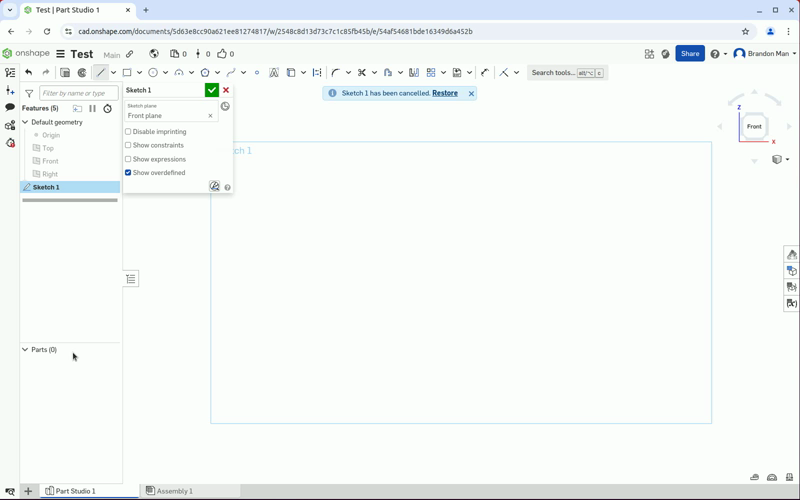
key_down(shift)
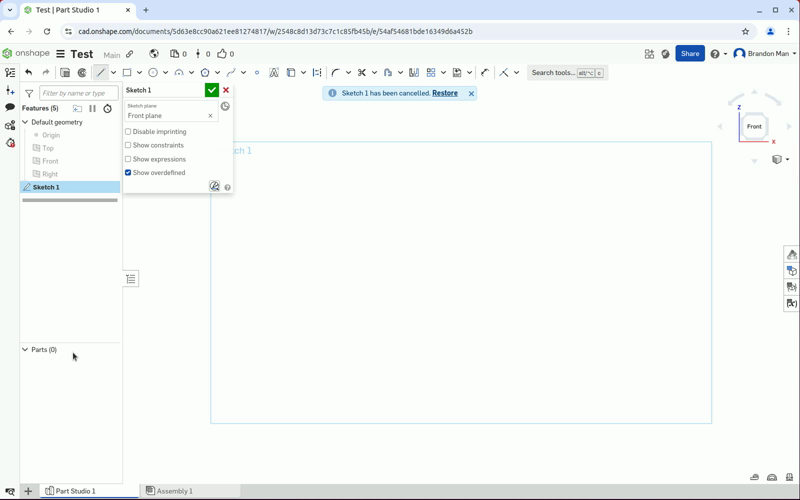
mouse_move(430, 282)
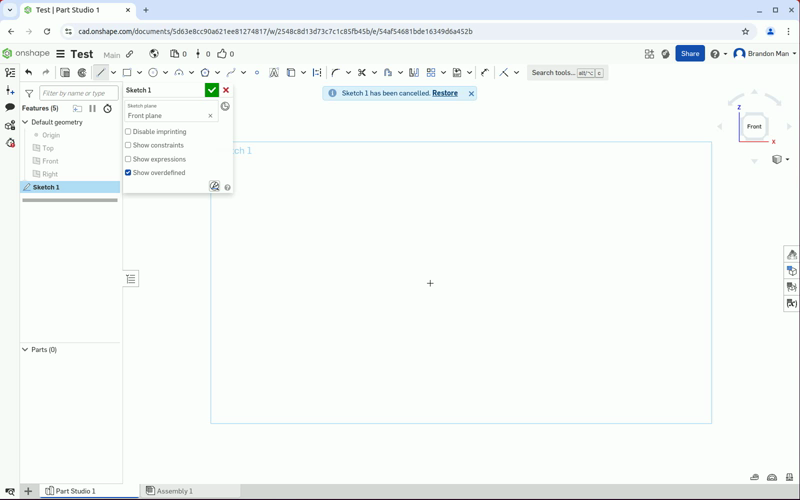
click(430, 282)
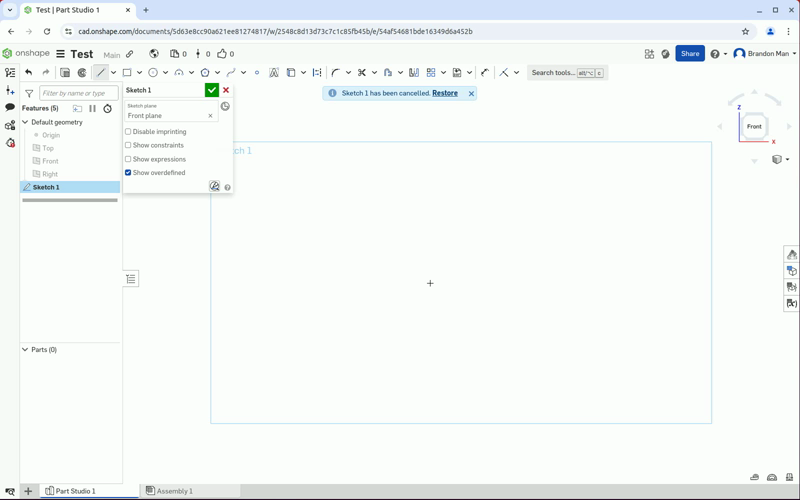
key_up(shift)
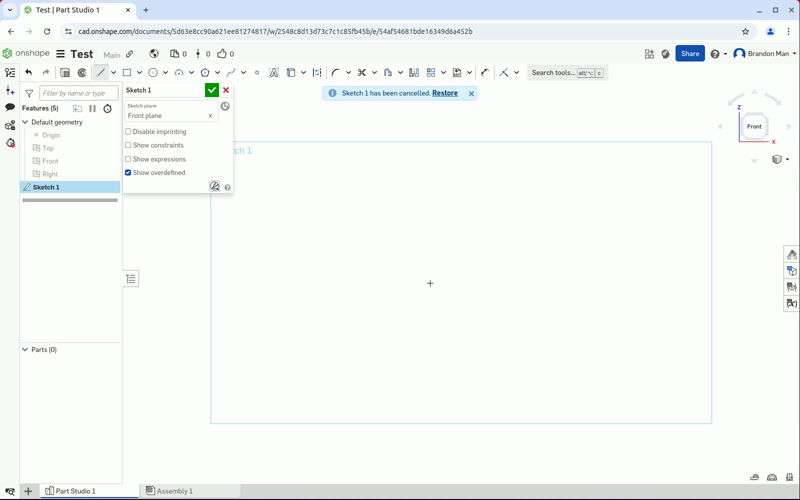
key_down(shift)
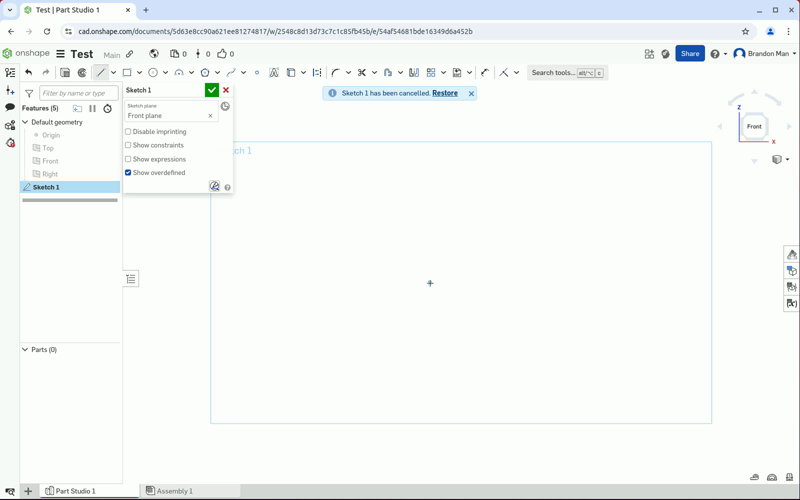
mouse_move(460, 282)
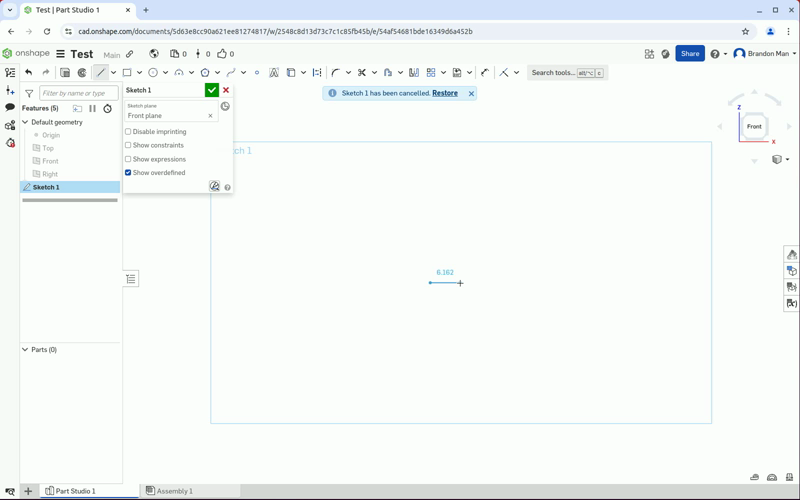
mouse_move(488, 282)
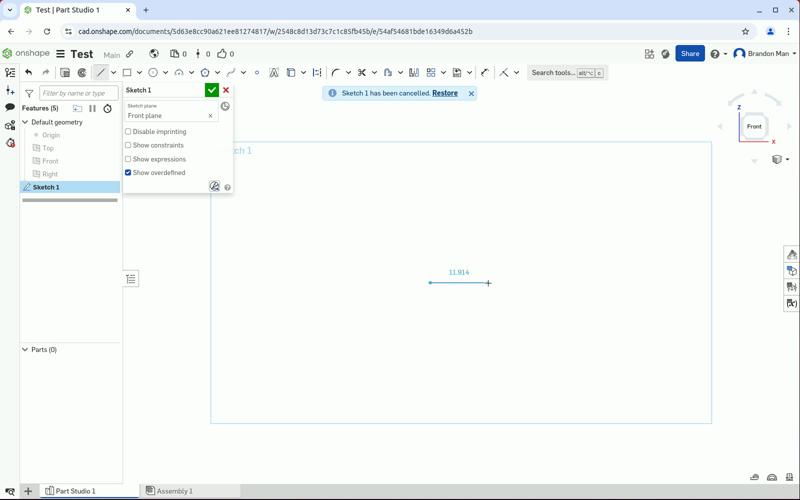
click(488, 282)
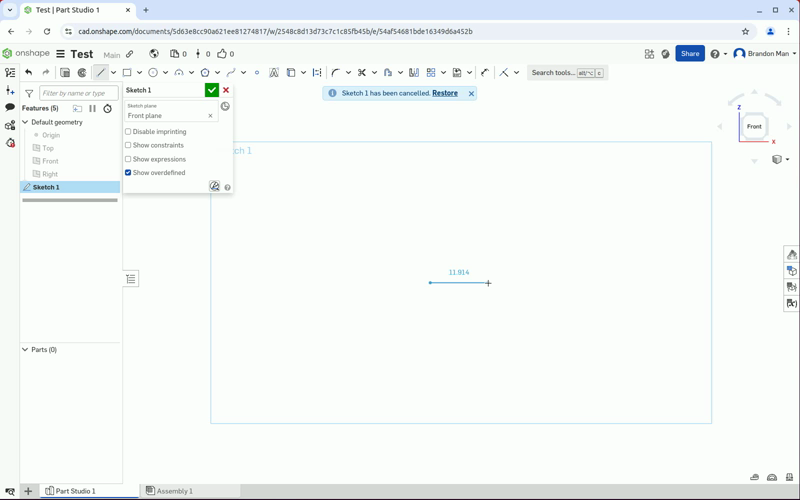
key_up(shift)
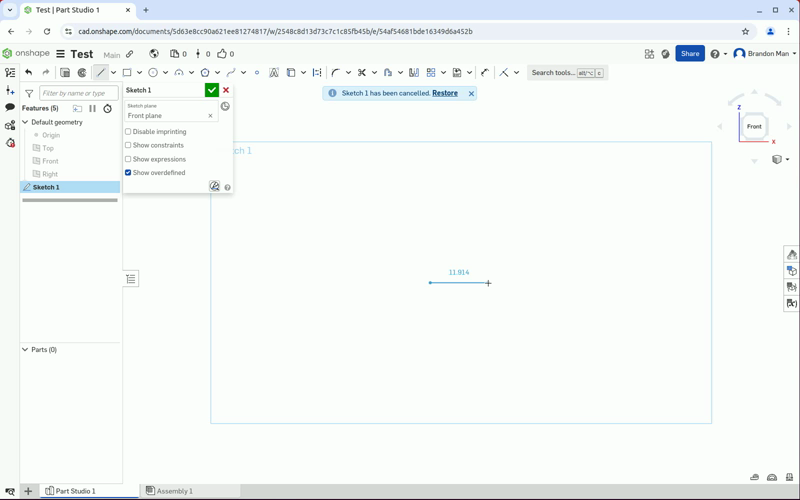
key_down(shift)
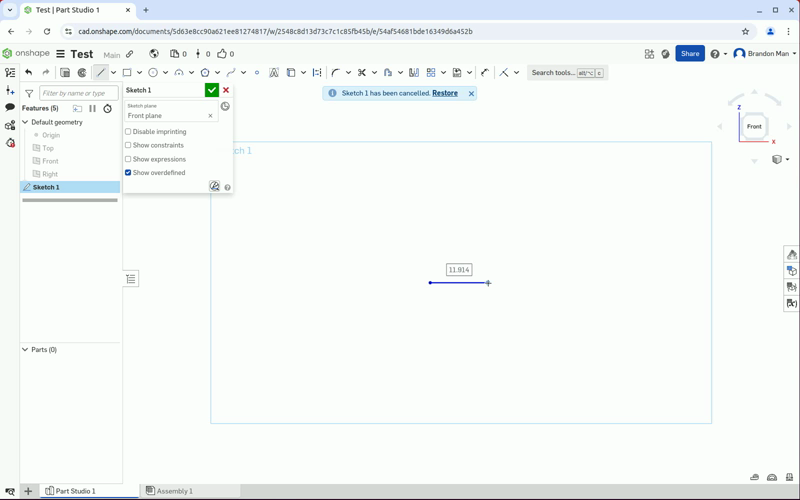
mouse_move(518, 282)
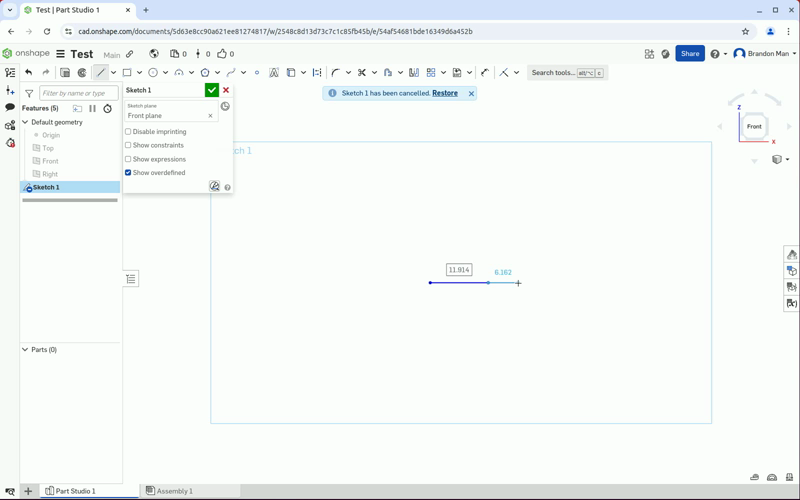
mouse_move(533, 282)
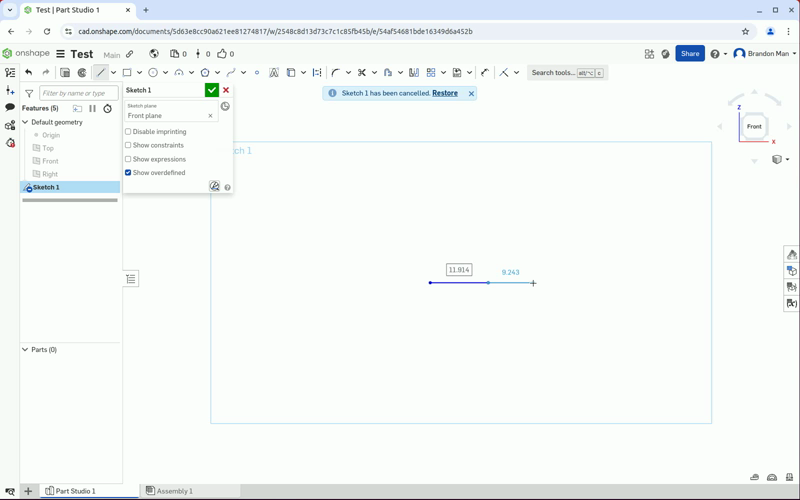
click(533, 282)
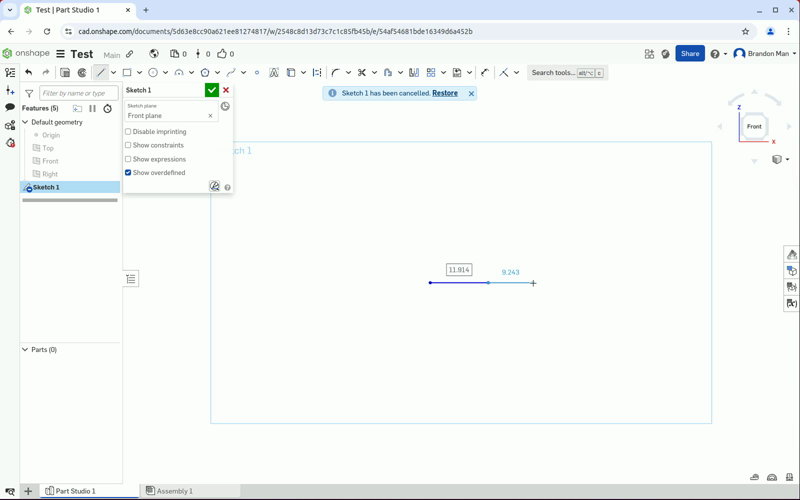
key_up(shift)
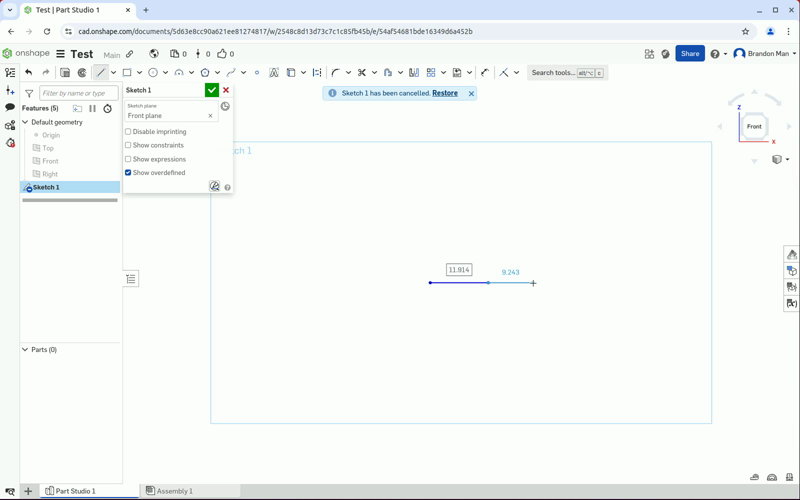
key_down(shift)
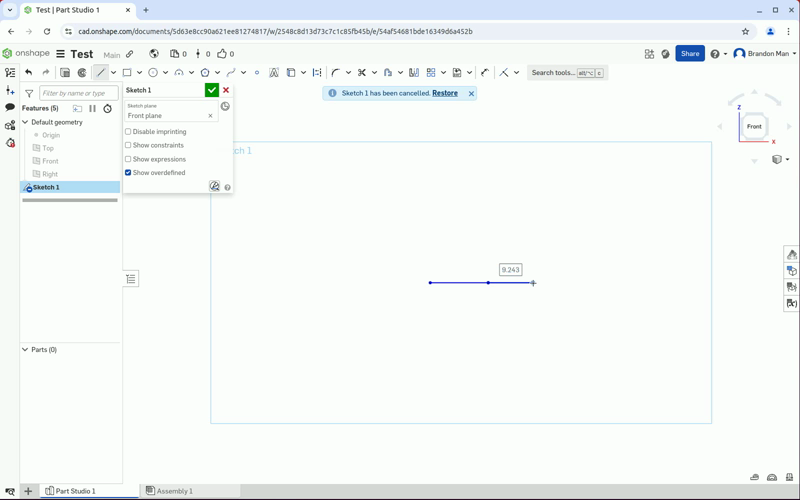
mouse_move(481, 170)
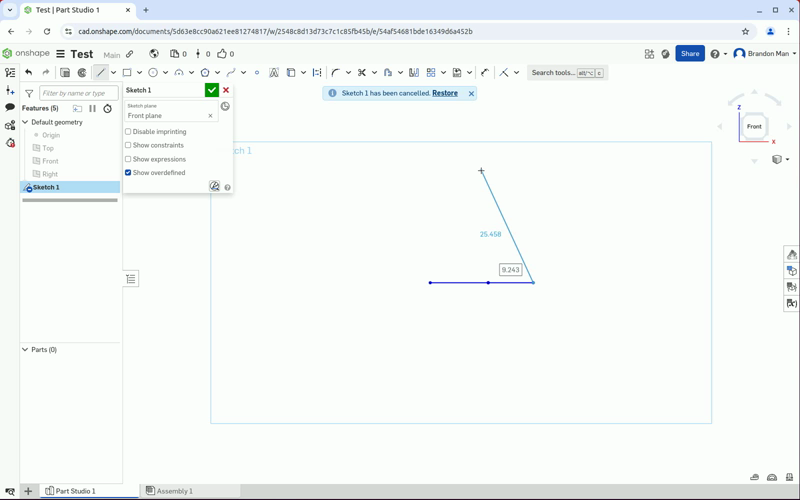
click(481, 170)
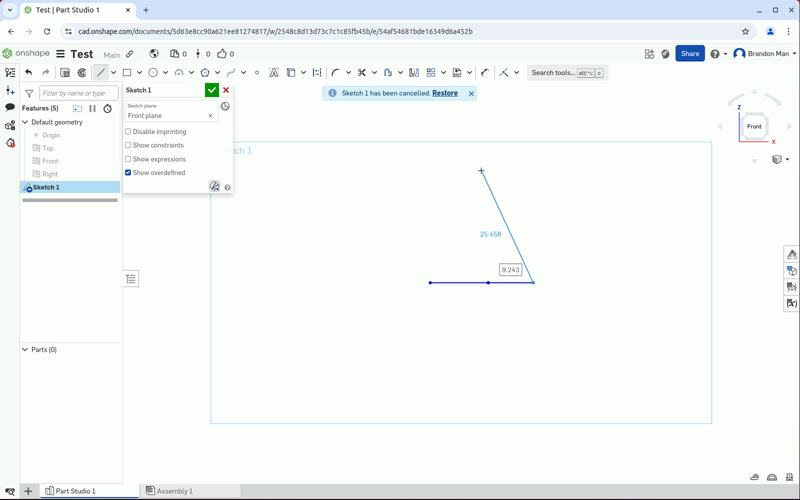
key_up(shift)
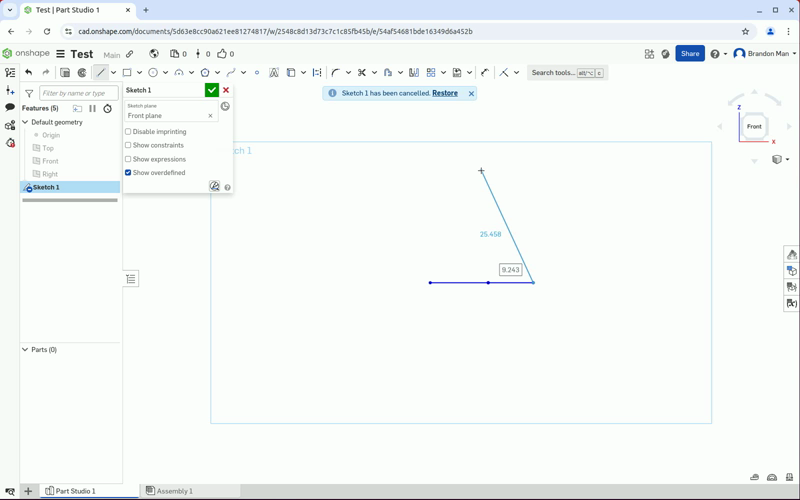
key_down(shift)
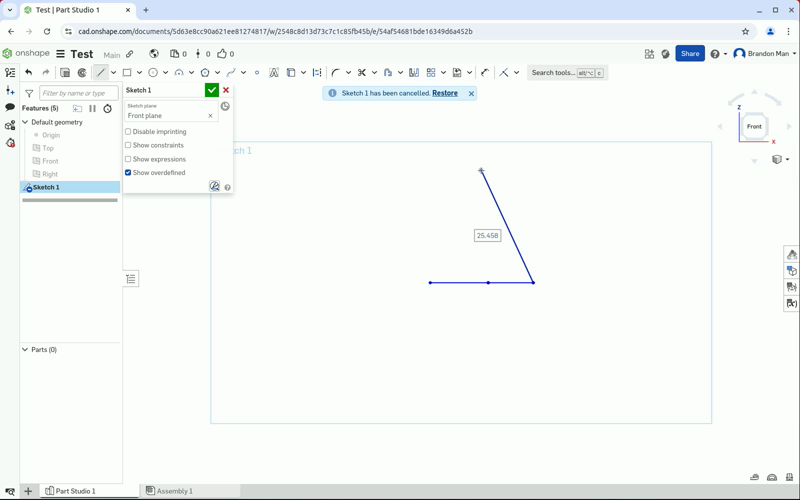
mouse_move(511, 170)
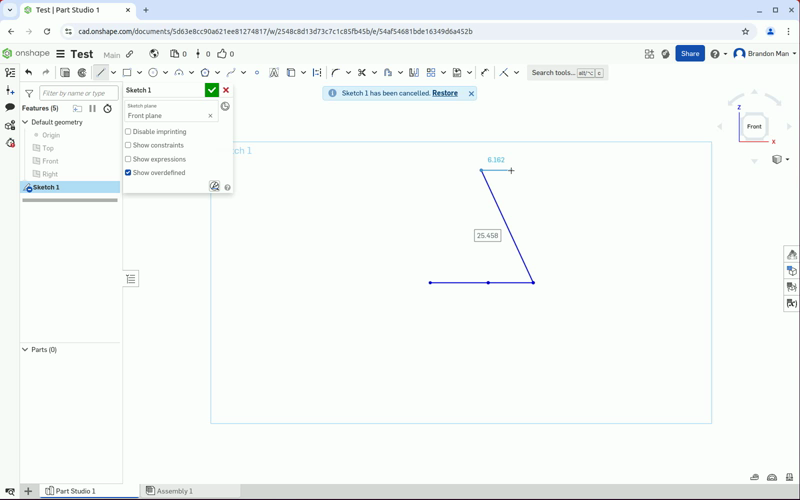
mouse_move(430, 170)
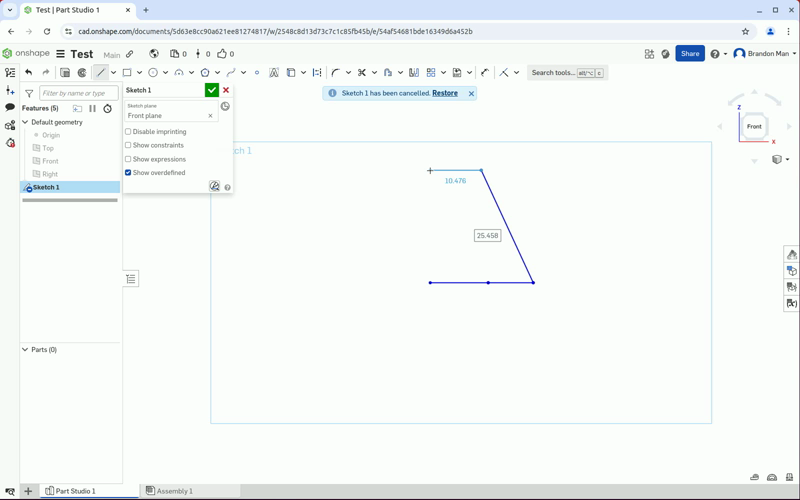
click(430, 170)
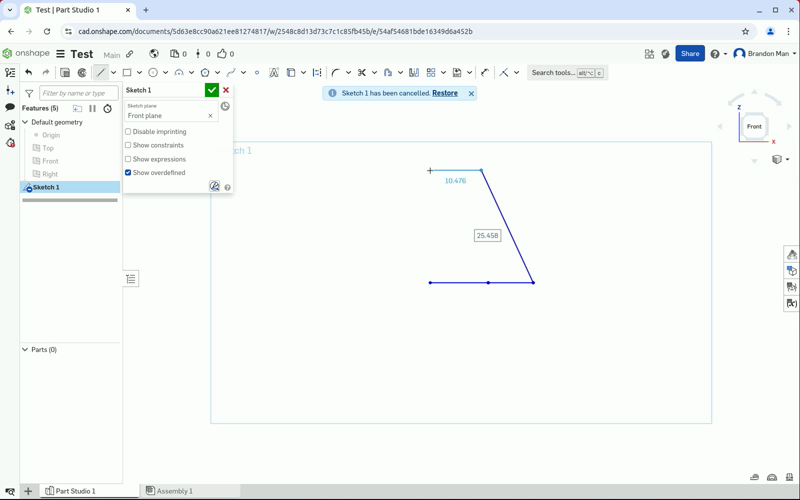
key_up(shift)
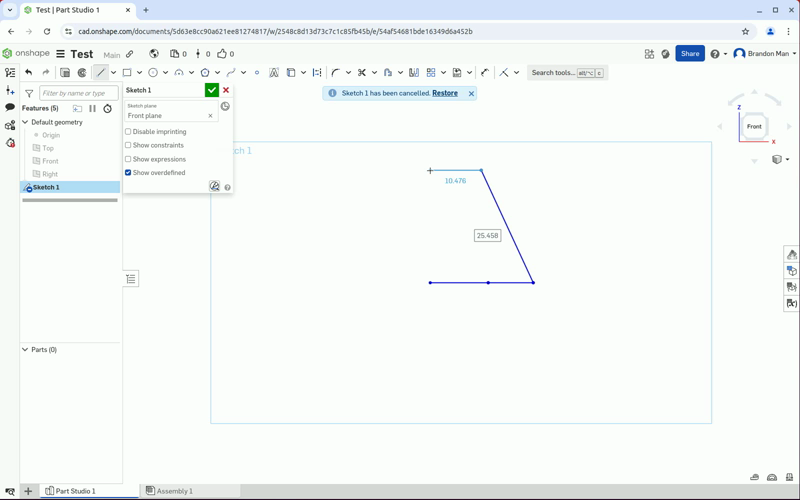
key_down(shift)
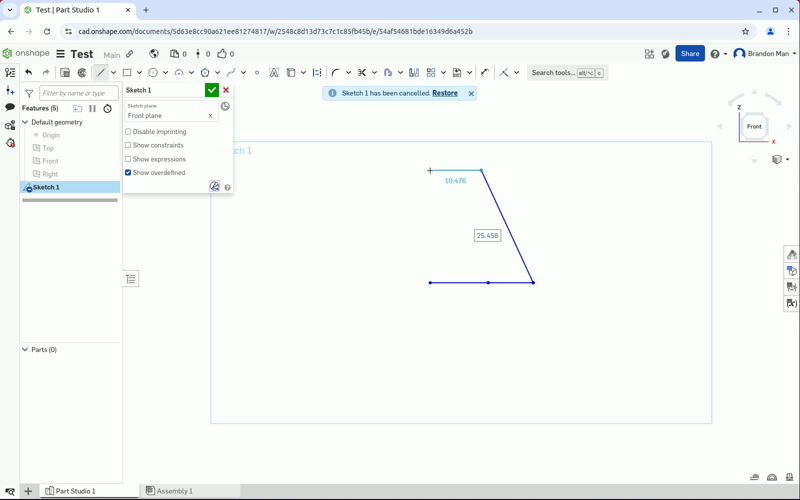
mouse_move(460, 170)
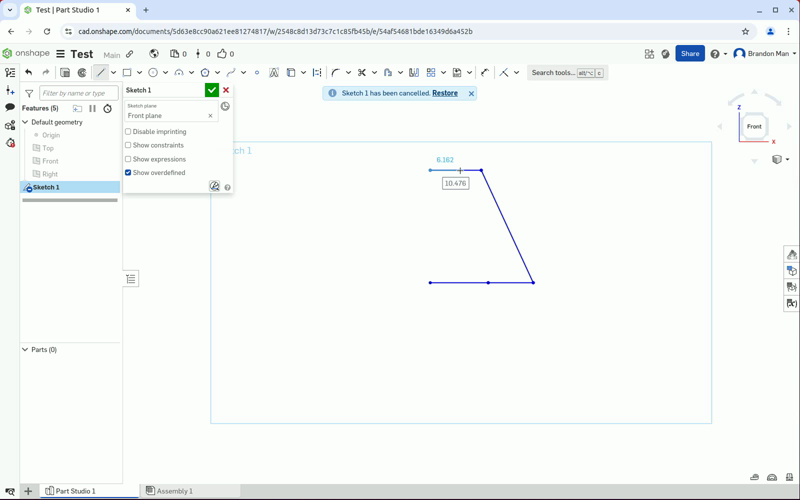
mouse_move(430, 191)
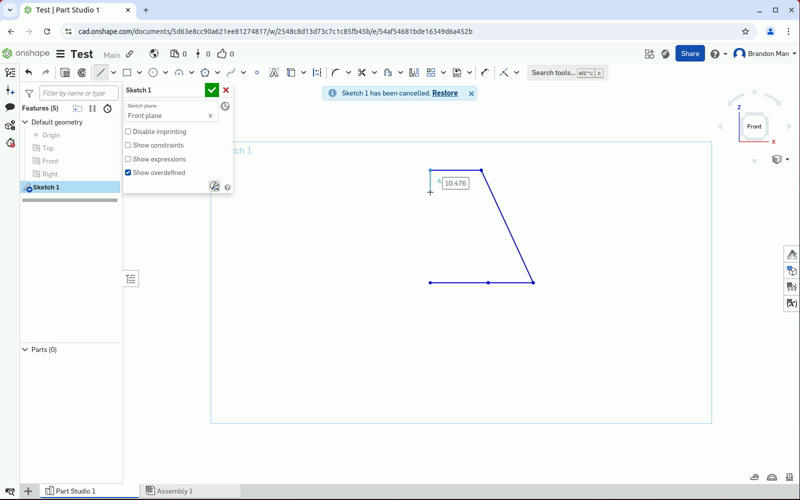
click(430, 191)
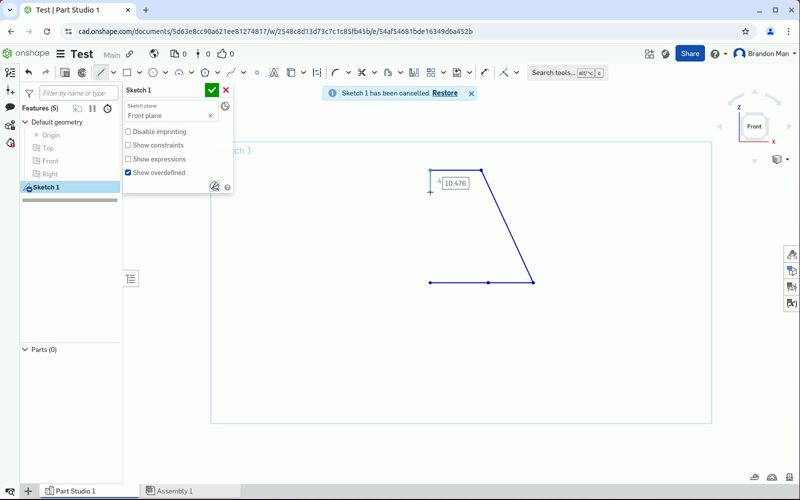
key_up(shift)
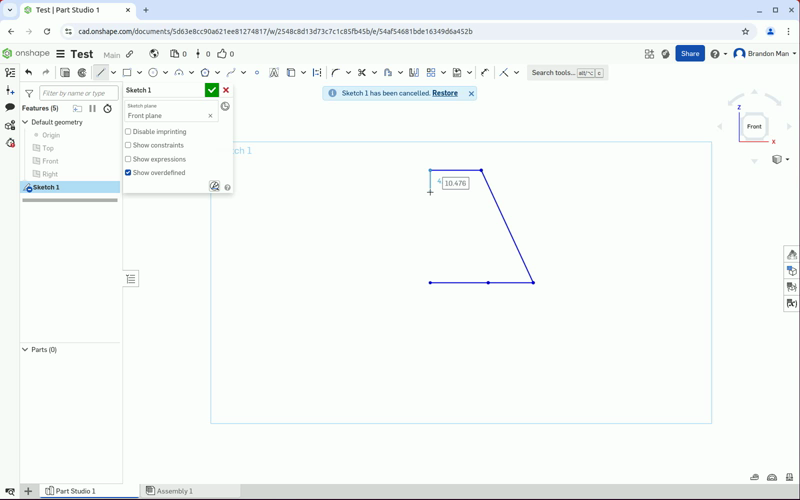
key_down(shift)
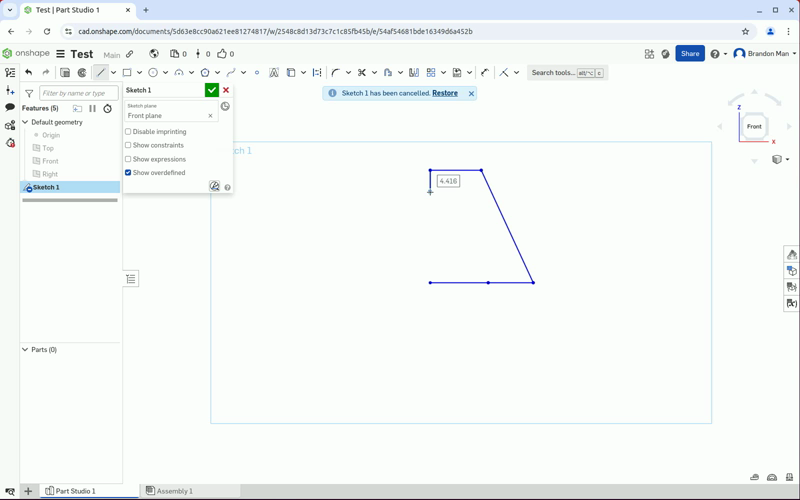
mouse_move(460, 191)
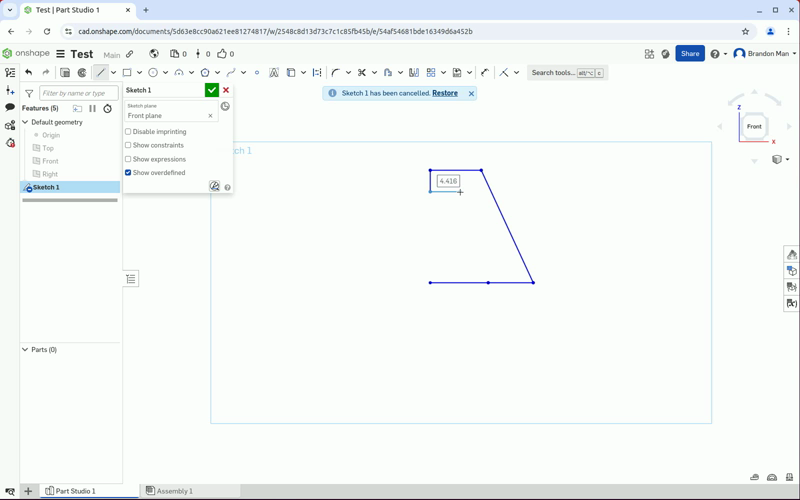
mouse_move(461, 191)
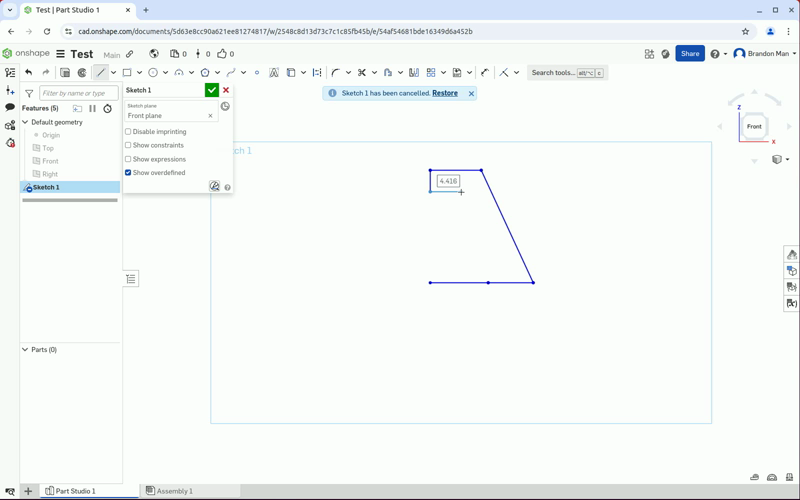
click(461, 191)
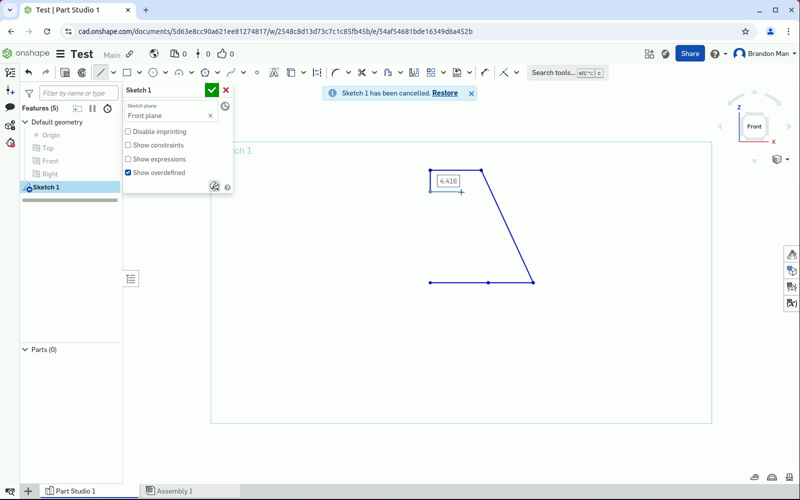
key_up(shift)
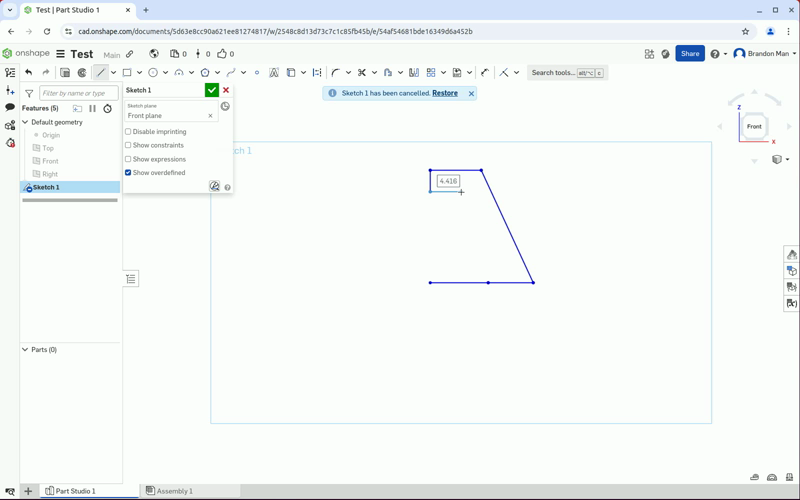
key_down(shift)
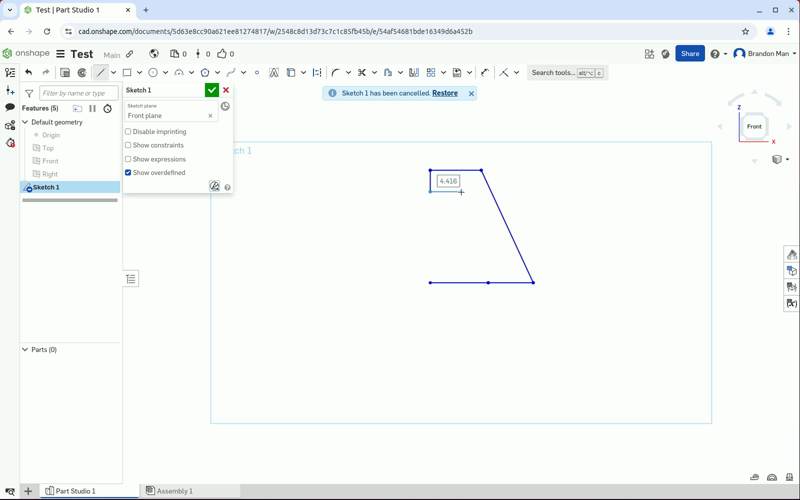
mouse_move(491, 191)
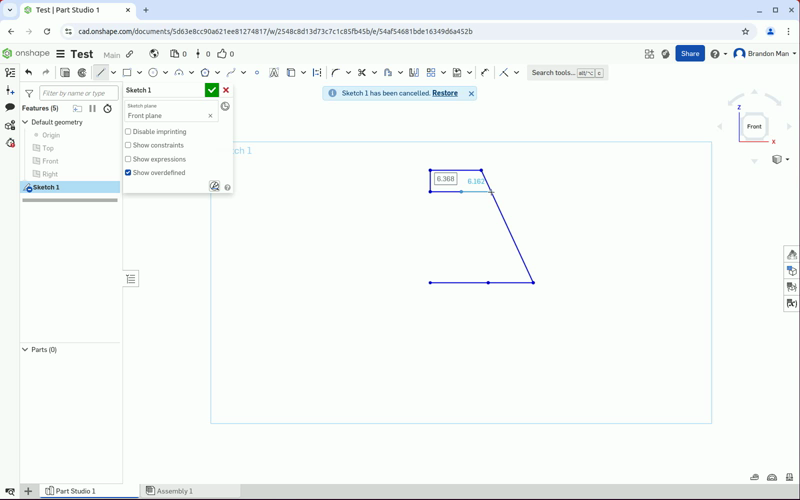
mouse_move(461, 208)
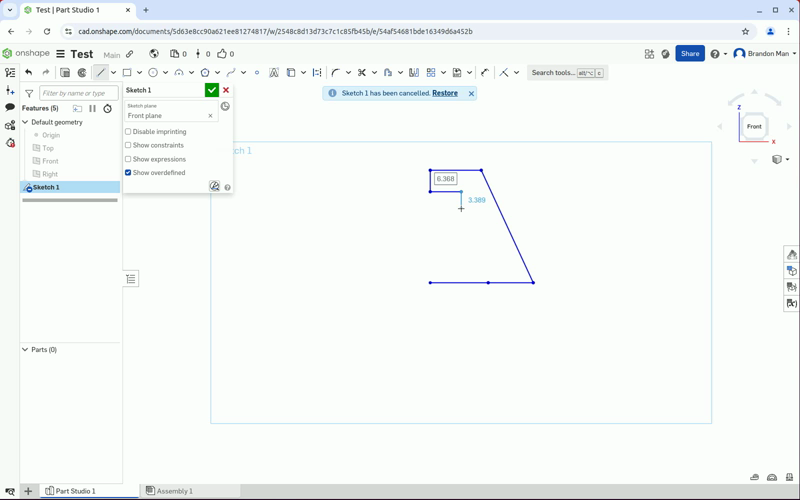
click(461, 208)
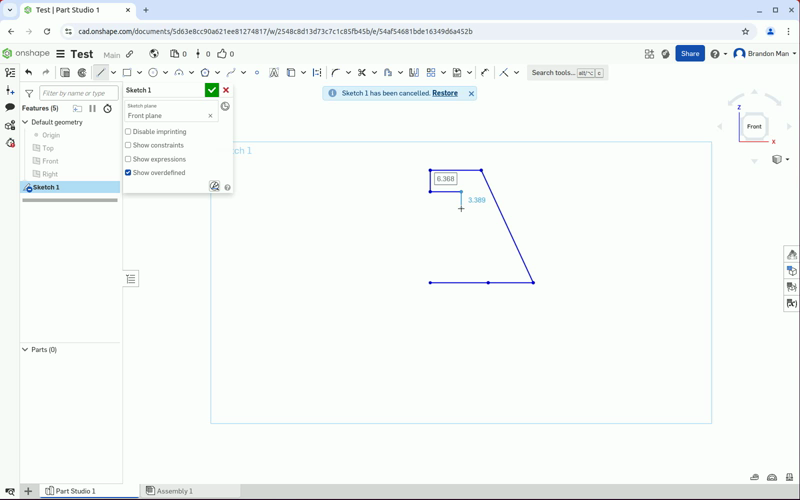
key_up(shift)
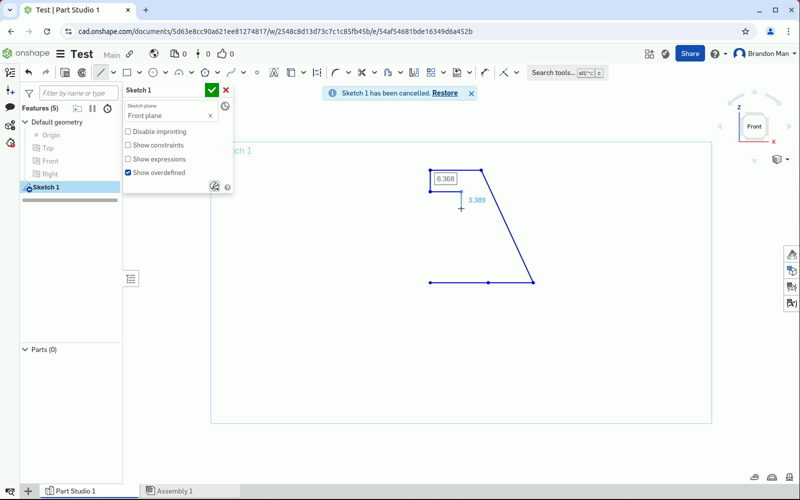
key_down(shift)
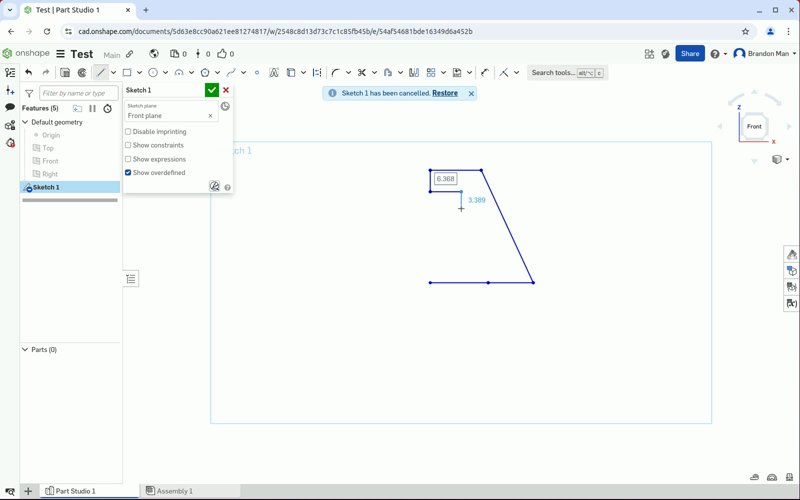
mouse_move(491, 208)
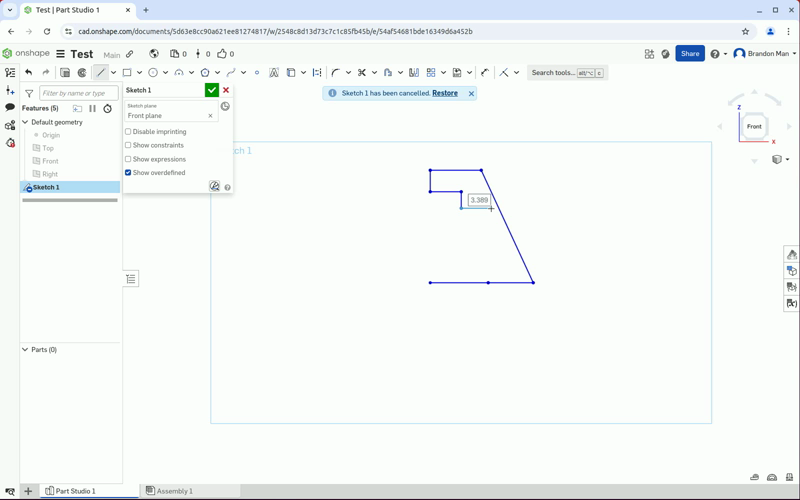
mouse_move(430, 208)
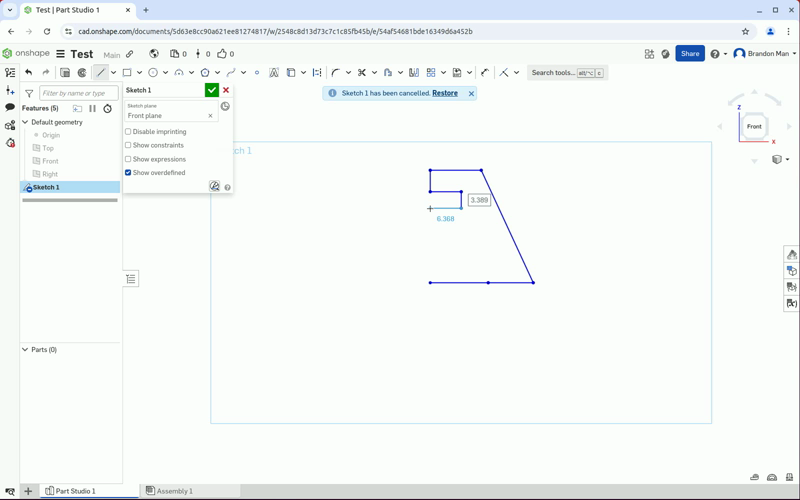
click(430, 208)
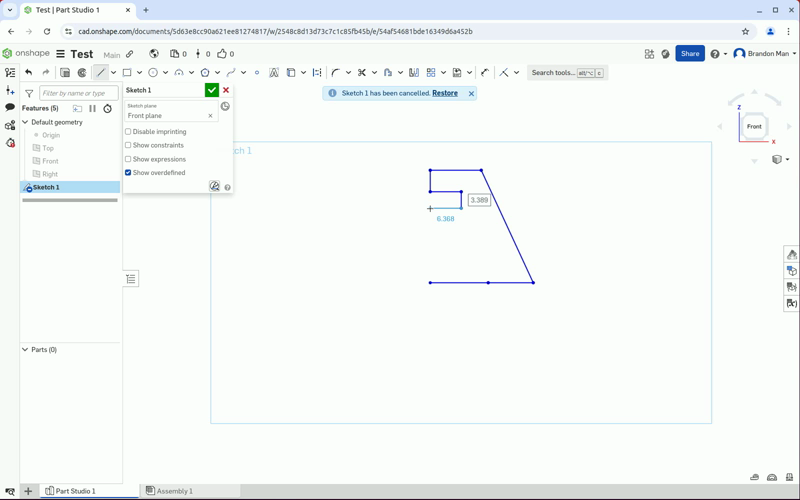
key_up(shift)
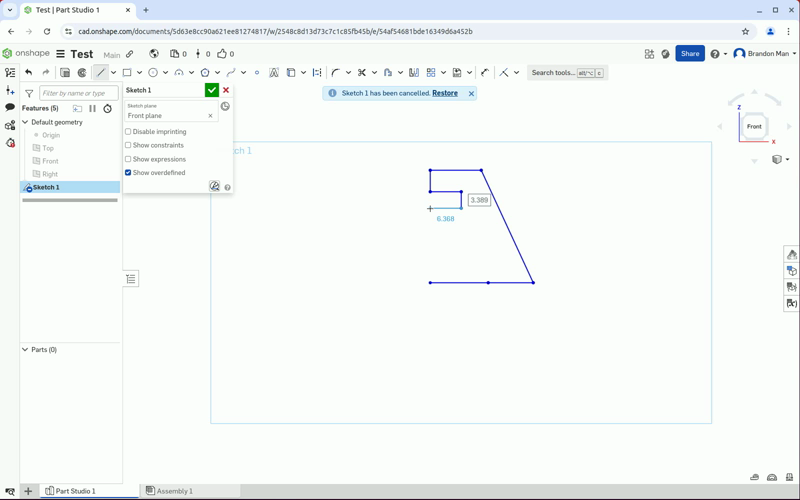
key_down(shift)
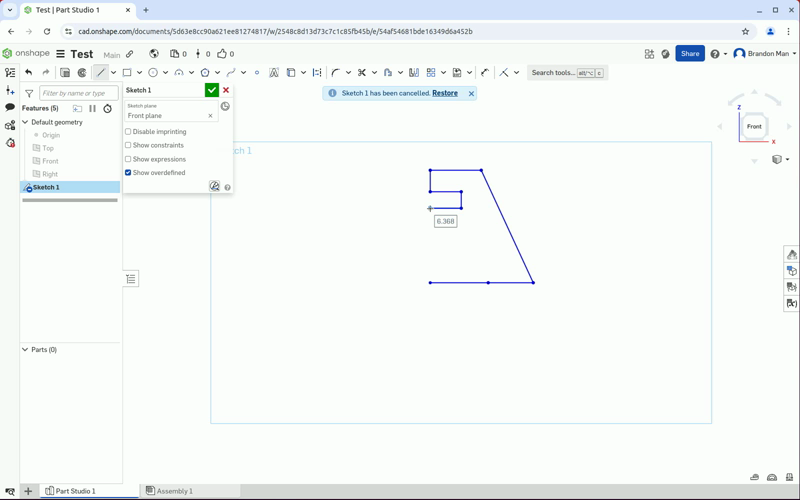
mouse_move(460, 208)
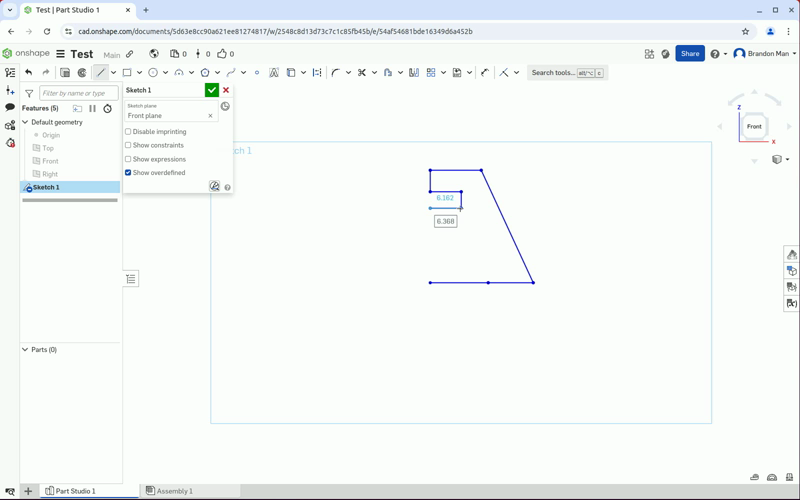
mouse_move(430, 230)
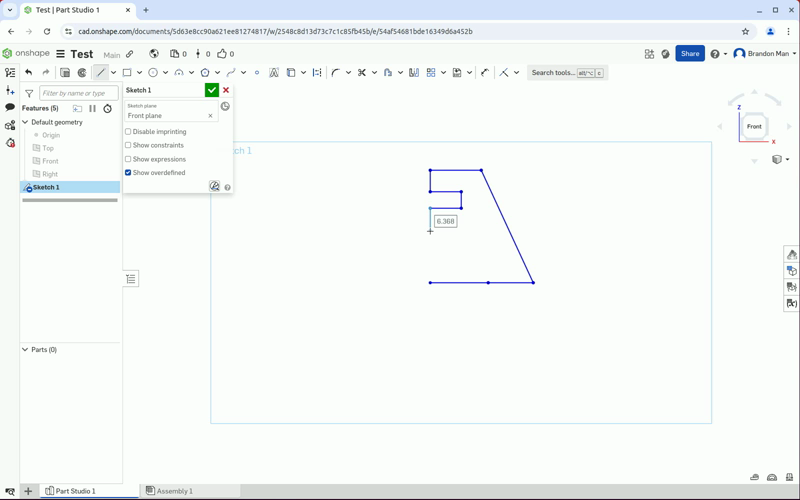
click(430, 230)
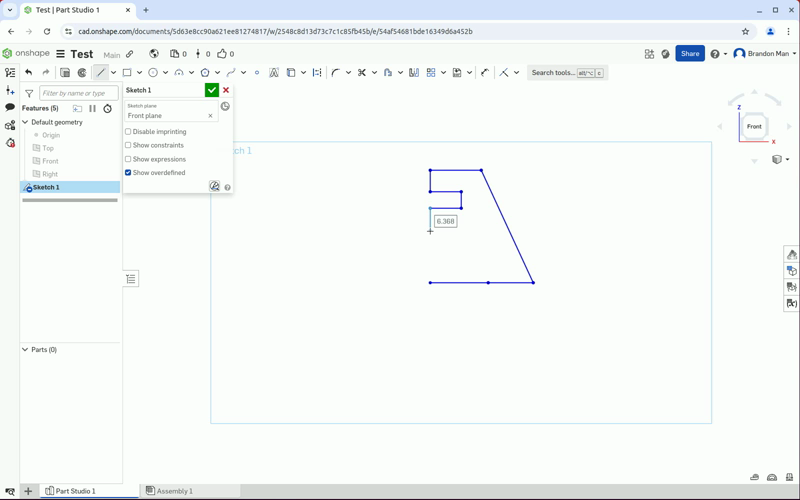
key_up(shift)
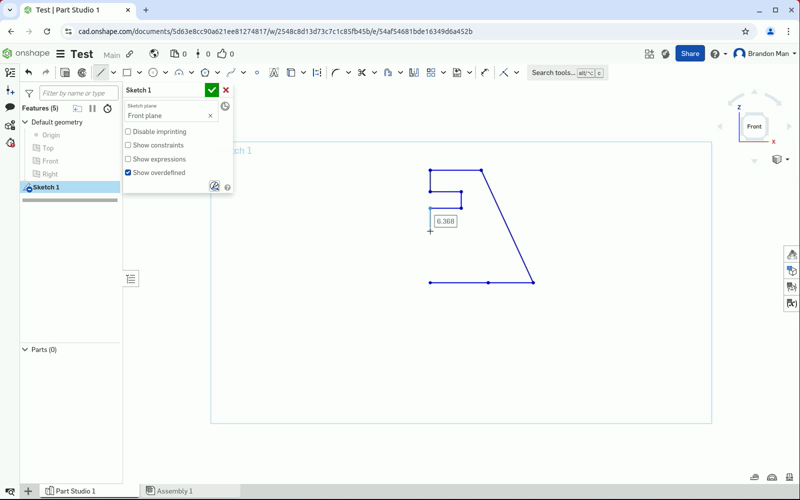
key_down(shift)
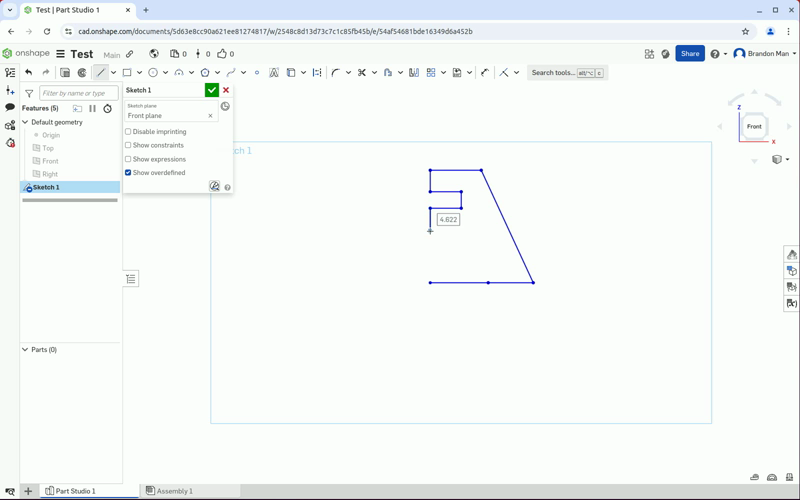
mouse_move(460, 230)
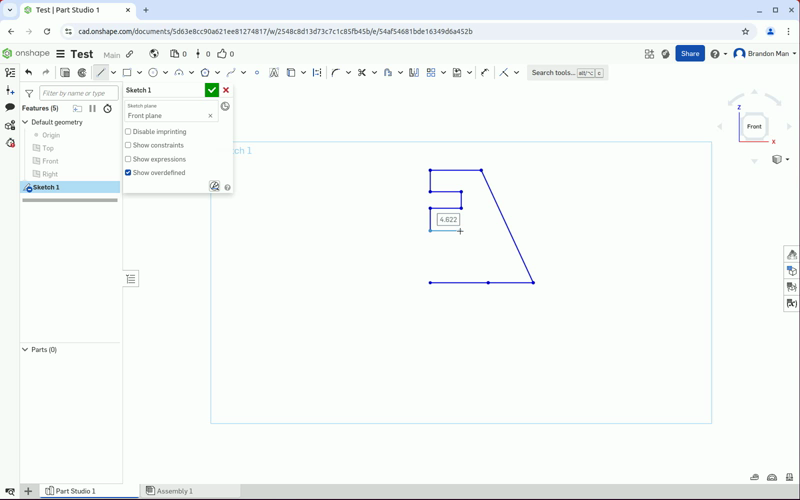
mouse_move(461, 230)
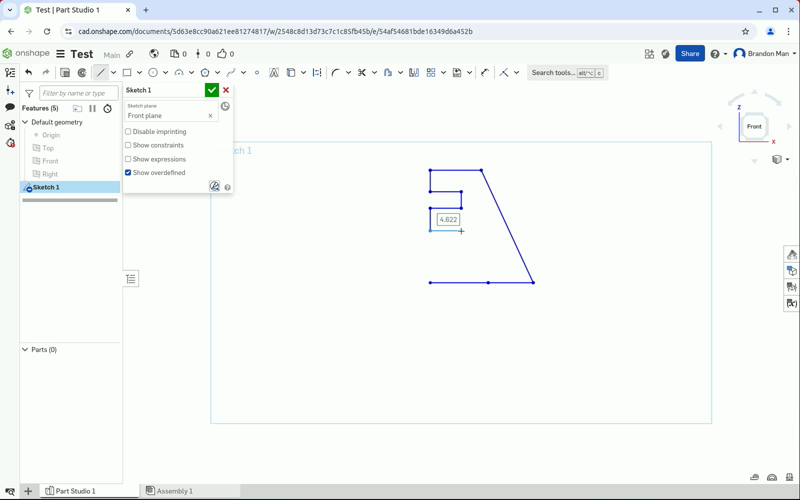
click(461, 230)
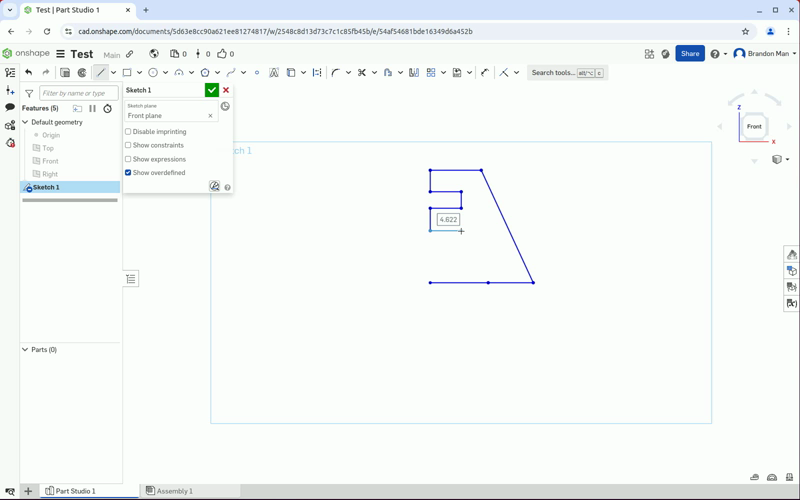
key_up(shift)
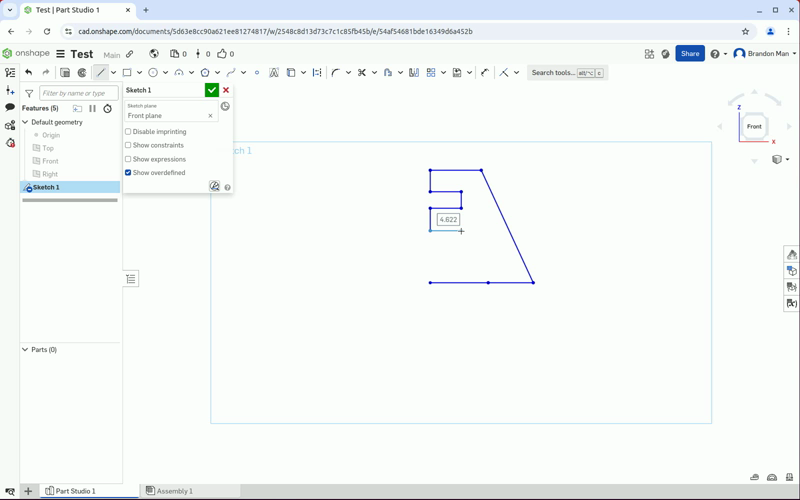
key_down(shift)
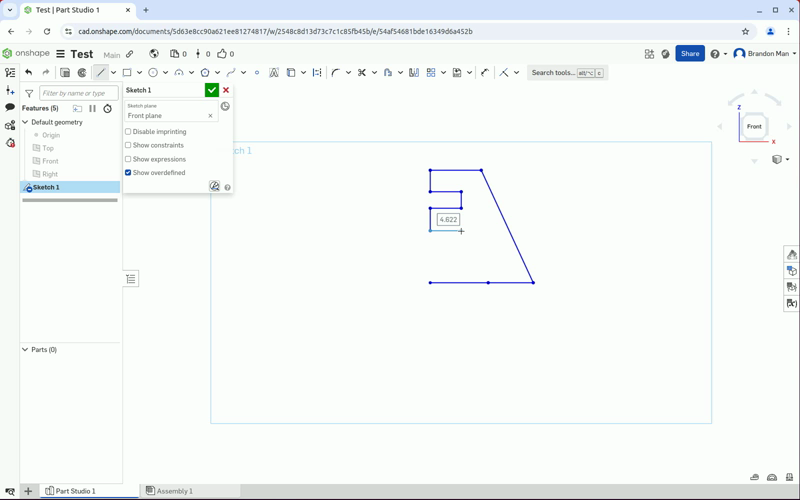
mouse_move(491, 230)
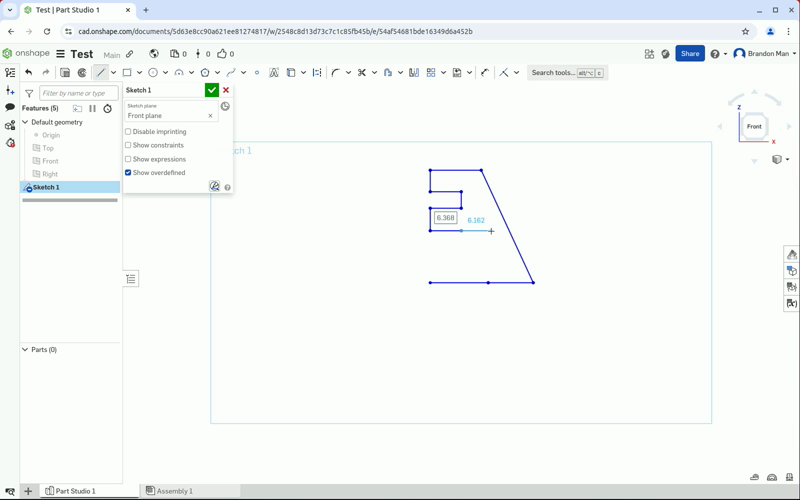
mouse_move(461, 248)
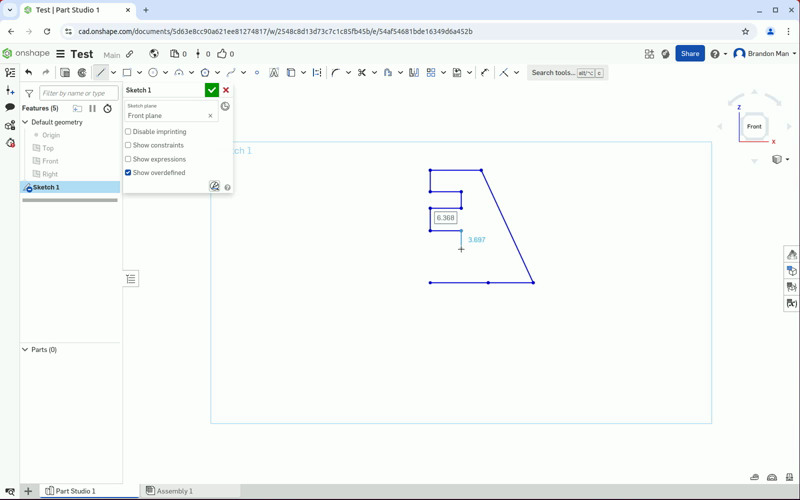
click(461, 248)
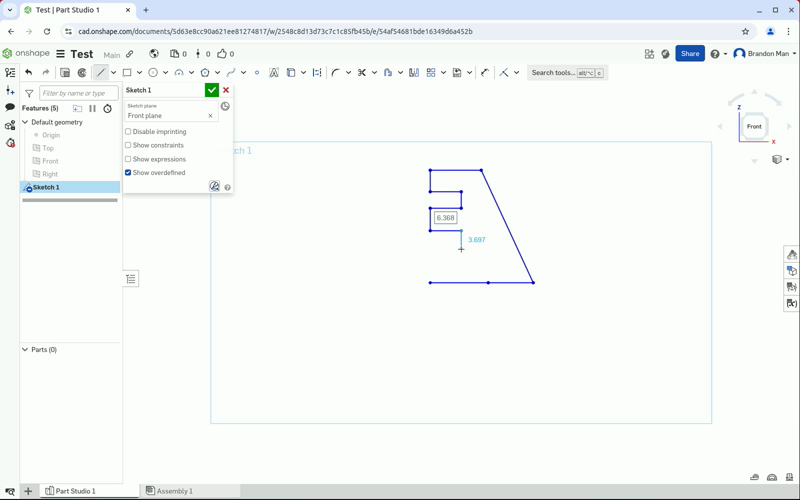
key_up(shift)
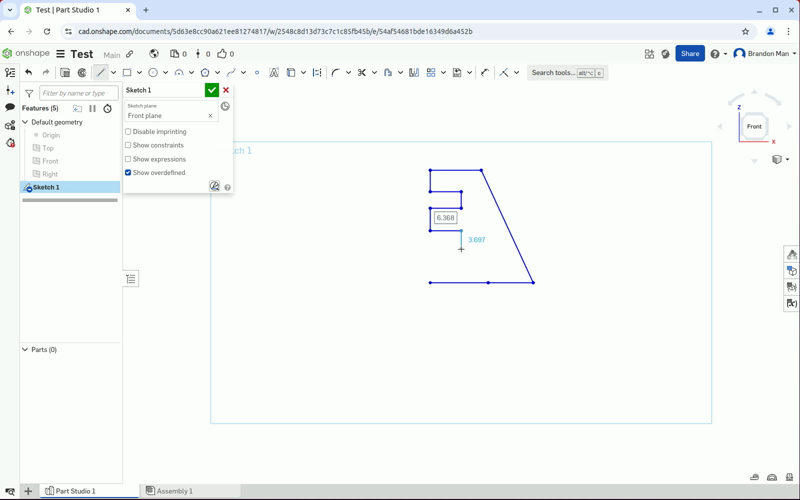
key_down(shift)
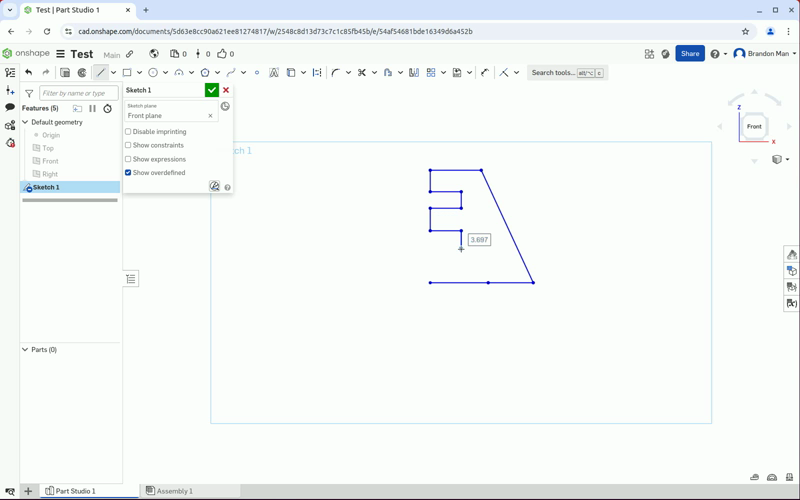
mouse_move(491, 248)
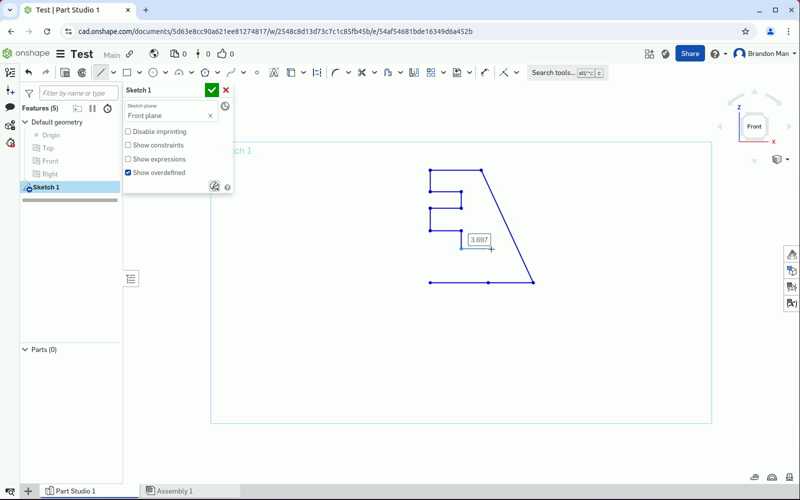
mouse_move(430, 248)
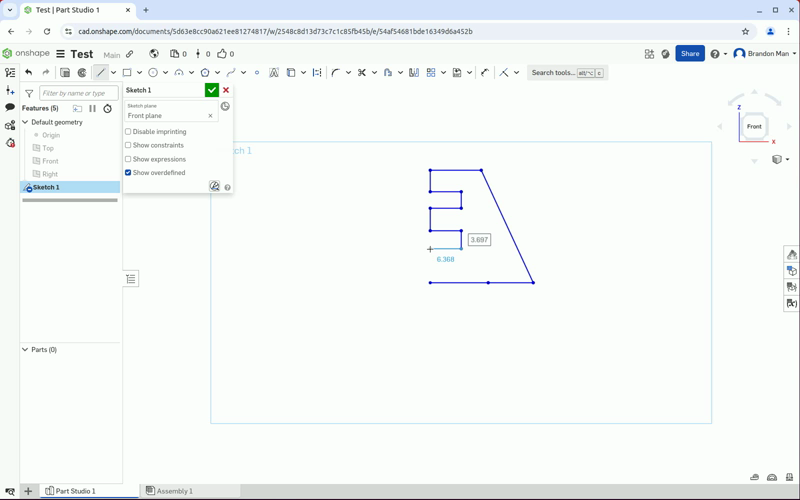
click(430, 248)
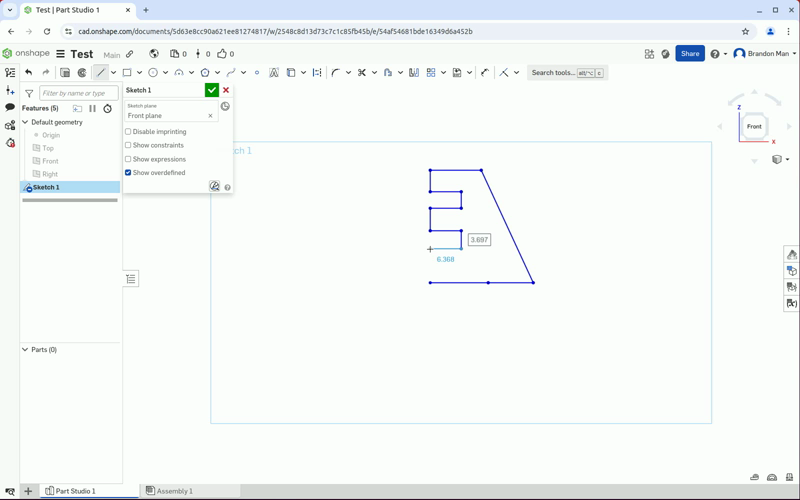
key_up(shift)
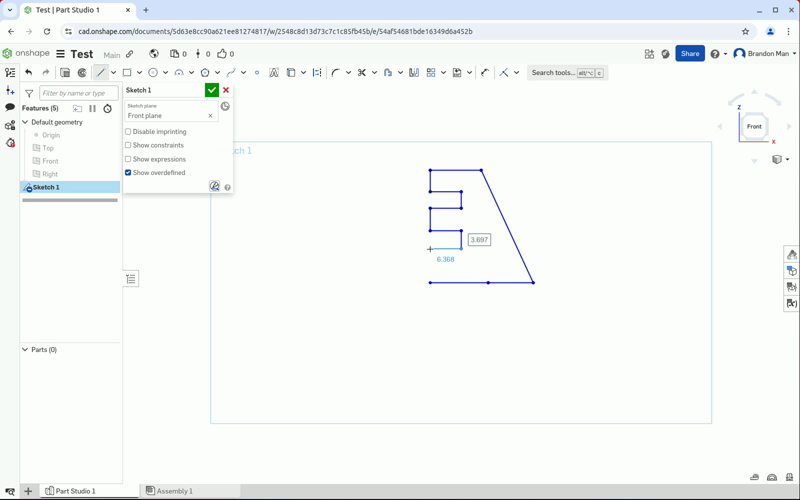
mouse_move(460, 248)
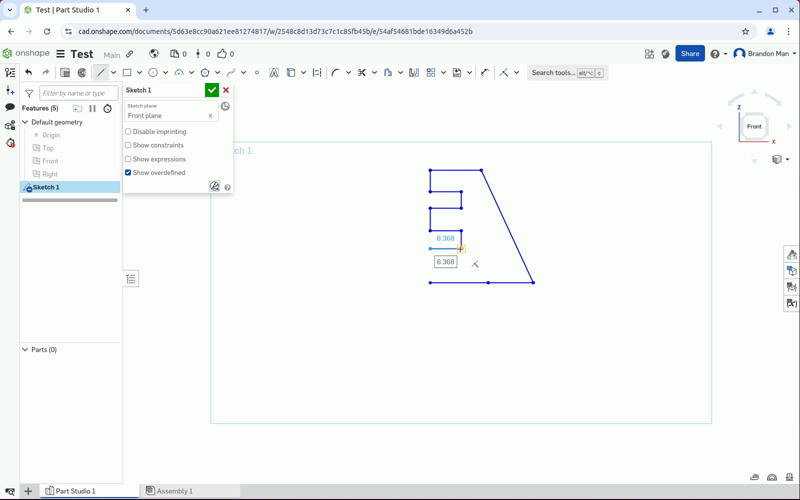
key_down(shift)
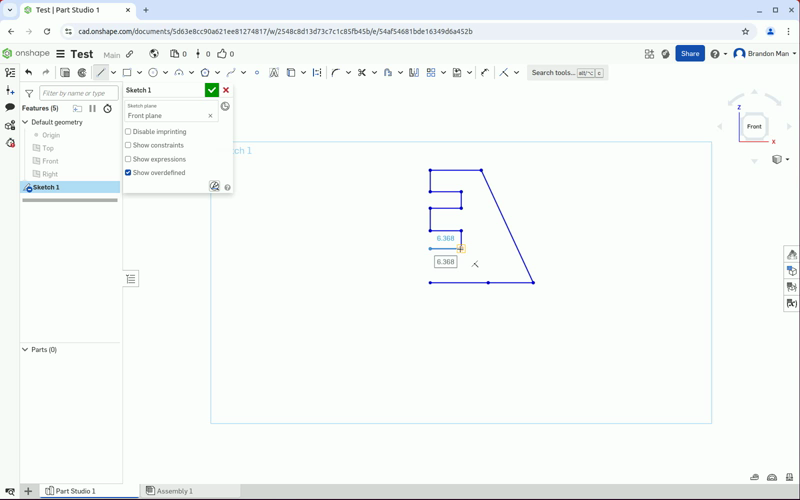
mouse_move(430, 282)
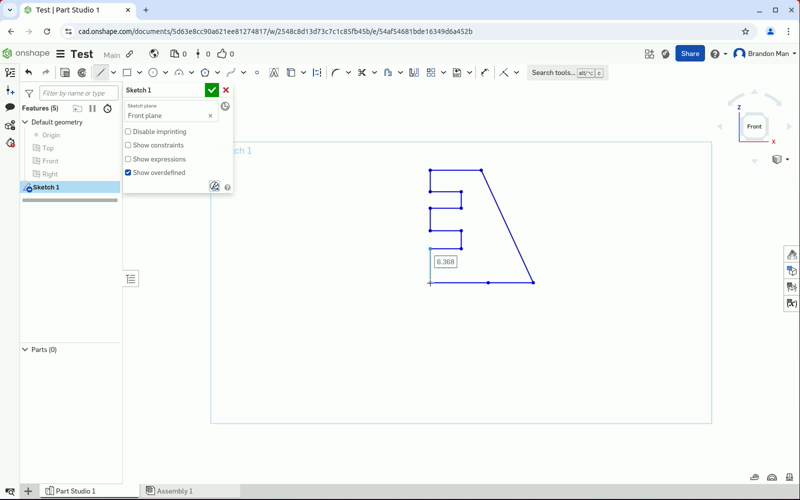
key_up(shift)
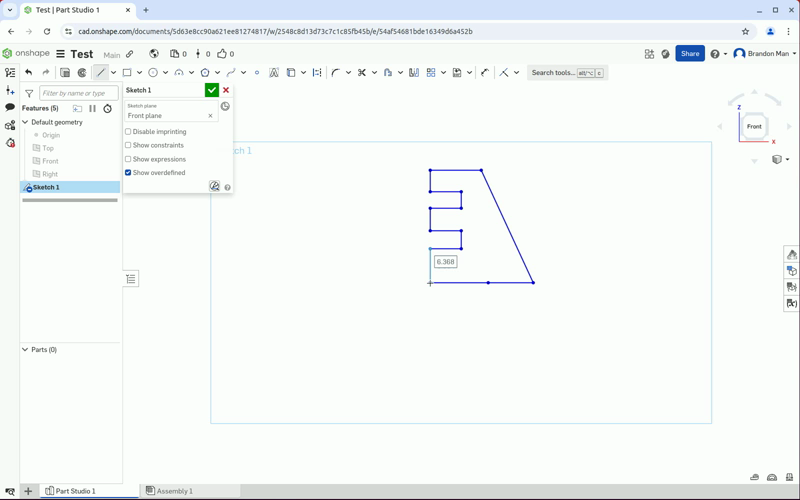
click(430, 282)
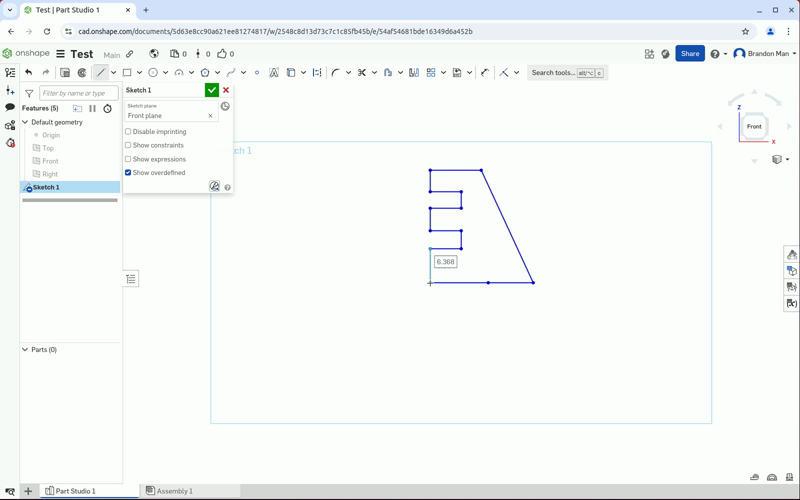
key(esc)
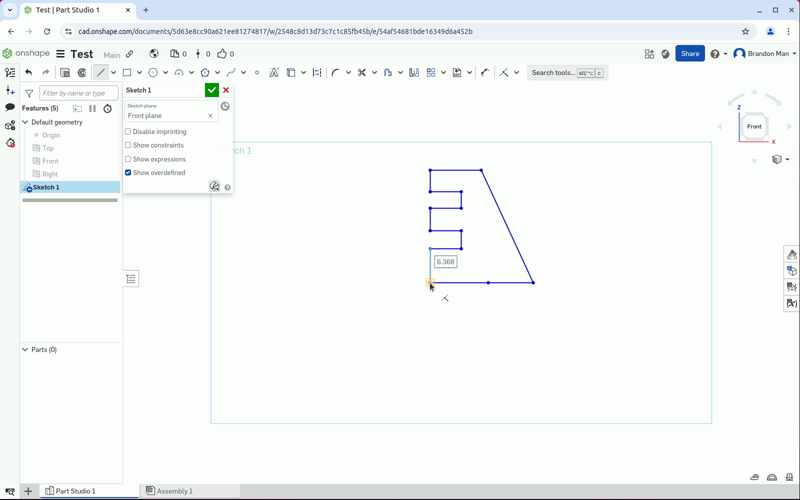
mouse_move(487, 203)
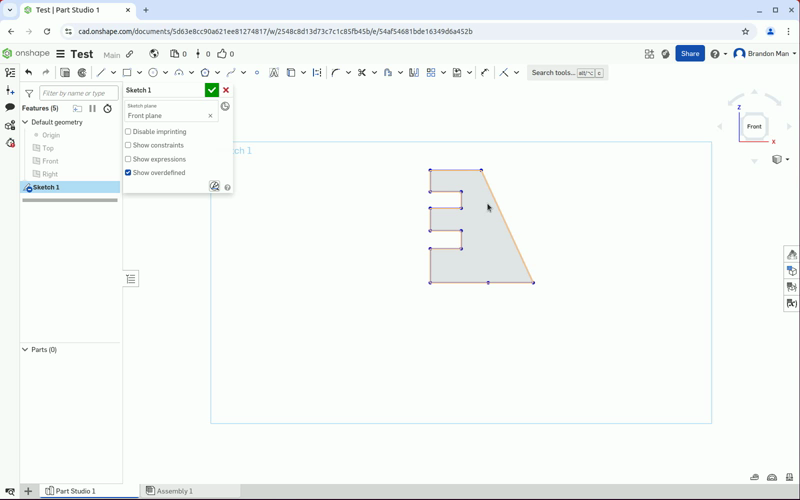
click(487, 203)
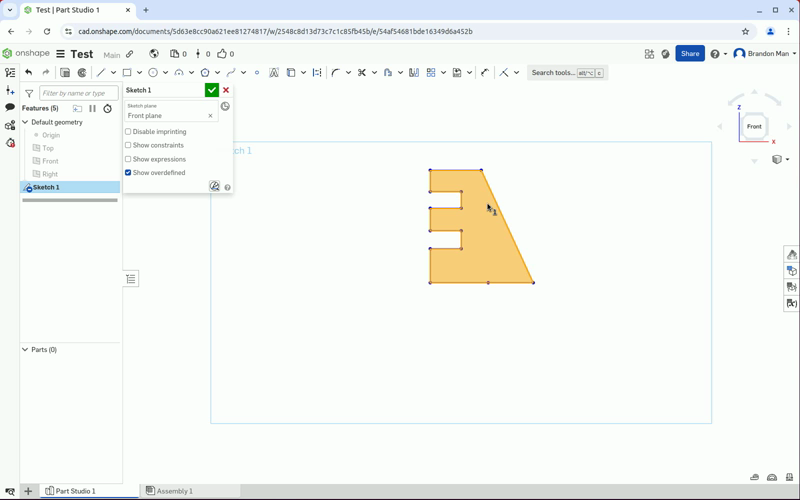
mouse_move(73, 352)
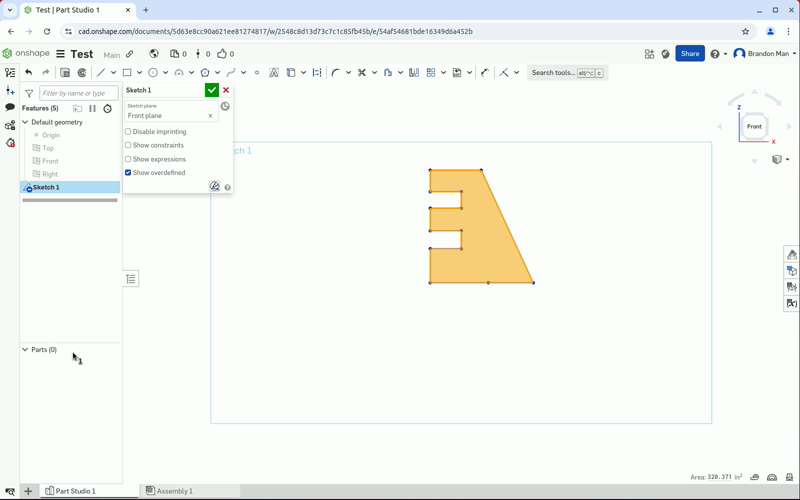
key(shift+y)
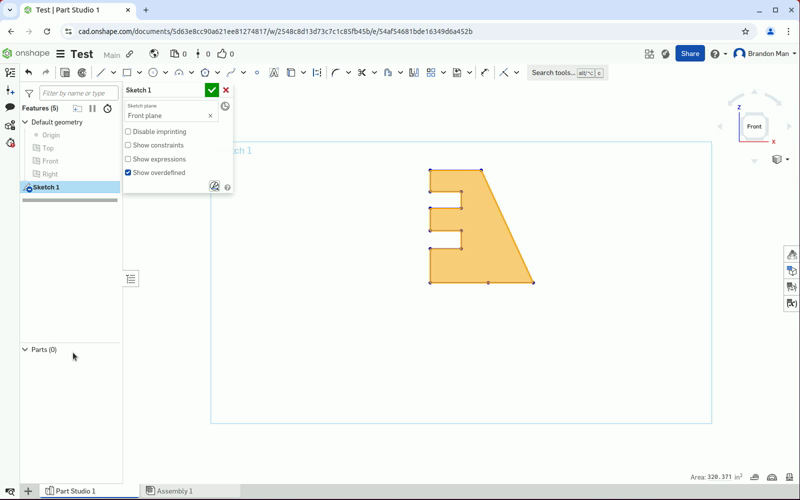
key(shift+e)
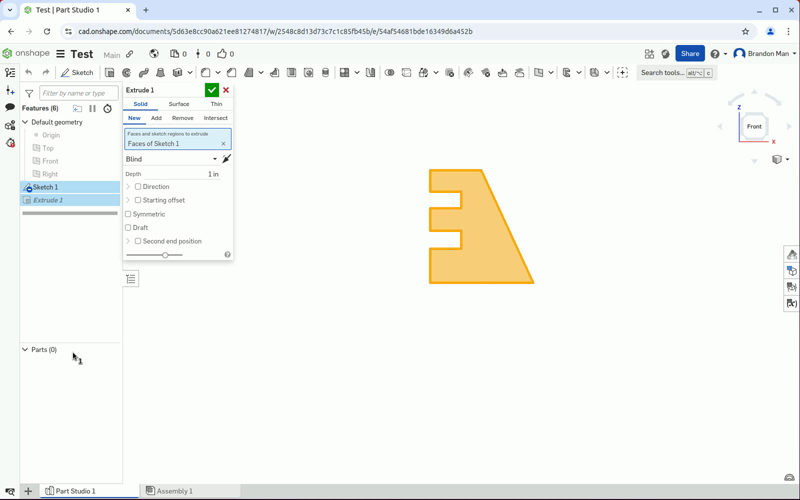
mouse_move(143, 106)
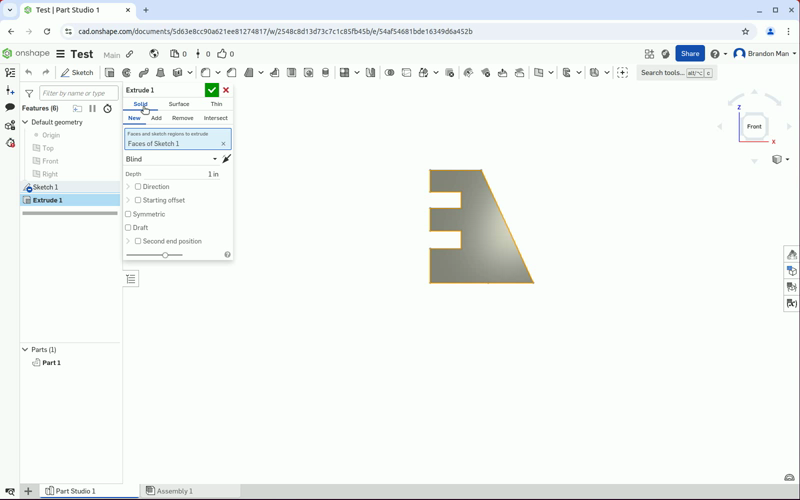
click(143, 106)
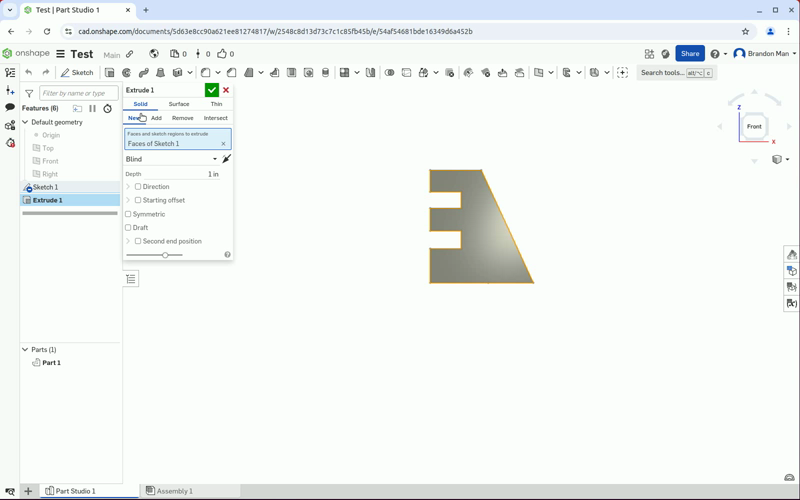
mouse_move(137, 120)
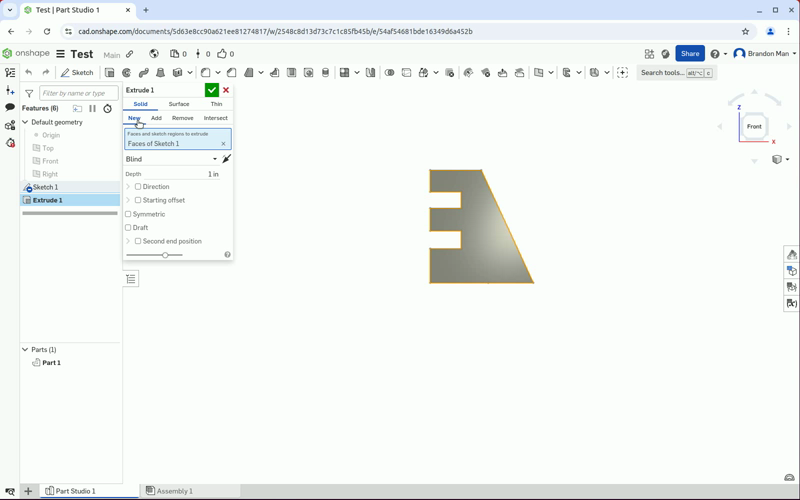
click(137, 120)
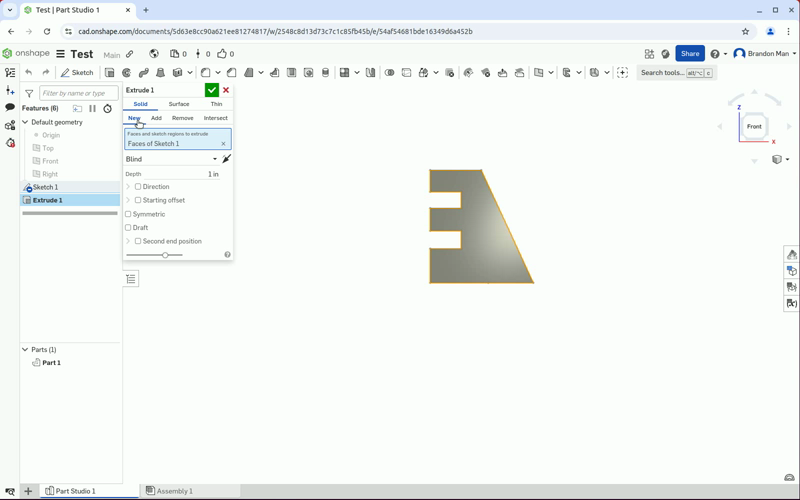
key(tab, 4)
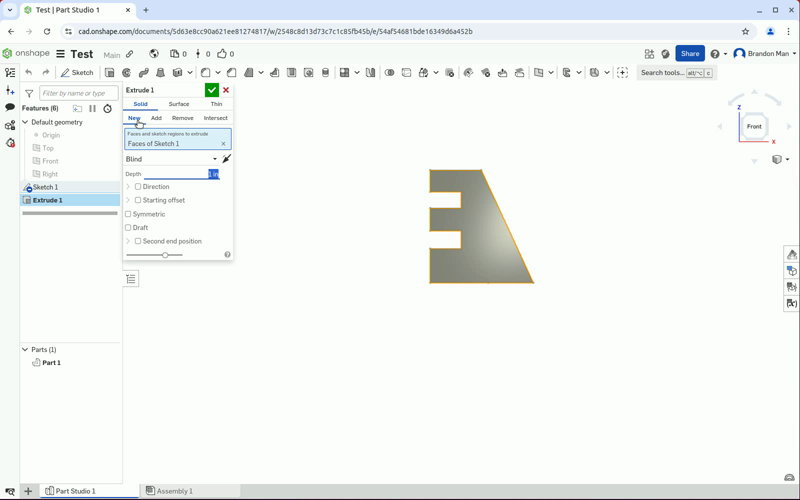
text(10.11)
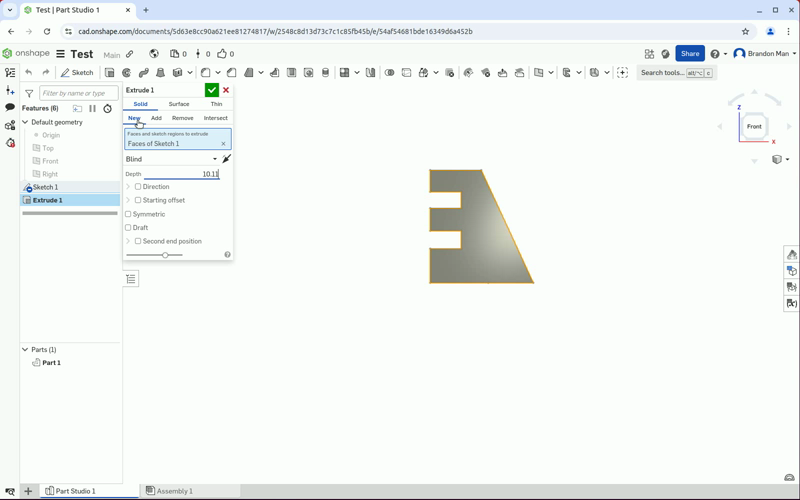
key(tab, 3)
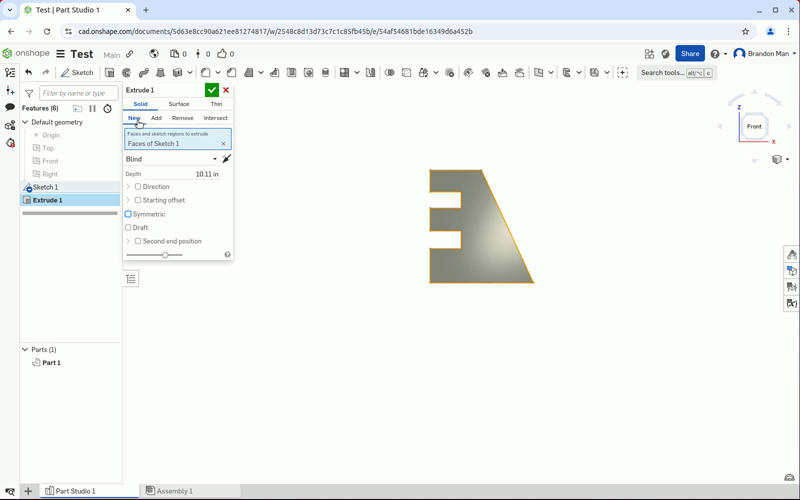
key(space)
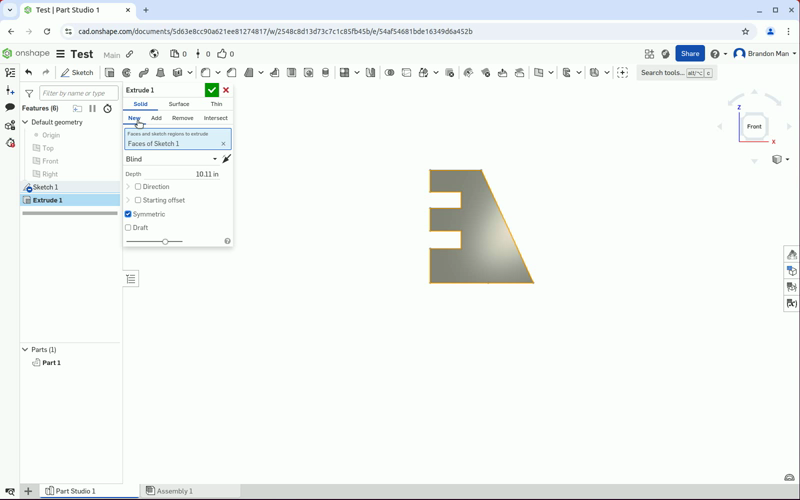
key(enter)
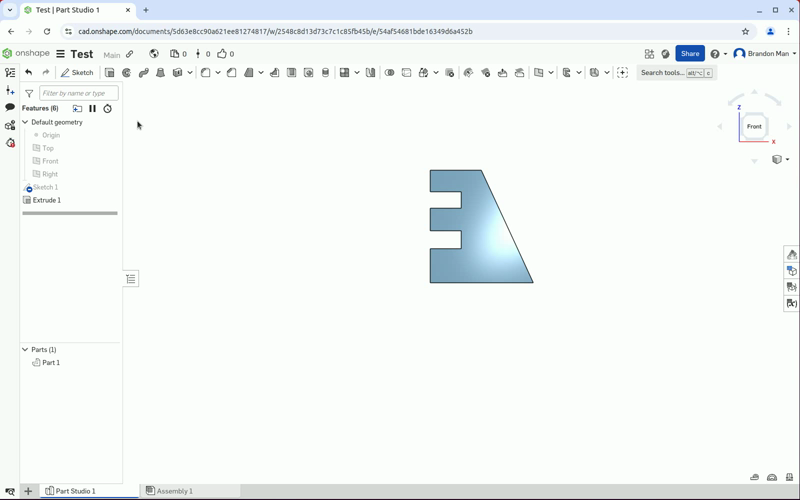
key(shift+h)
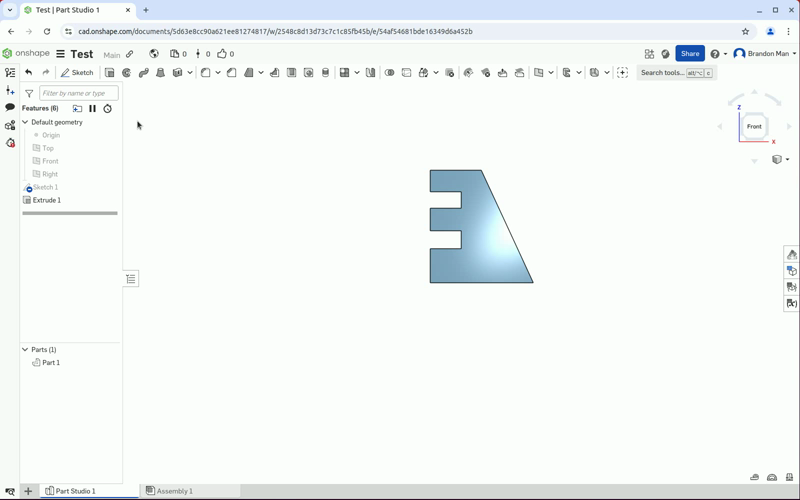
key(shift+h)
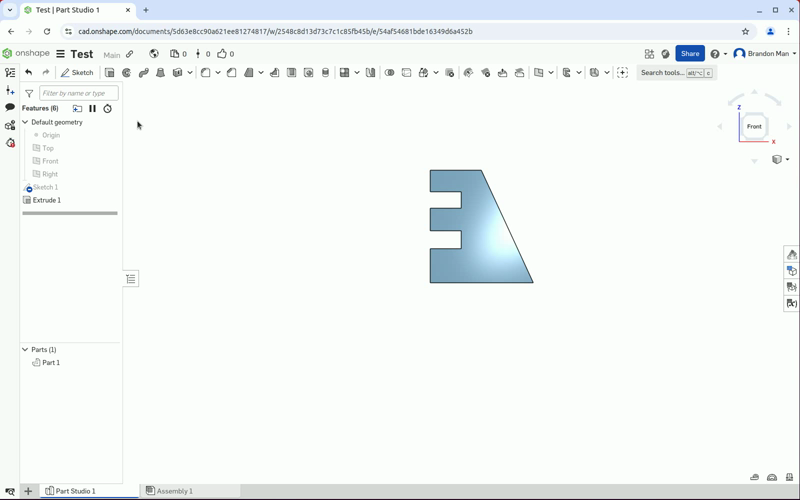
mouse_move(73, 189)
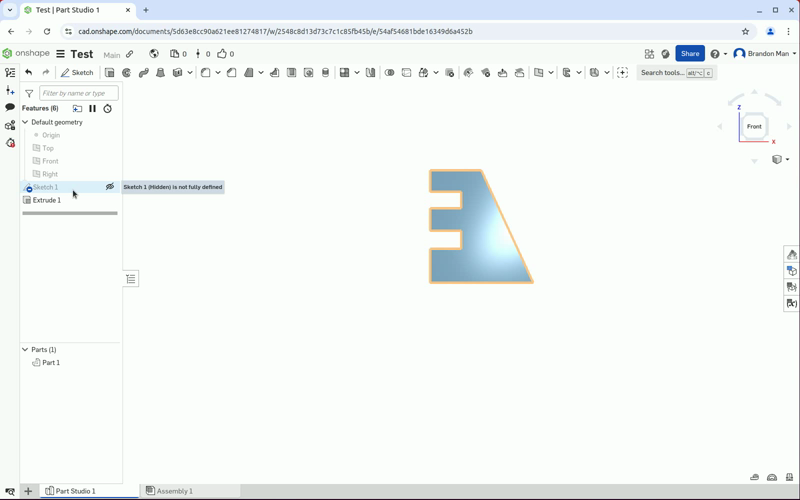
click(73, 189)
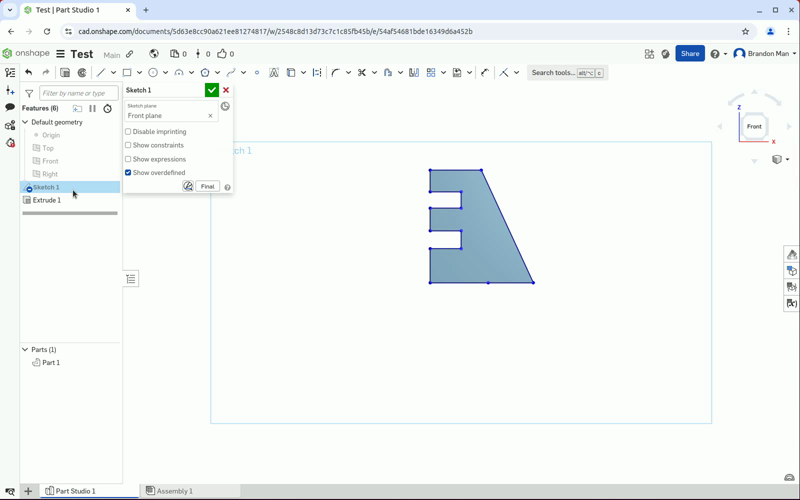
mouse_move(229, 92)
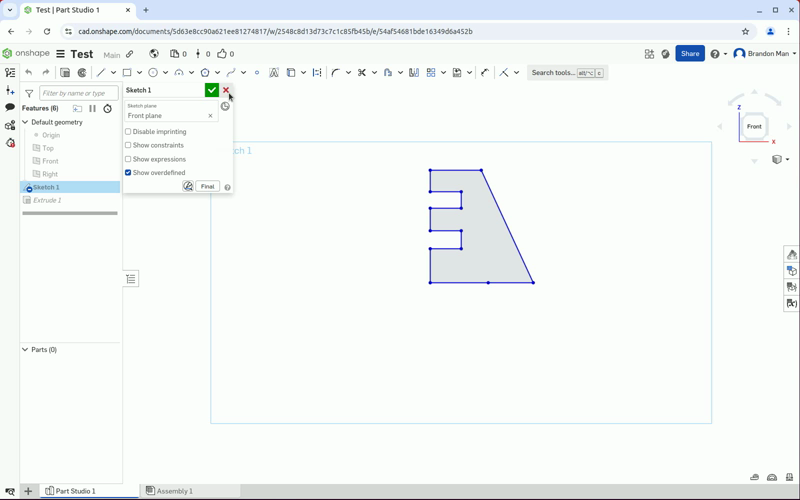
click(229, 92)
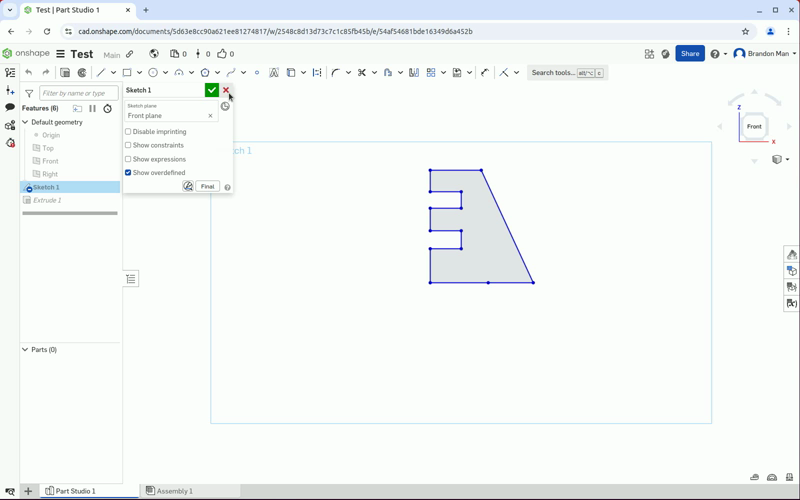
key(shift+s)
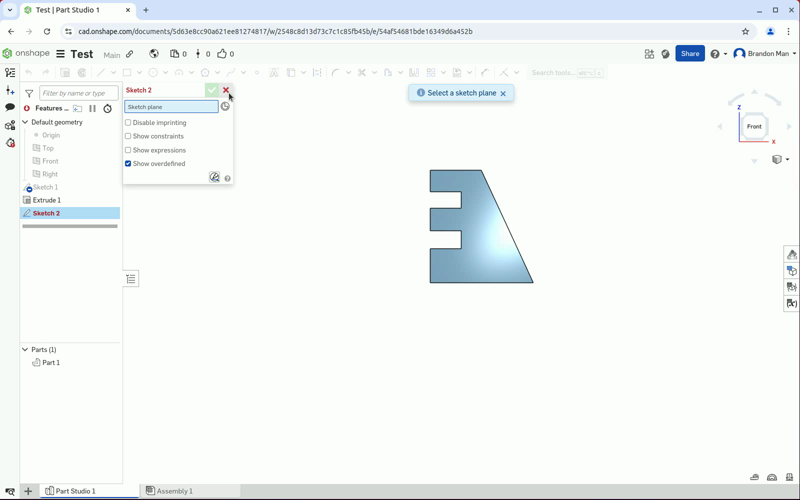
mouse_move(73, 163)
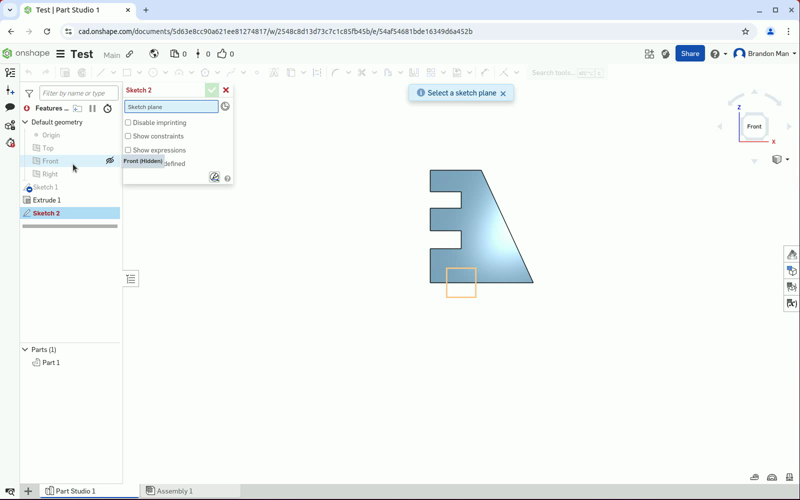
click(73, 163)
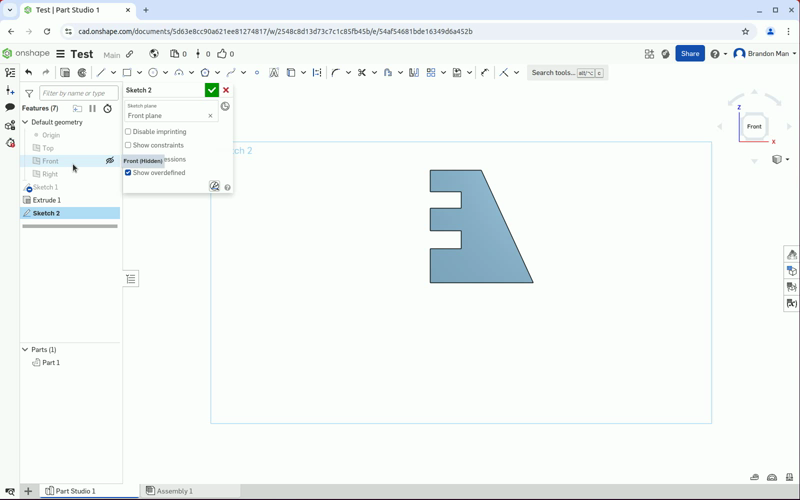
mouse_move(73, 352)
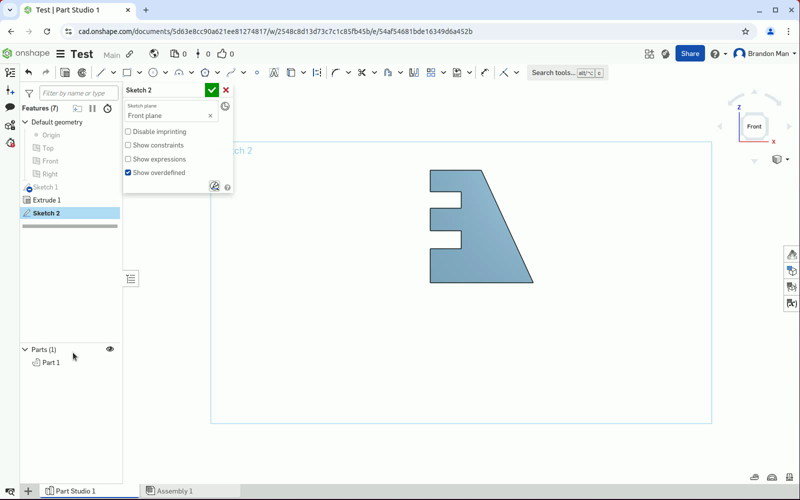
key(y)
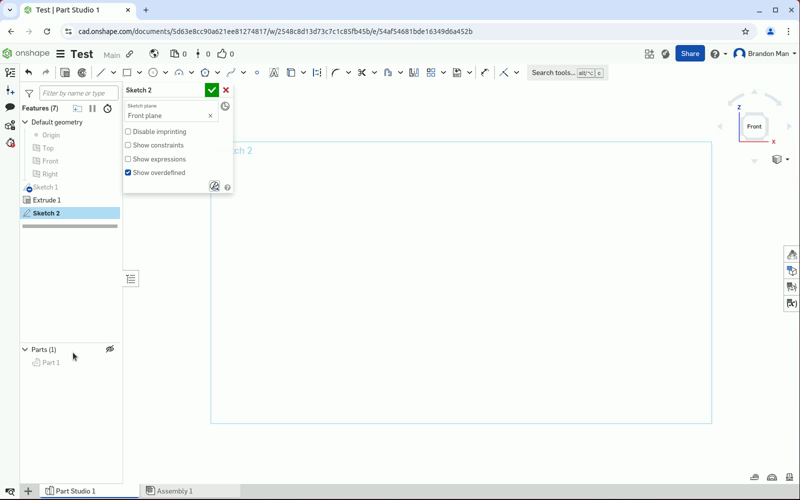
key(l)
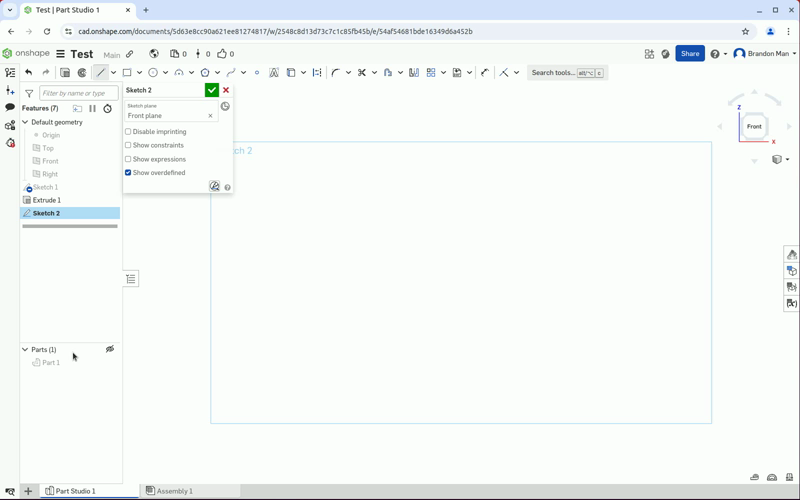
key_down(shift)
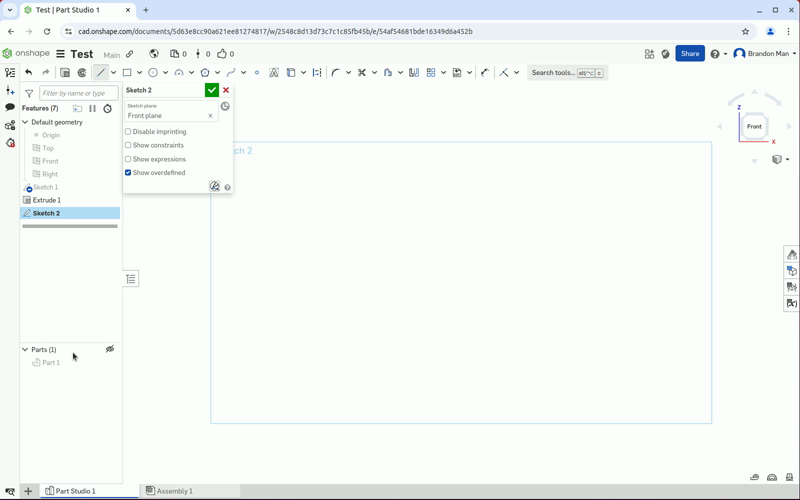
mouse_move(489, 329)
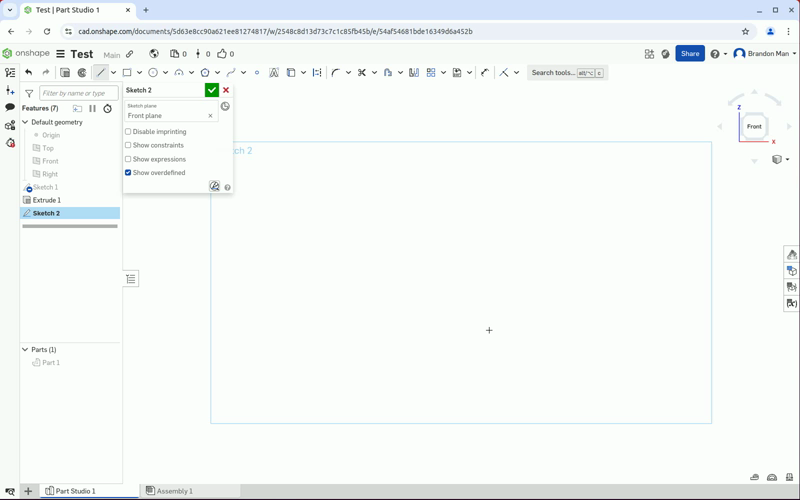
click(489, 329)
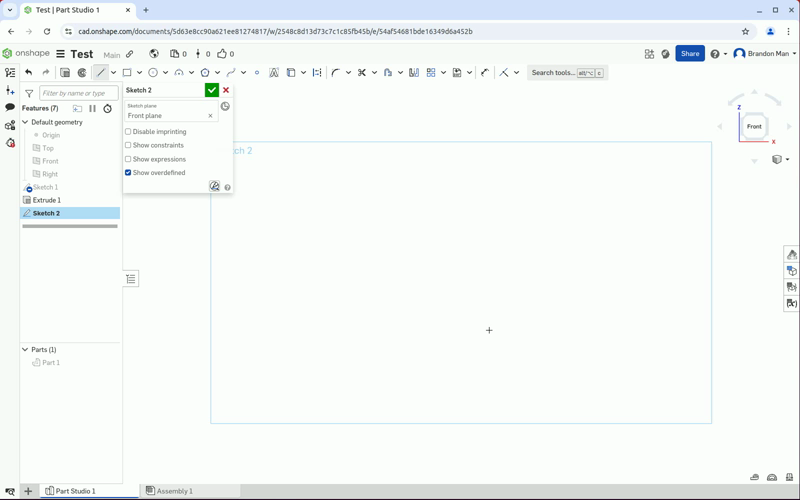
key_up(shift)
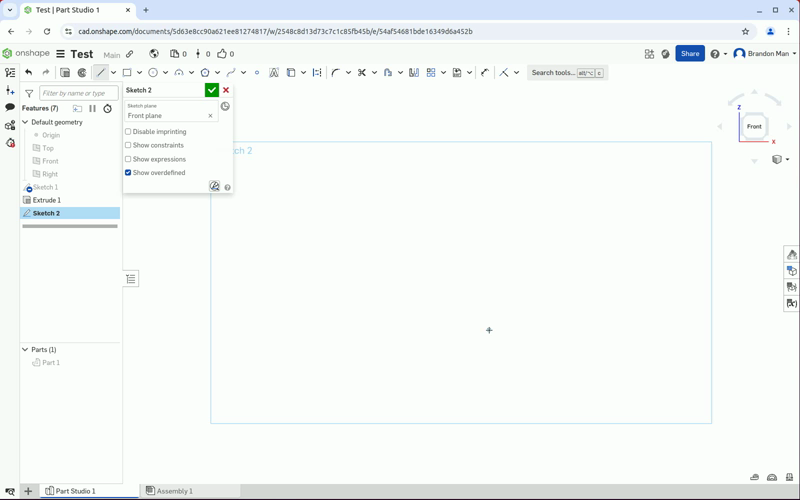
key_down(shift)
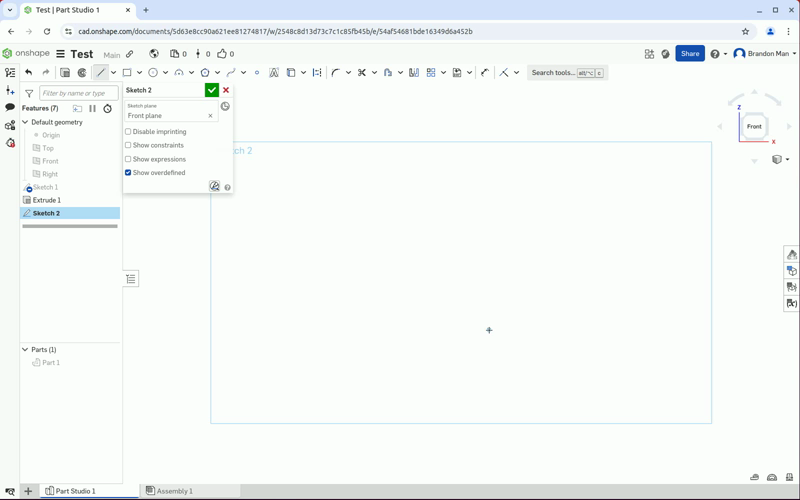
mouse_move(519, 329)
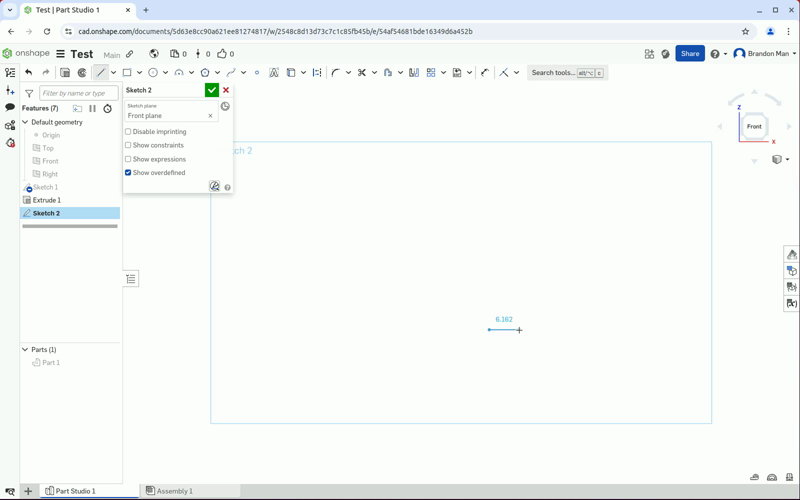
mouse_move(533, 329)
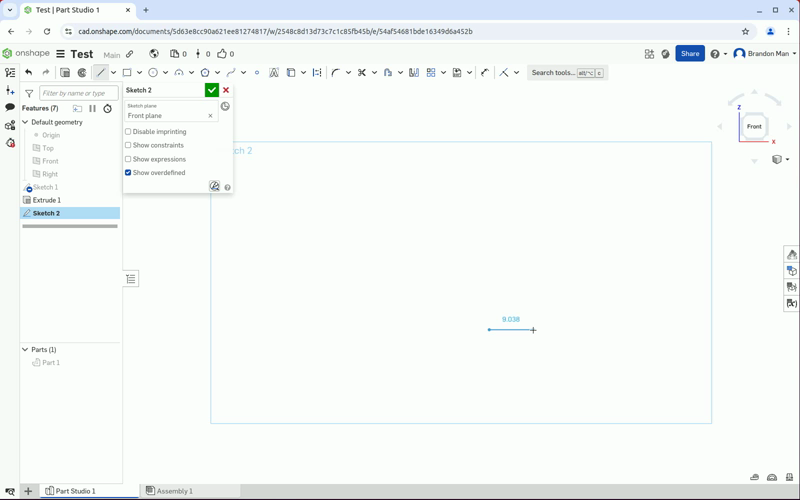
click(533, 329)
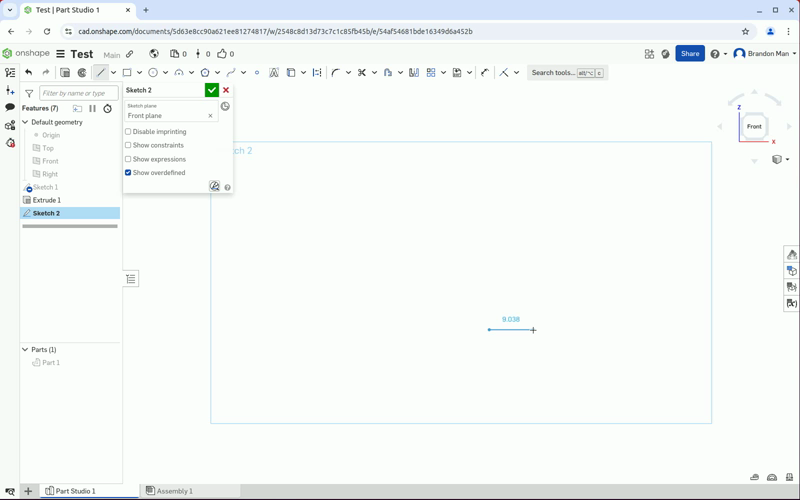
key_up(shift)
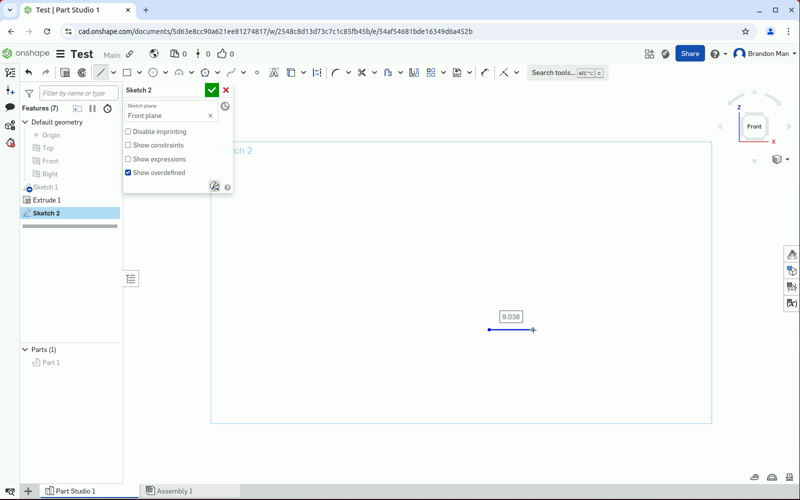
key_down(shift)
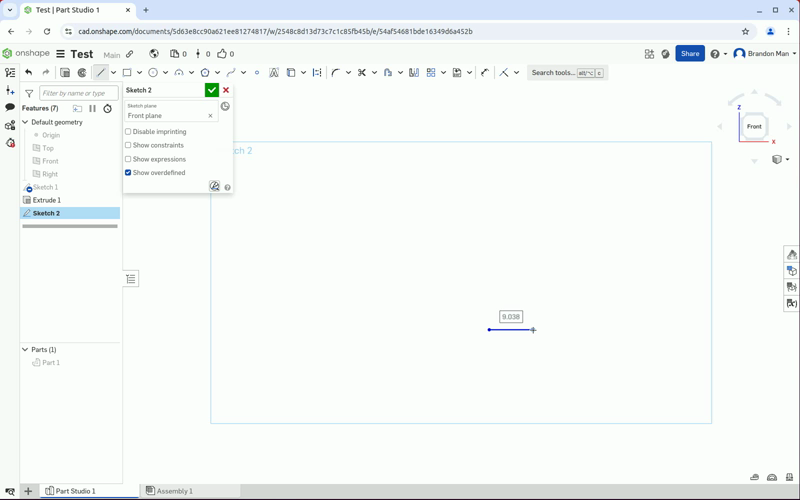
mouse_move(563, 329)
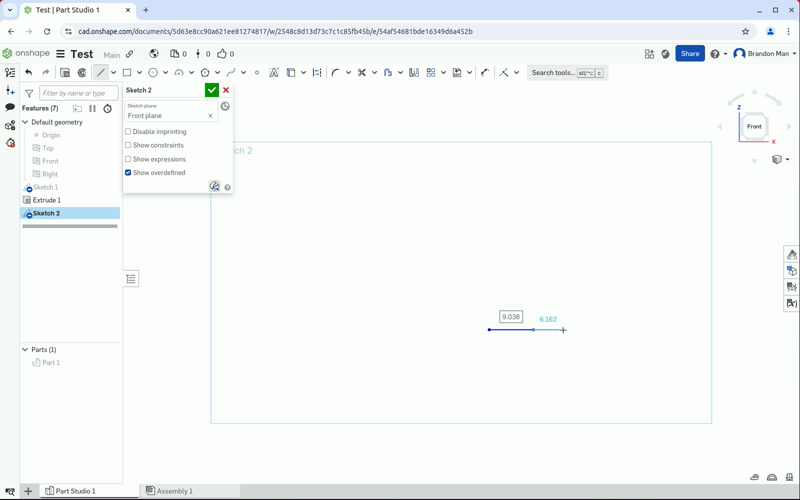
mouse_move(533, 282)
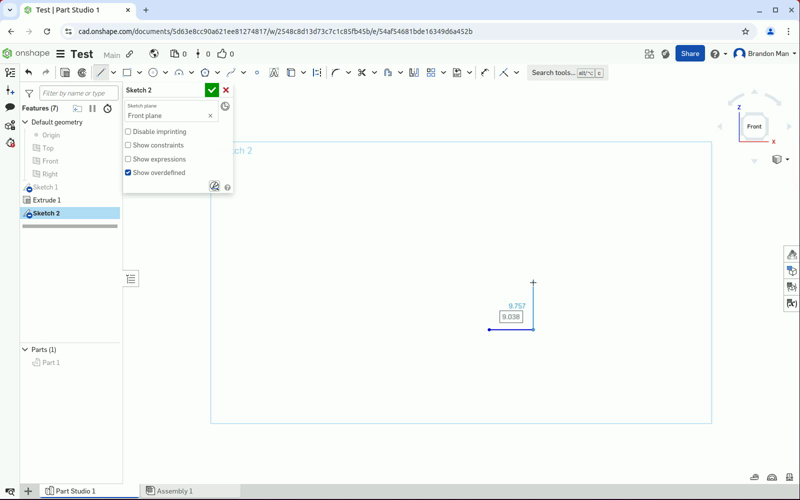
click(533, 282)
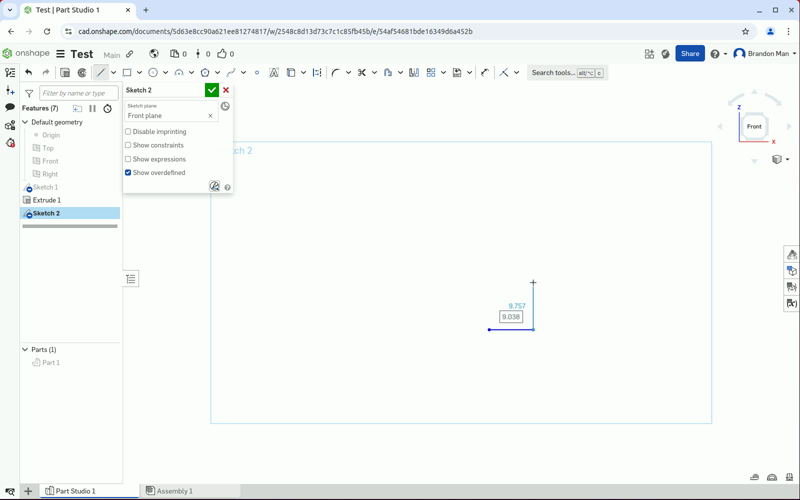
key_up(shift)
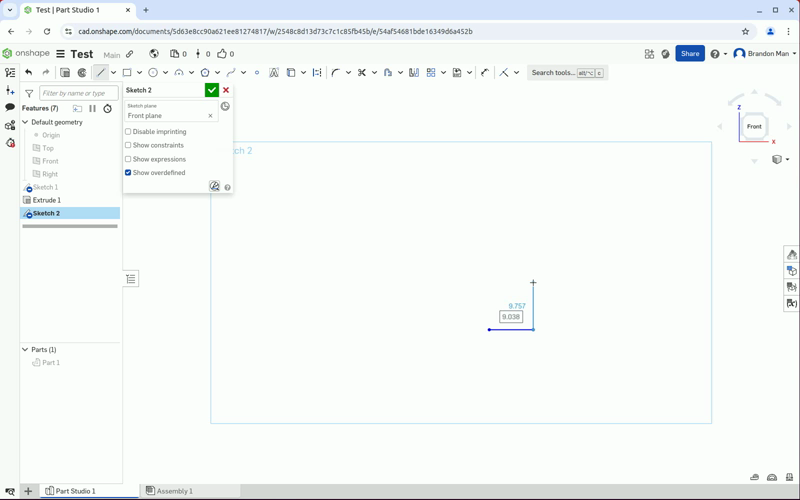
key_down(shift)
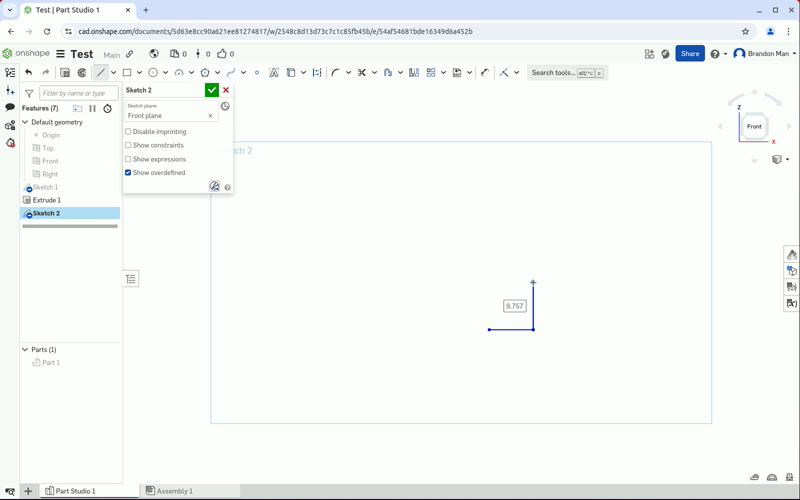
mouse_move(563, 282)
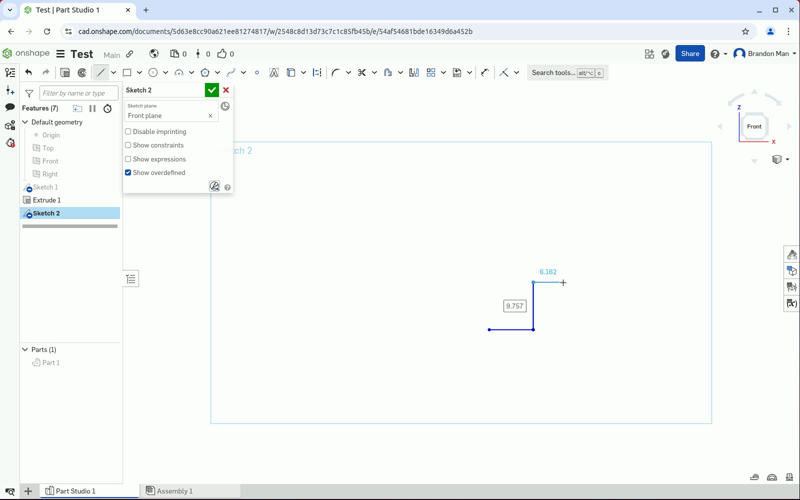
mouse_move(489, 282)
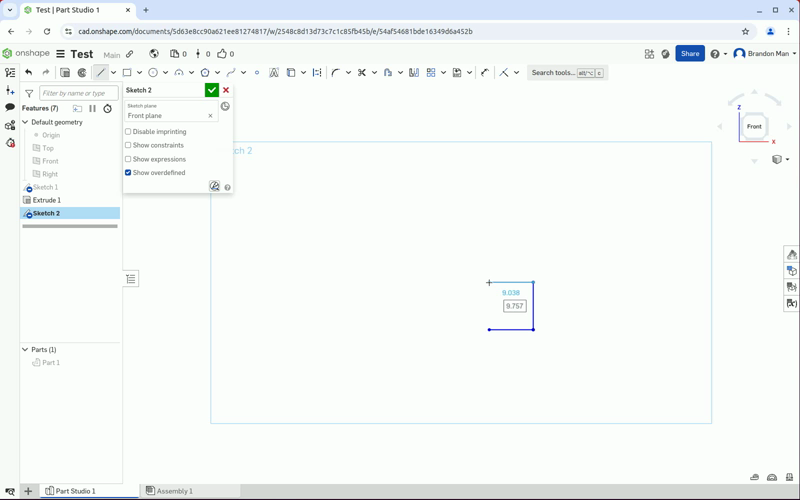
click(489, 282)
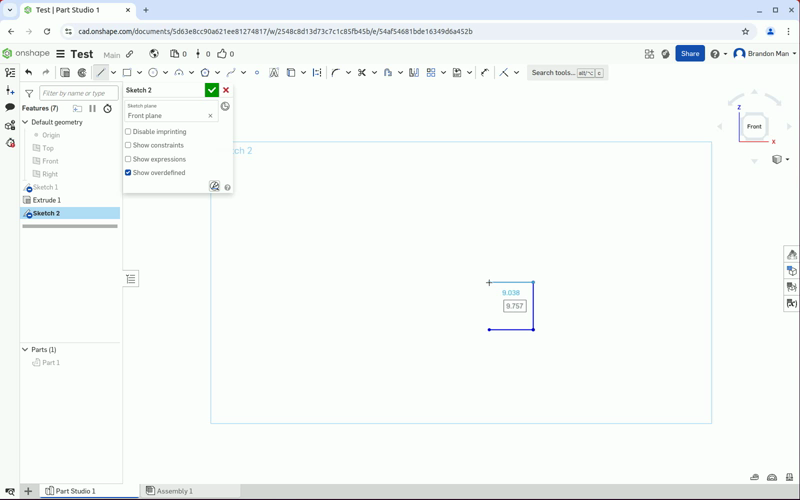
key_up(shift)
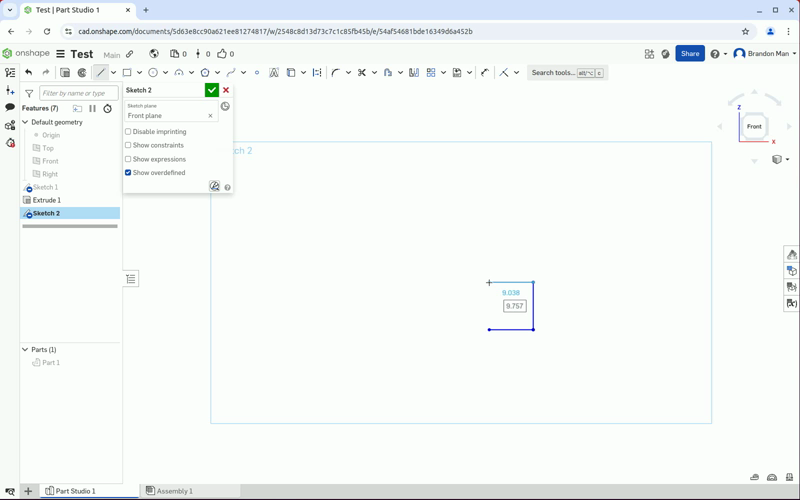
mouse_move(519, 282)
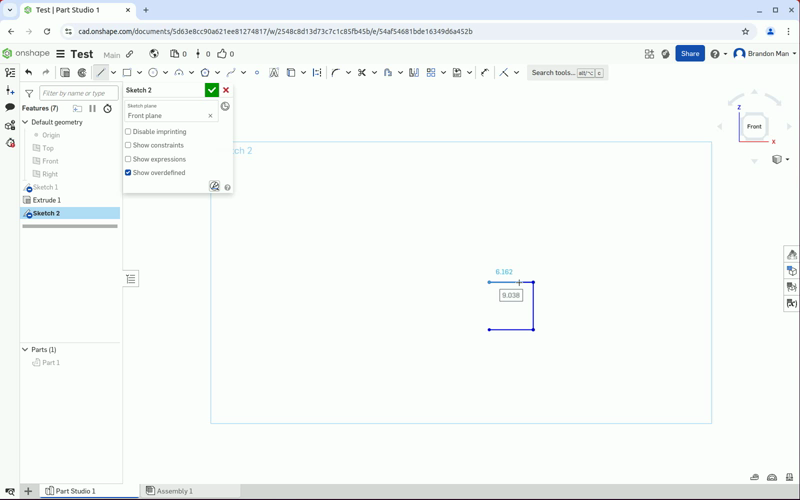
key_down(shift)
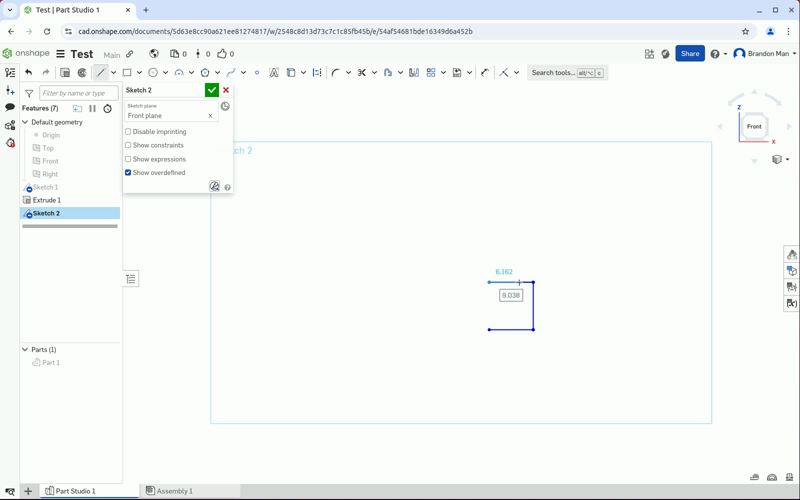
mouse_move(489, 329)
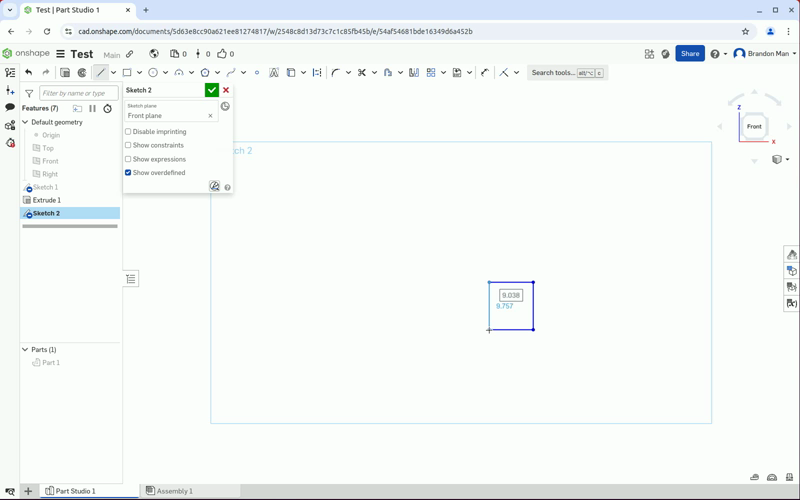
key_up(shift)
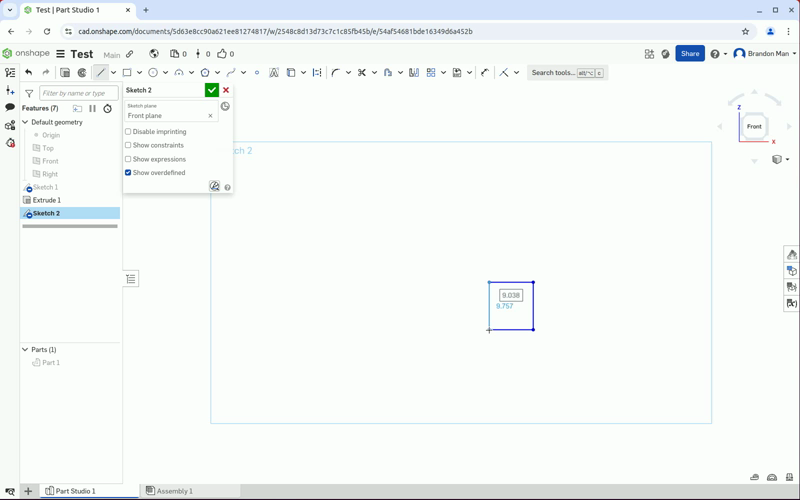
click(489, 329)
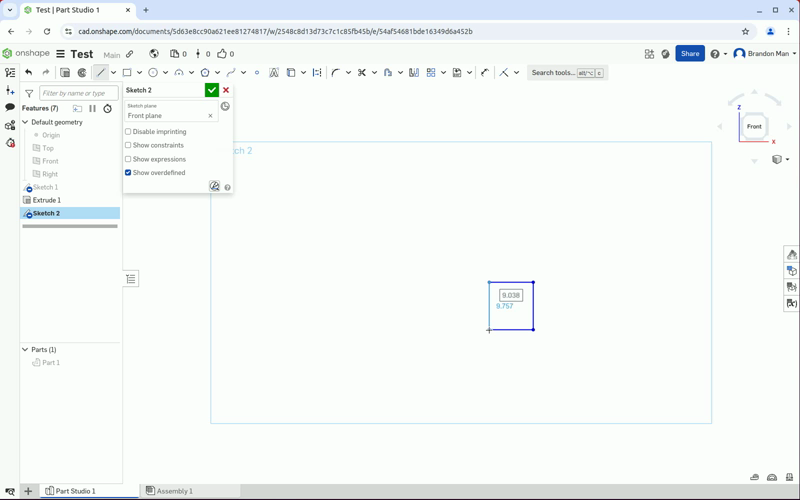
key(esc)
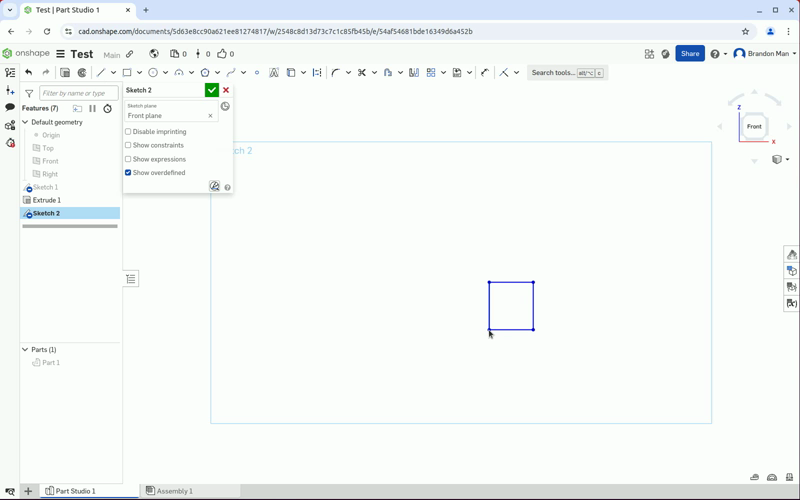
mouse_move(522, 315)
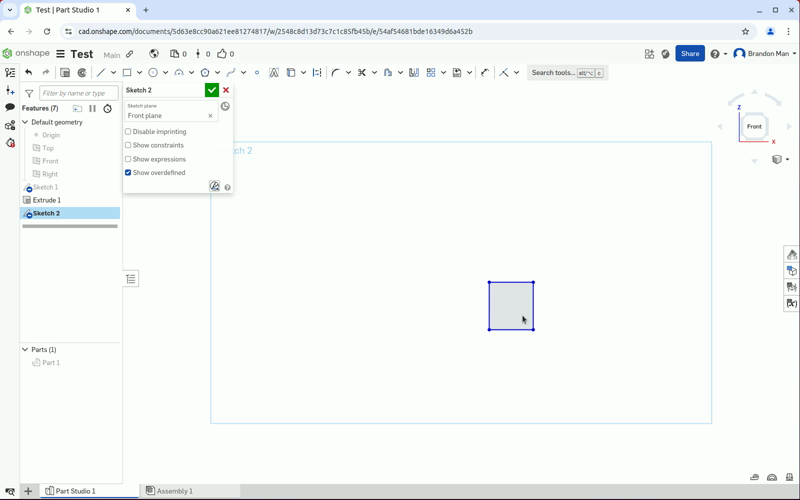
click(522, 315)
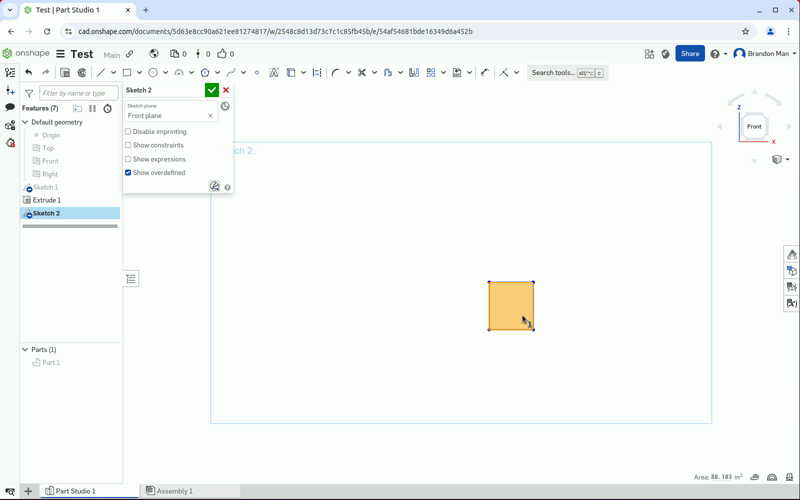
mouse_move(73, 352)
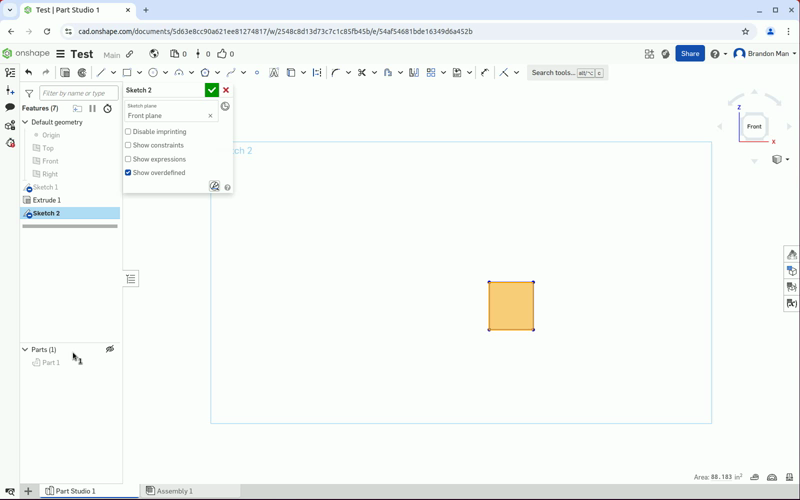
key(shift+y)
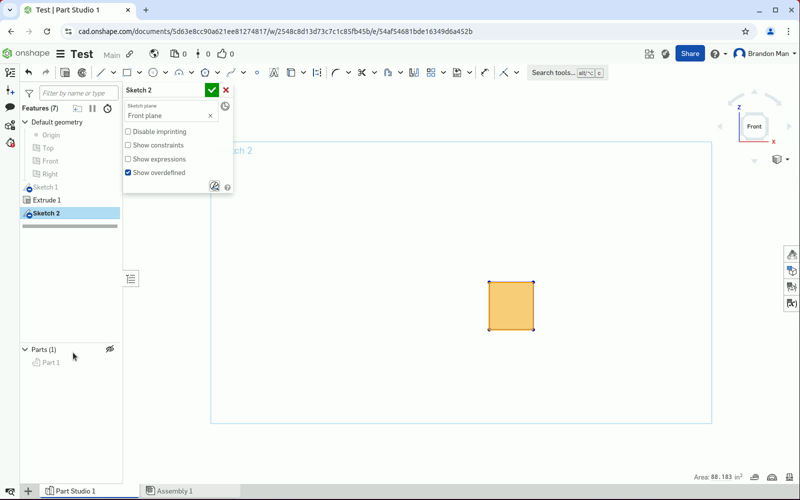
key(shift+e)
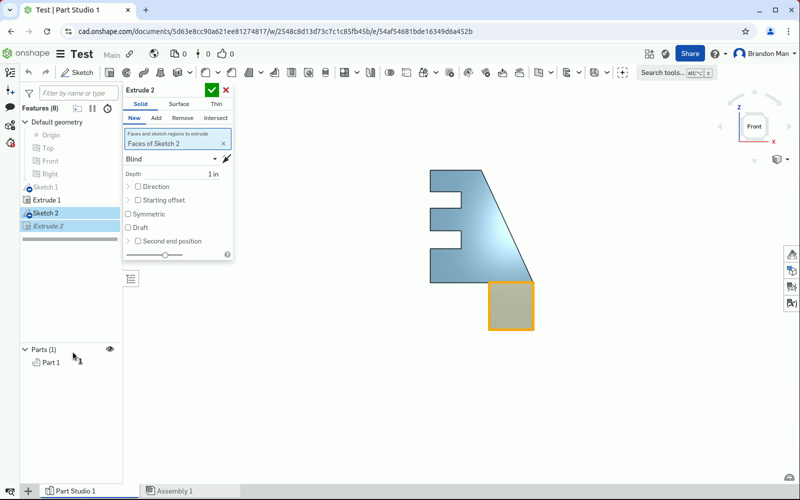
mouse_move(143, 106)
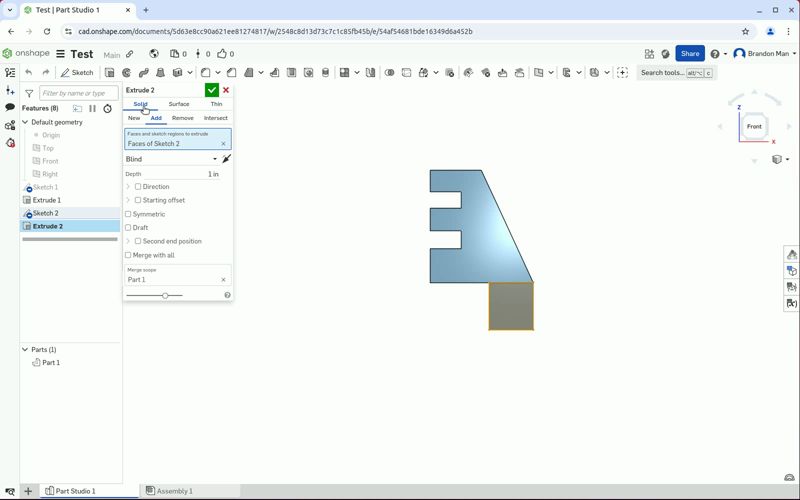
click(143, 106)
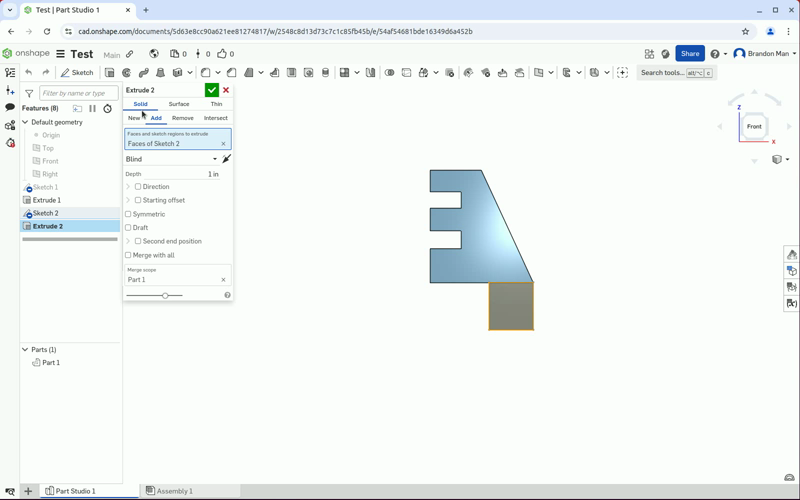
mouse_move(137, 120)
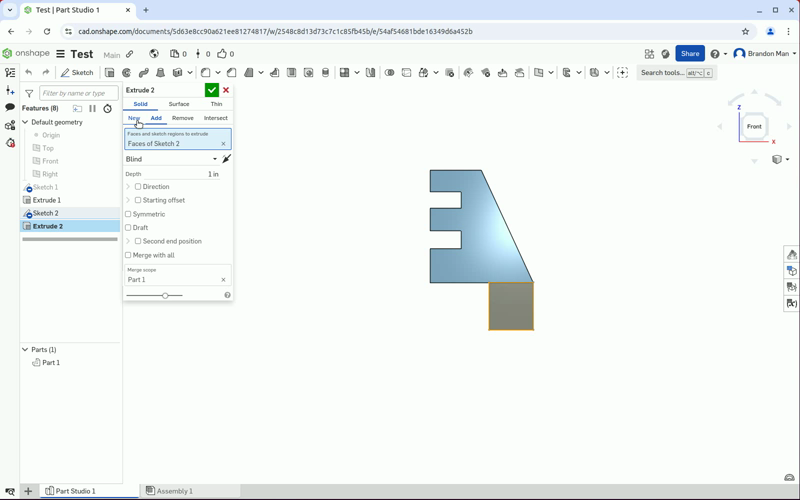
click(137, 120)
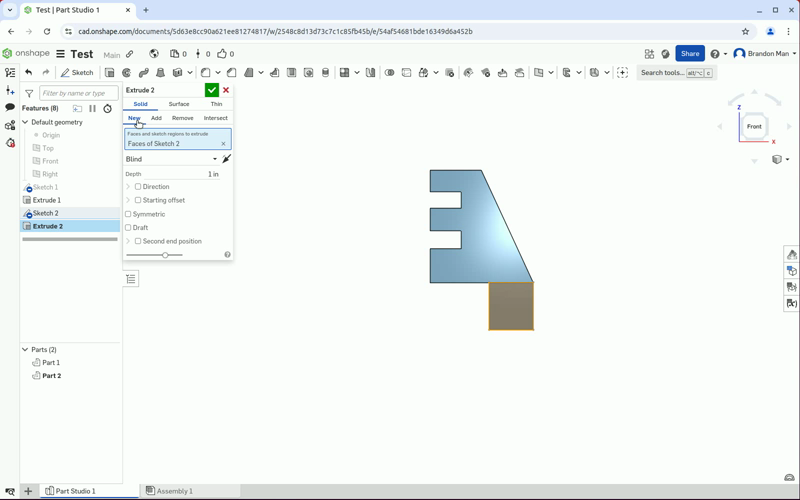
key(tab, 4)
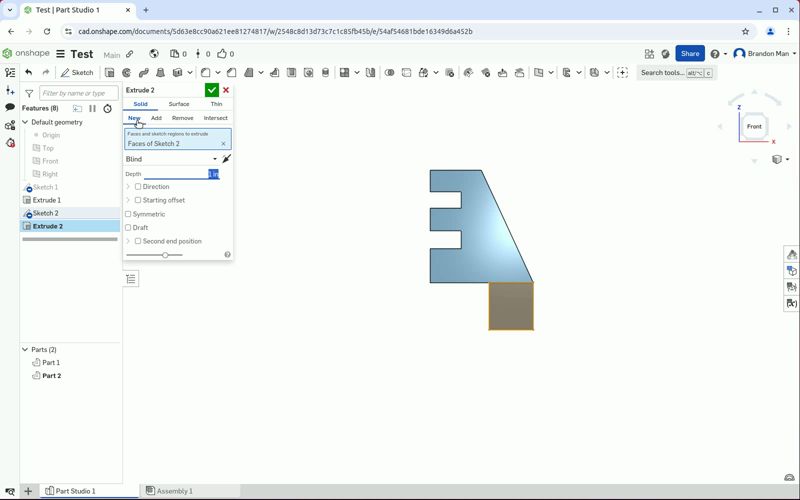
text(10.11)
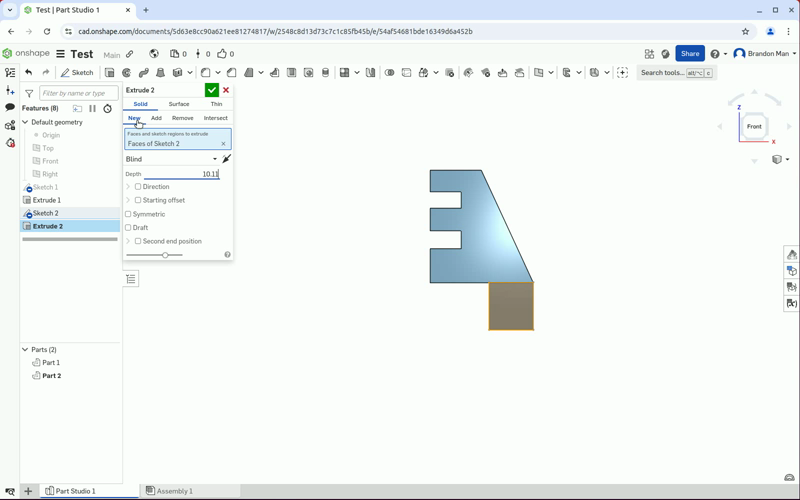
key(tab, 3)
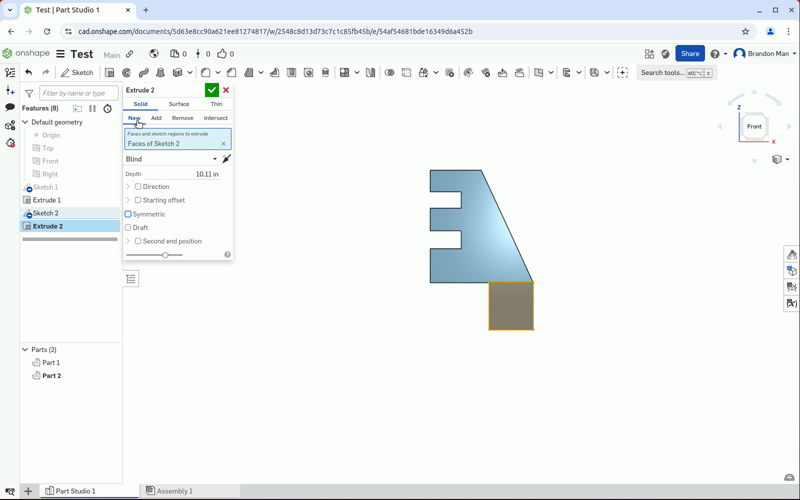
key(space)
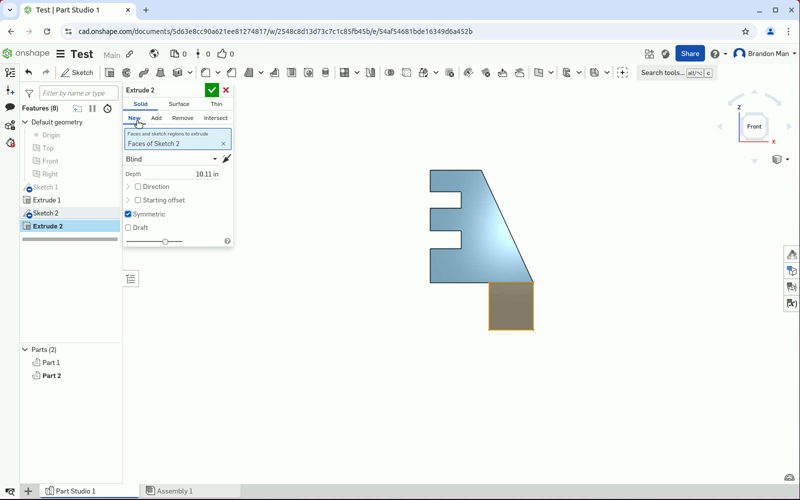
key(enter)
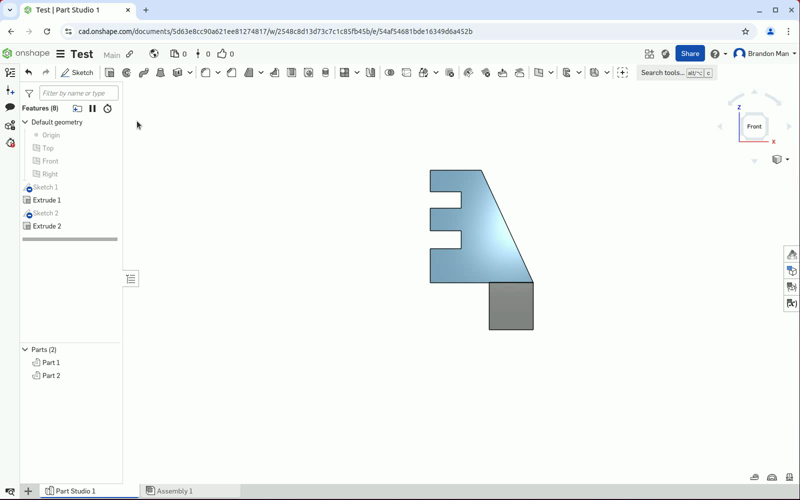
key(shift+h)
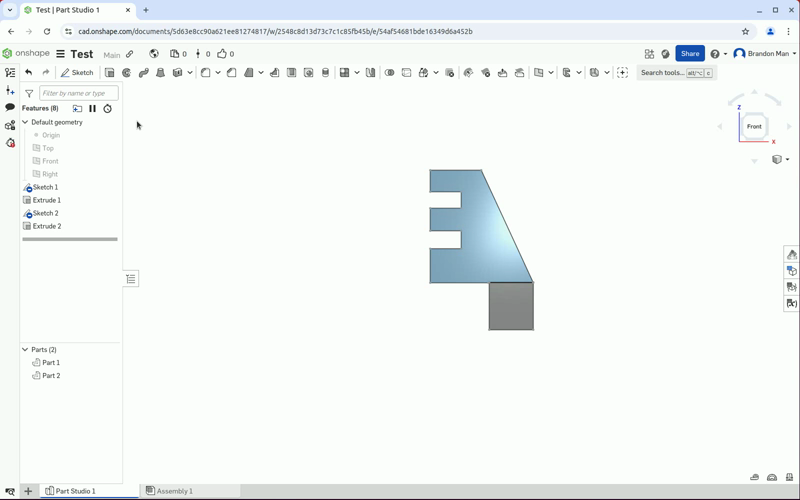
key(shift+h)
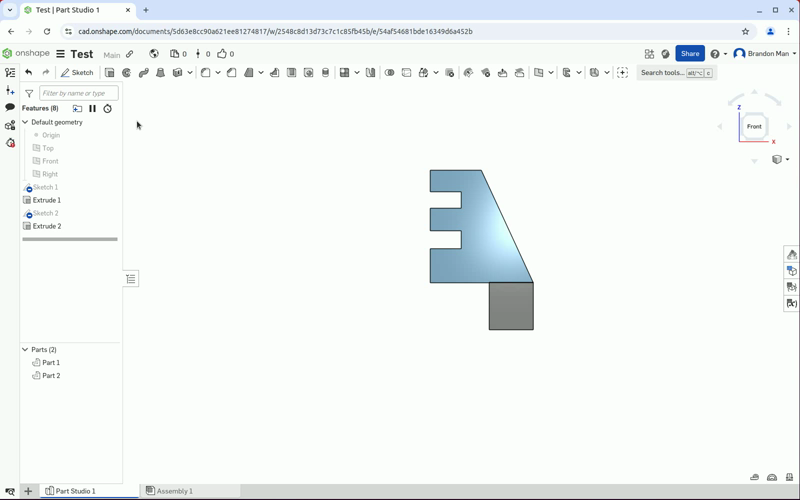
mouse_move(73, 189)
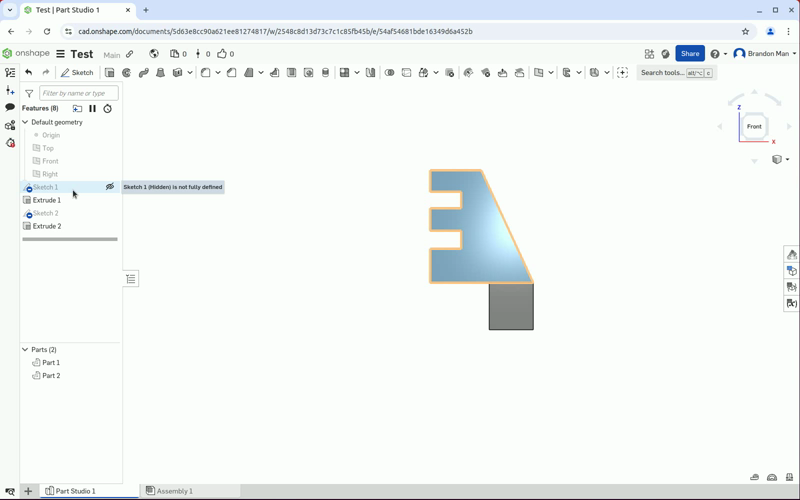
click(73, 189)
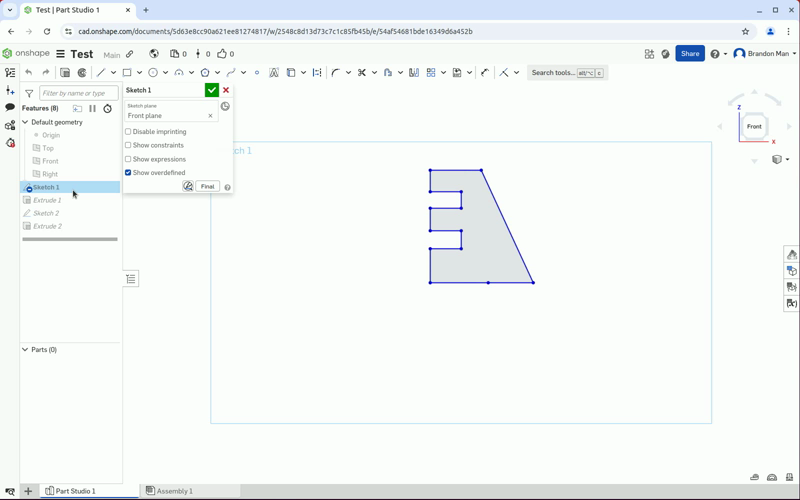
mouse_move(229, 92)
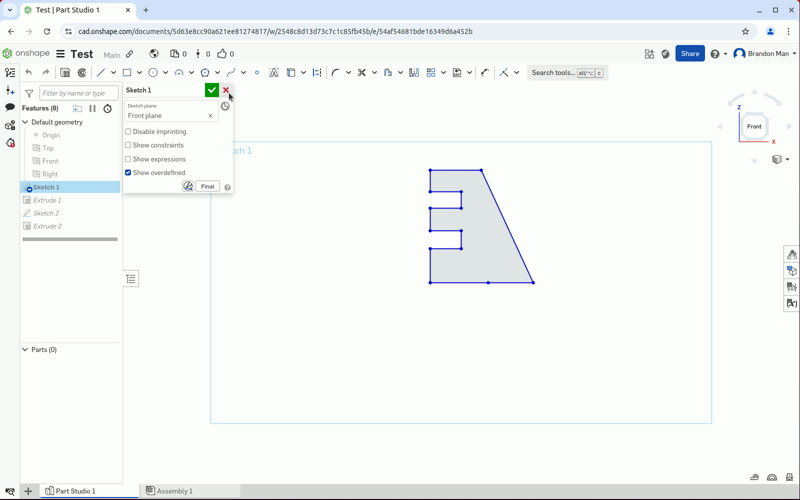
click(229, 92)
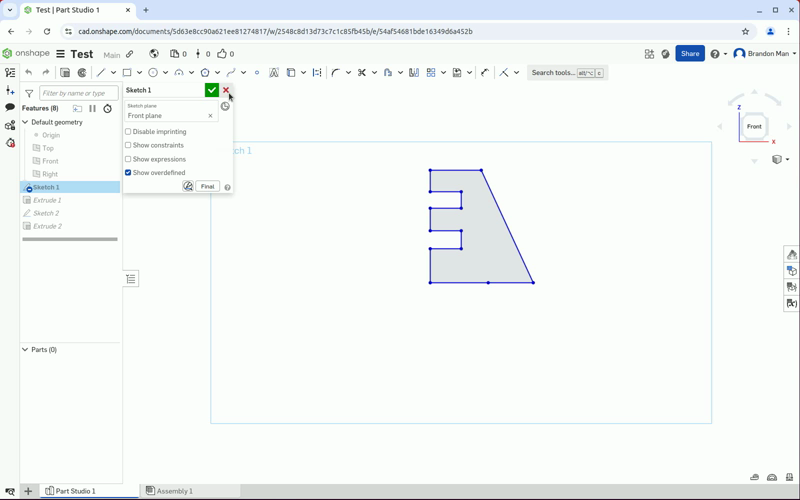
key(shift+s)
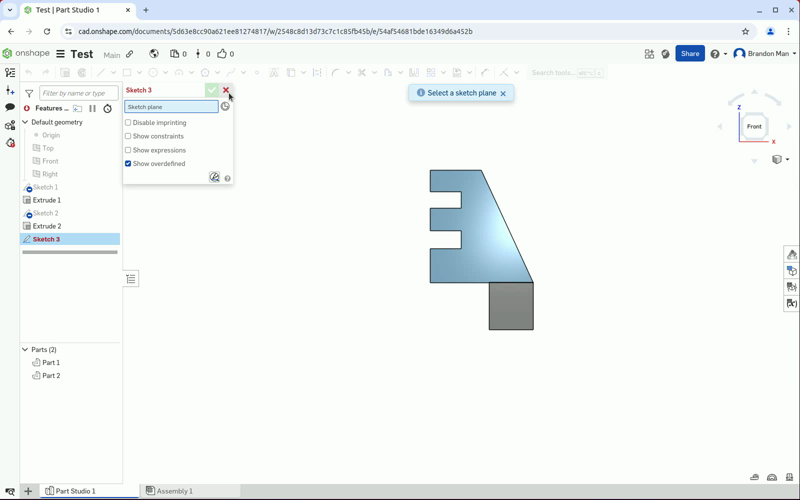
mouse_move(73, 163)
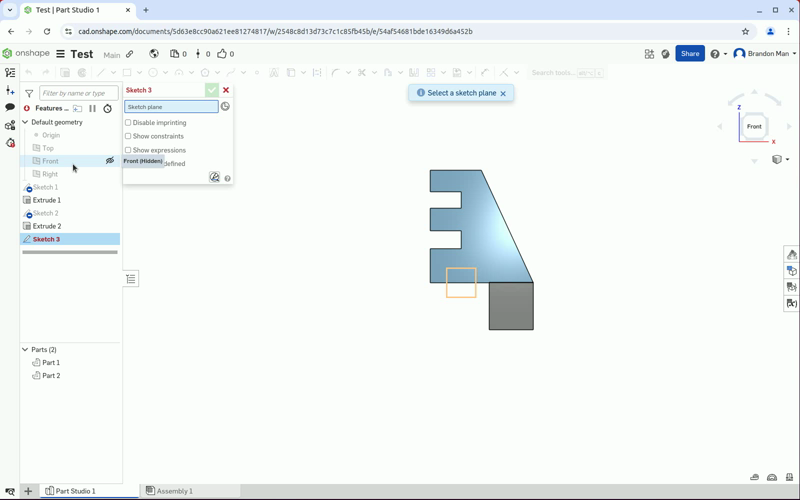
click(73, 163)
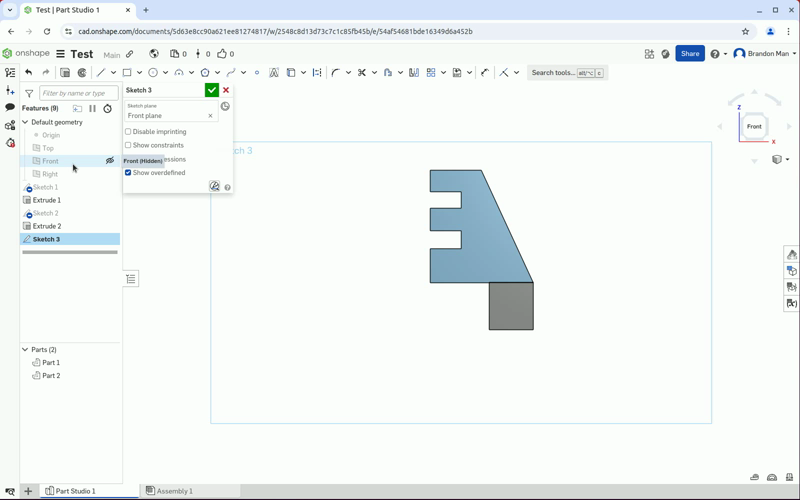
mouse_move(73, 352)
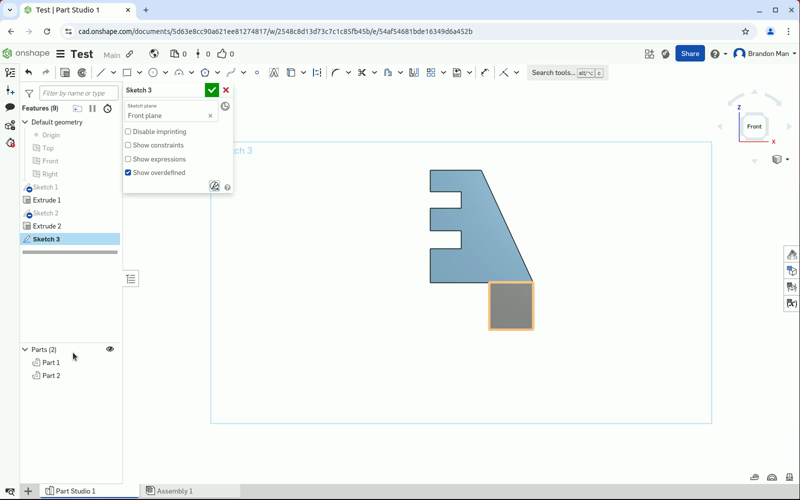
key(y)
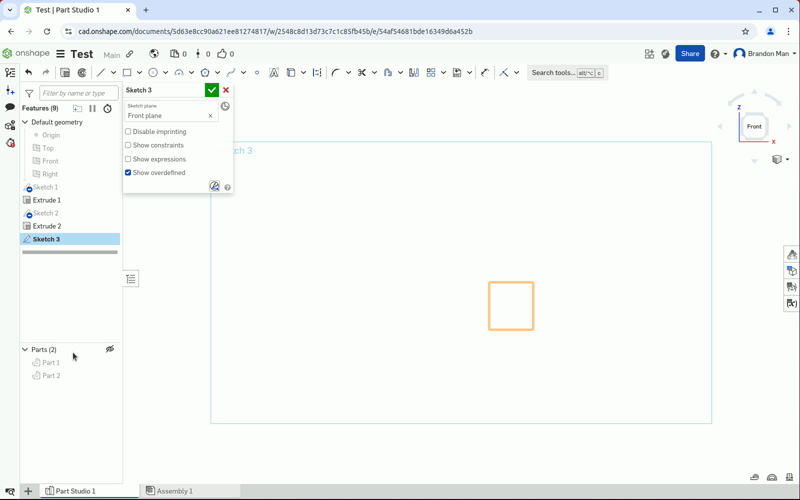
key(l)
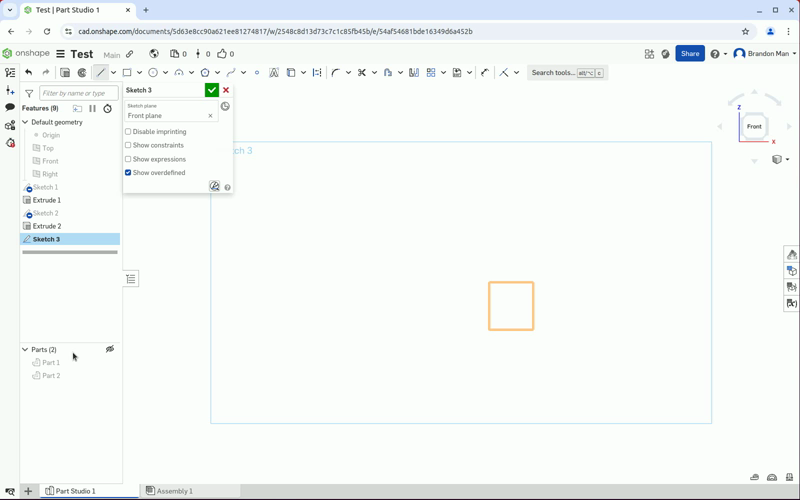
key_down(shift)
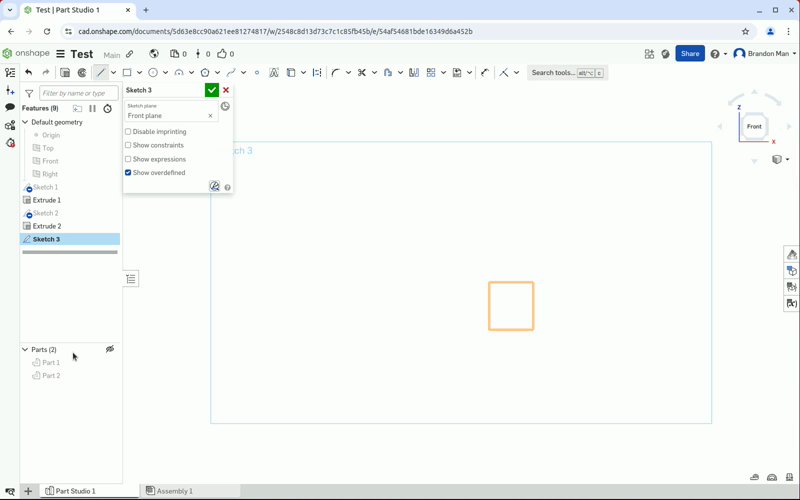
mouse_move(478, 356)
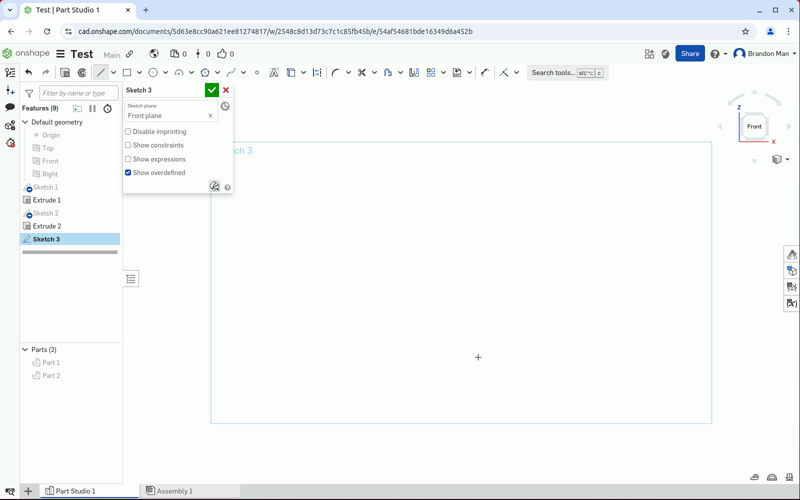
click(478, 356)
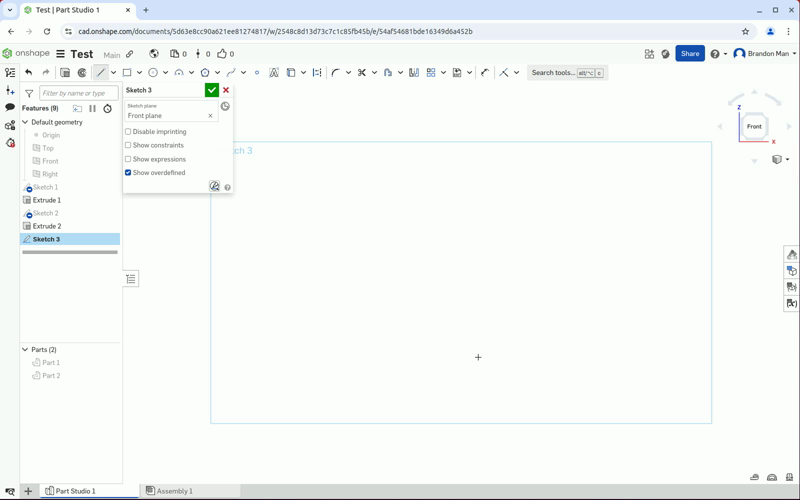
key_up(shift)
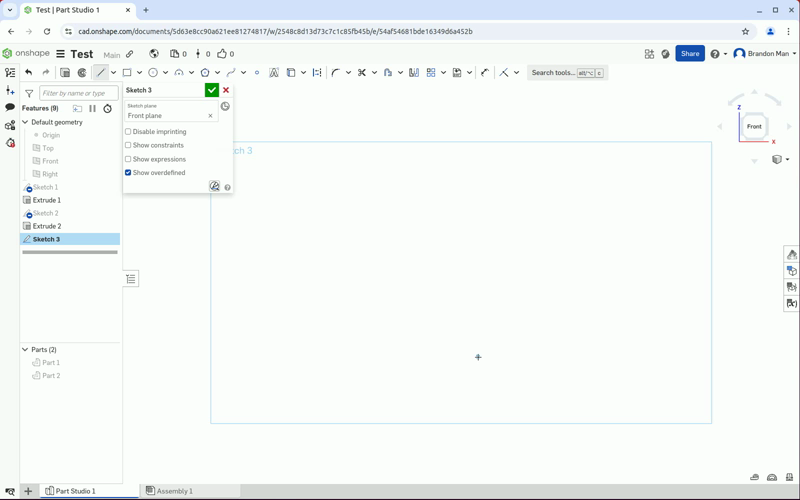
key_down(shift)
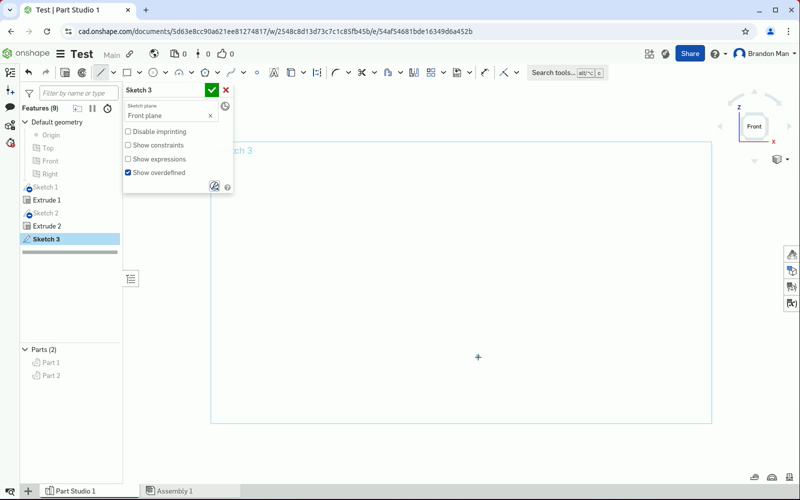
mouse_move(508, 356)
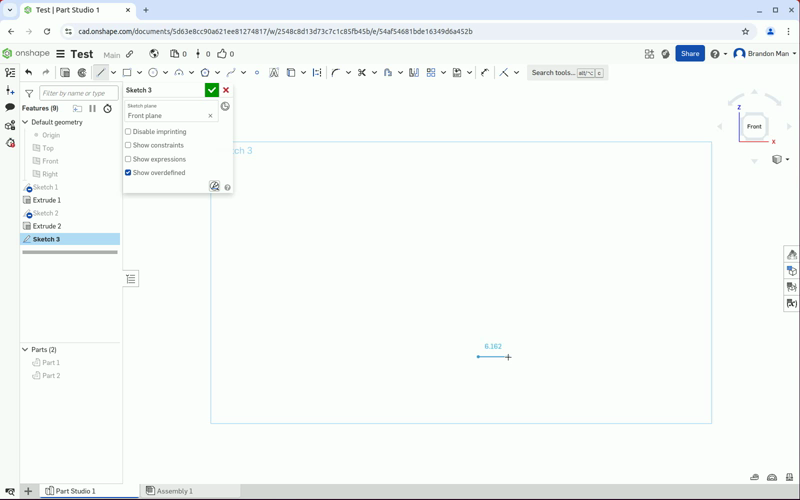
mouse_move(507, 356)
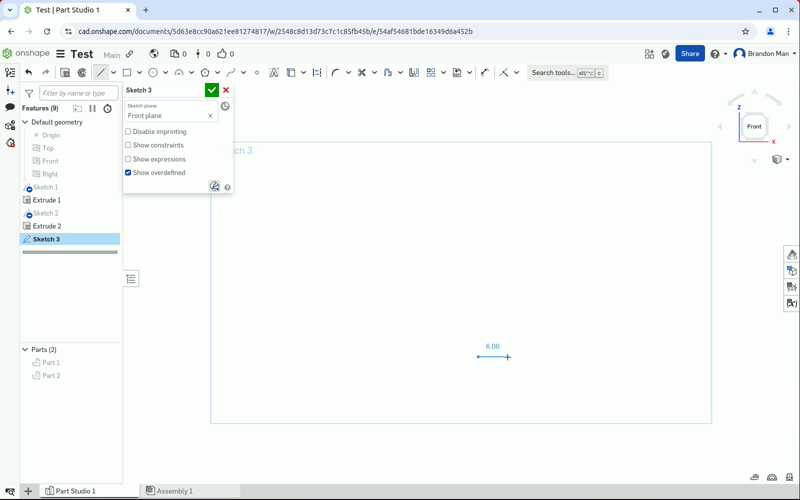
click(507, 356)
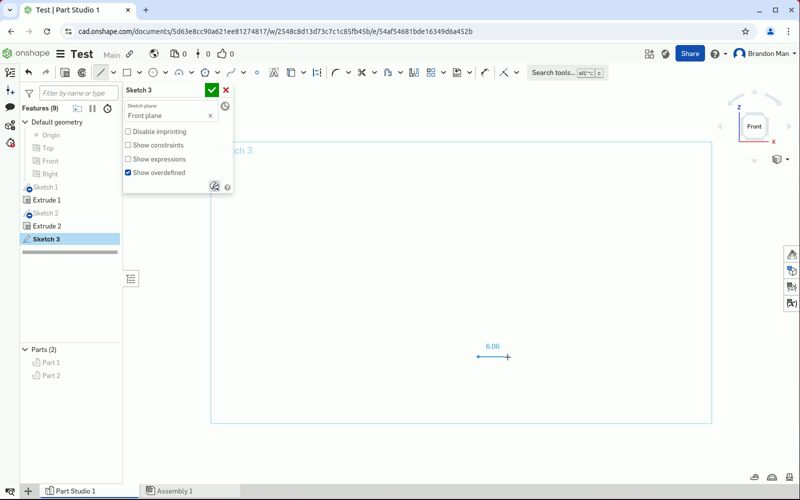
key_up(shift)
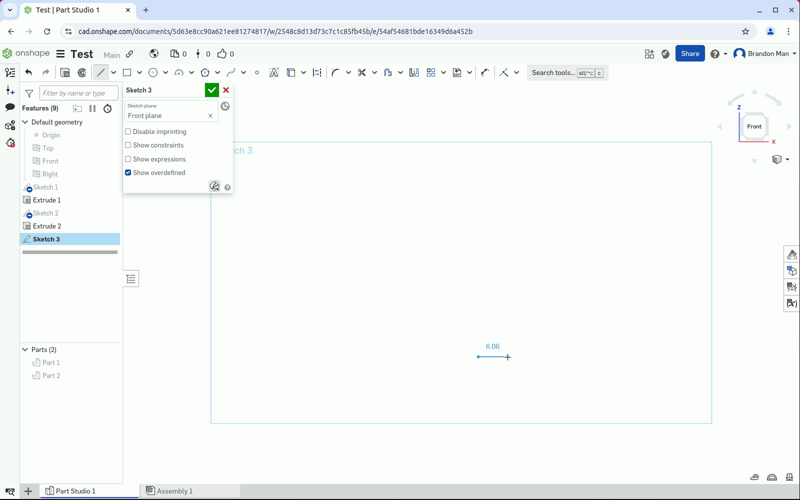
key_down(shift)
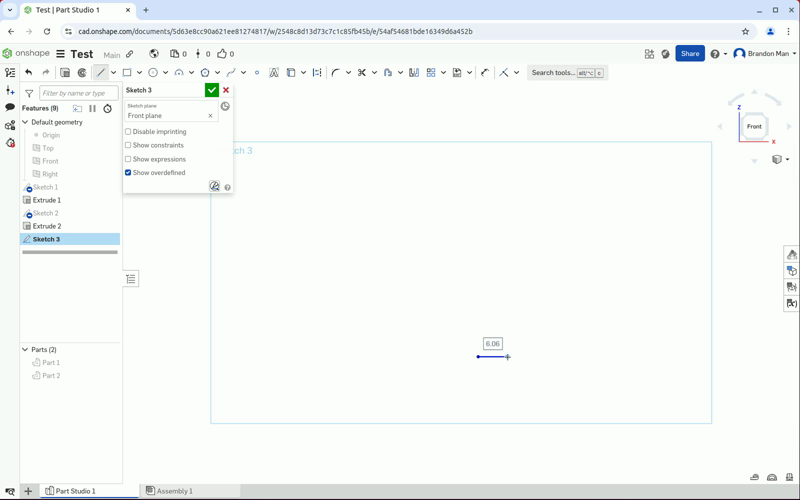
mouse_move(537, 356)
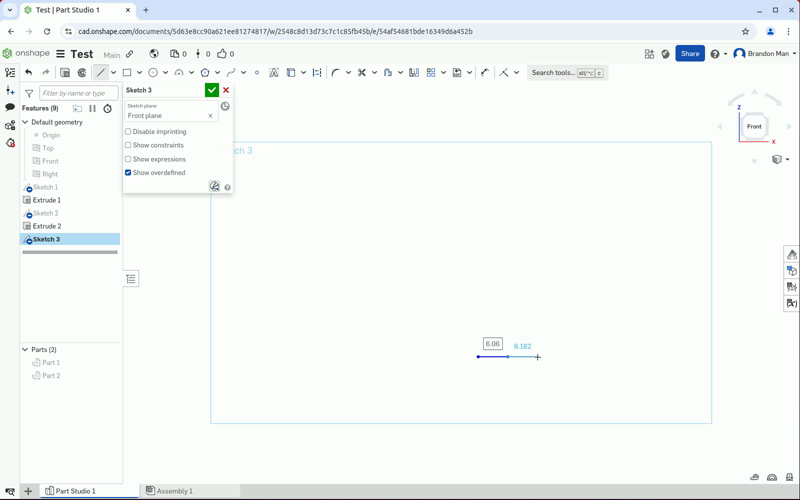
mouse_move(507, 383)
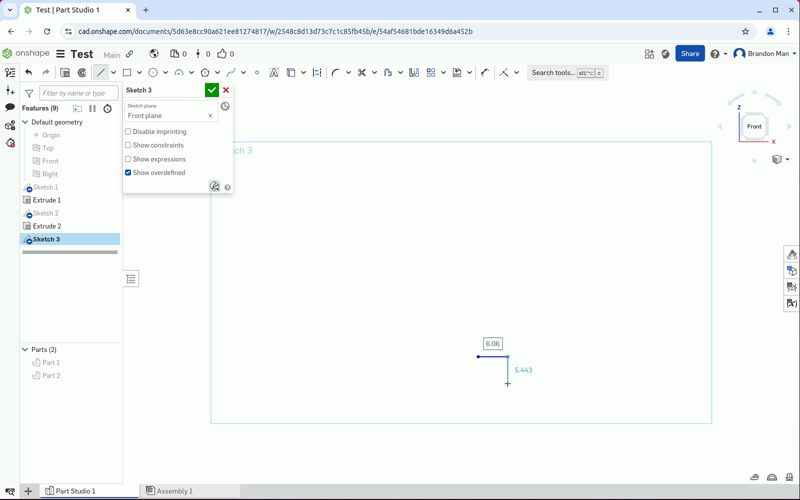
click(507, 383)
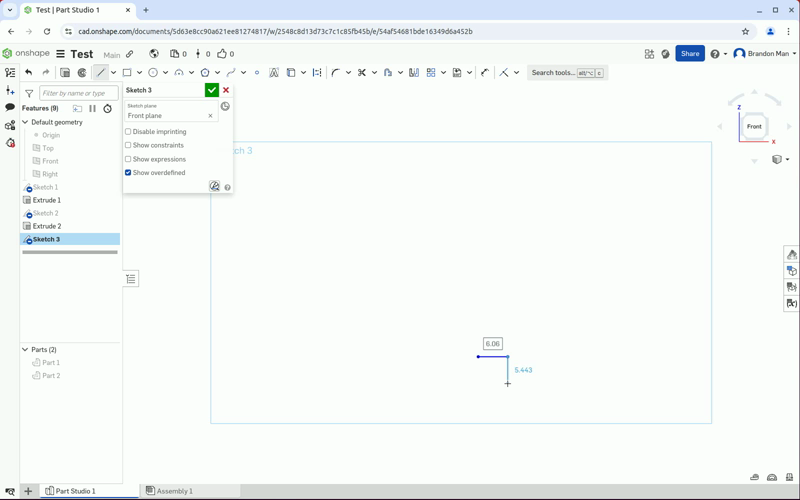
key_up(shift)
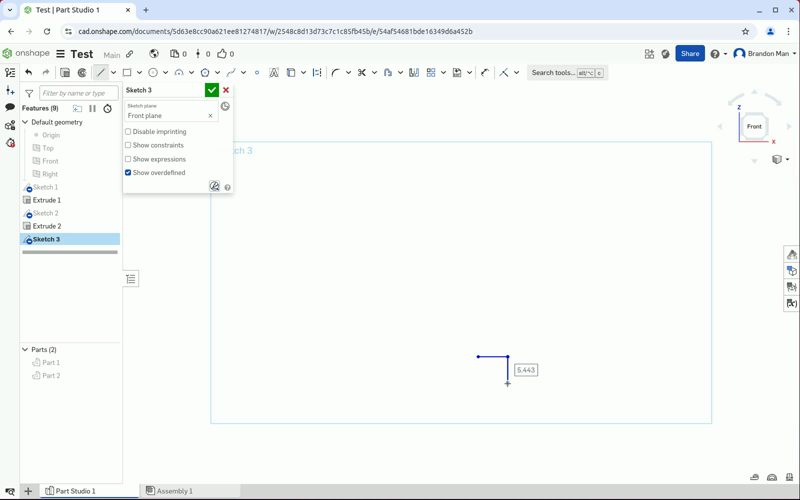
key_down(shift)
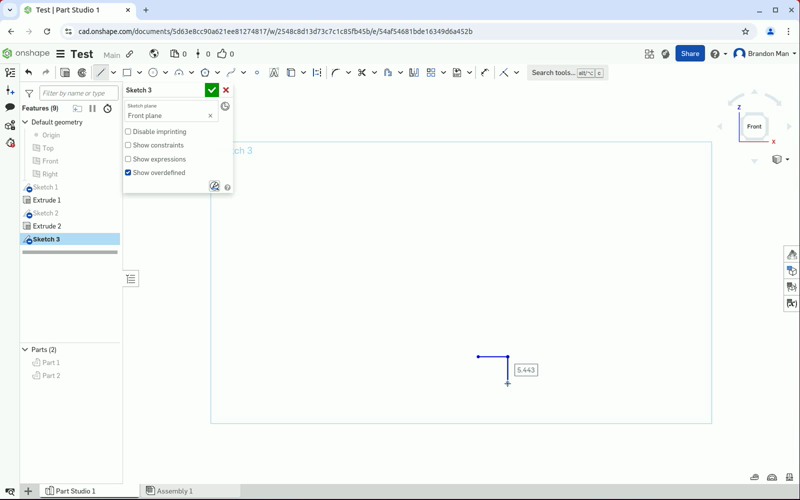
mouse_move(537, 383)
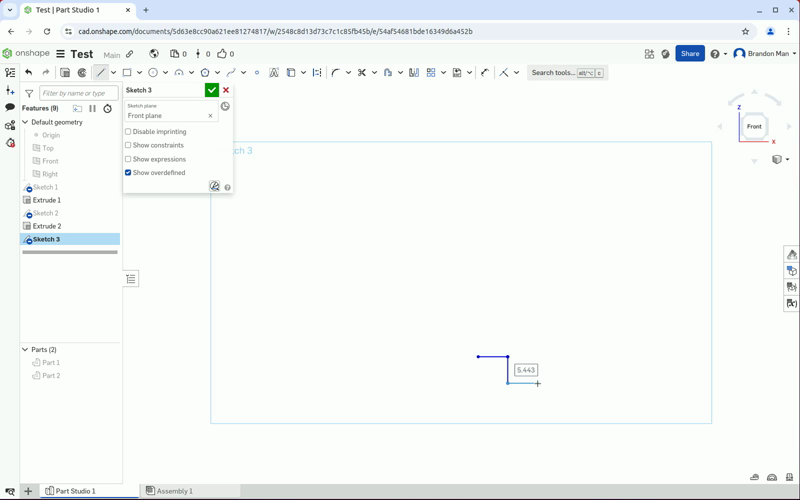
mouse_move(528, 383)
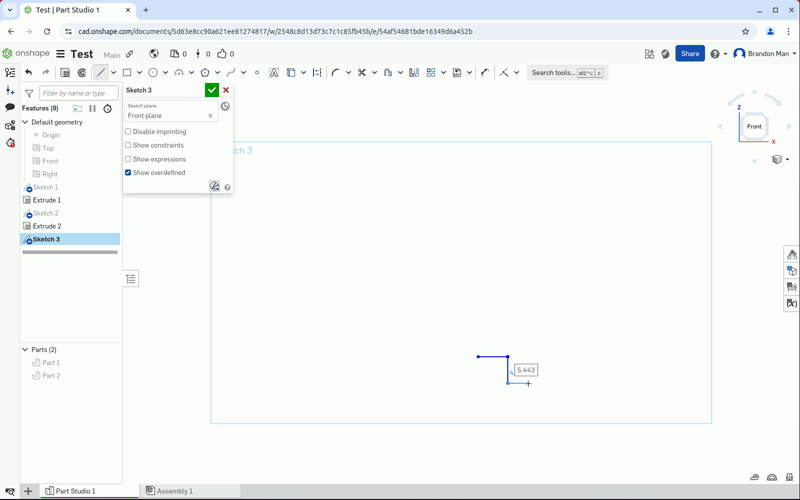
click(528, 383)
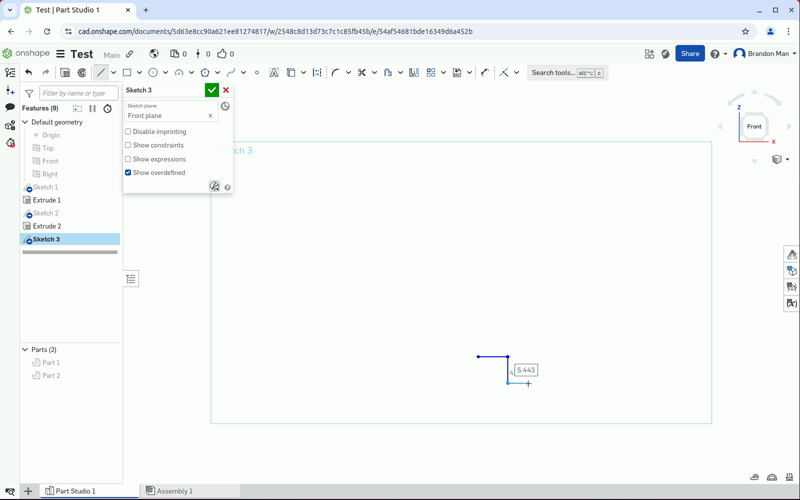
key_up(shift)
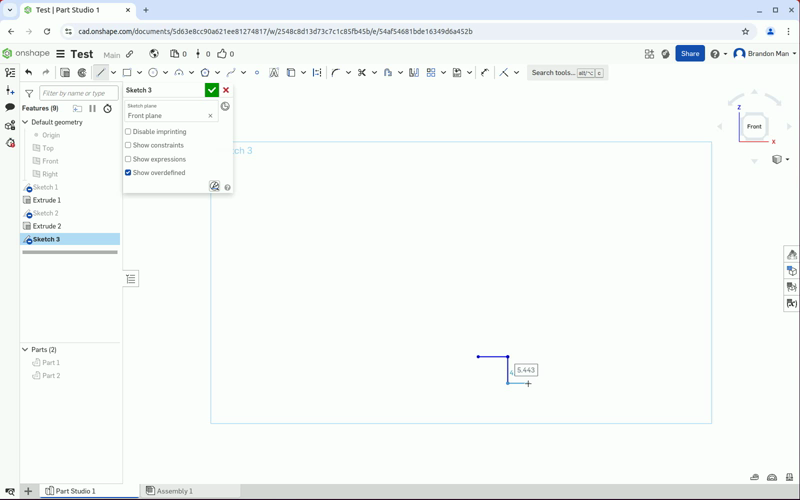
key_down(shift)
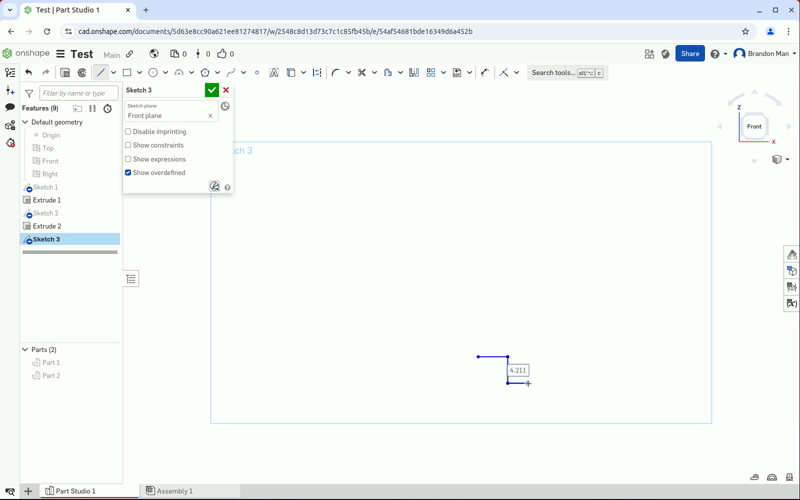
mouse_move(558, 383)
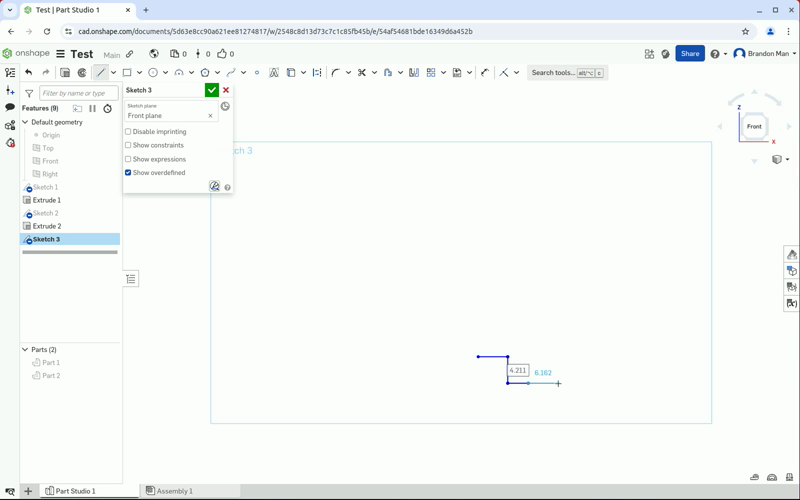
mouse_move(528, 357)
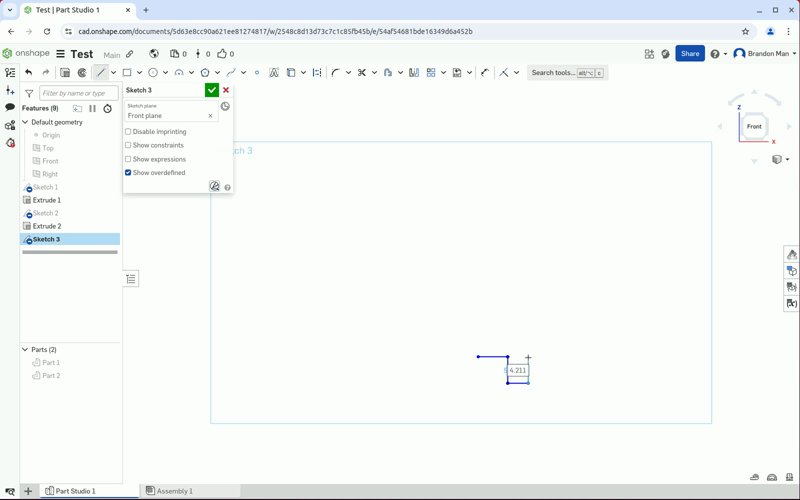
click(528, 357)
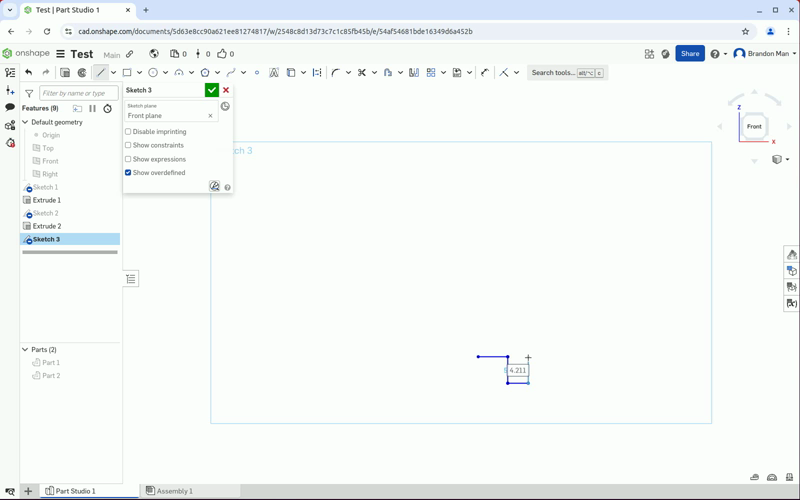
key_up(shift)
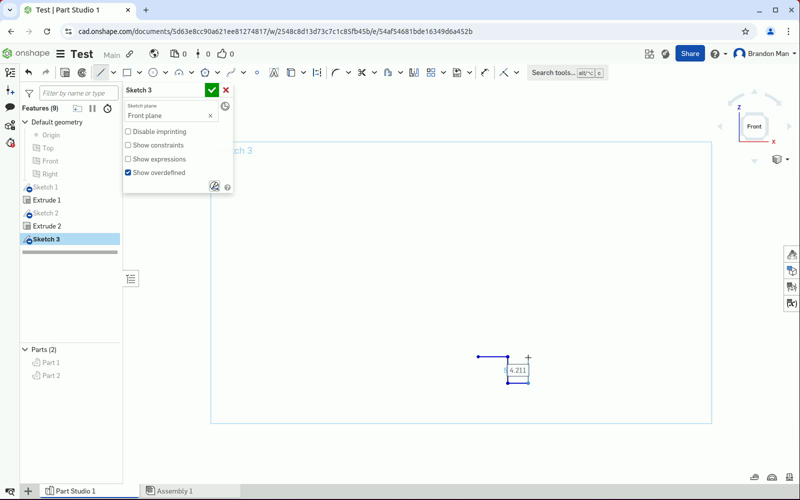
key_down(shift)
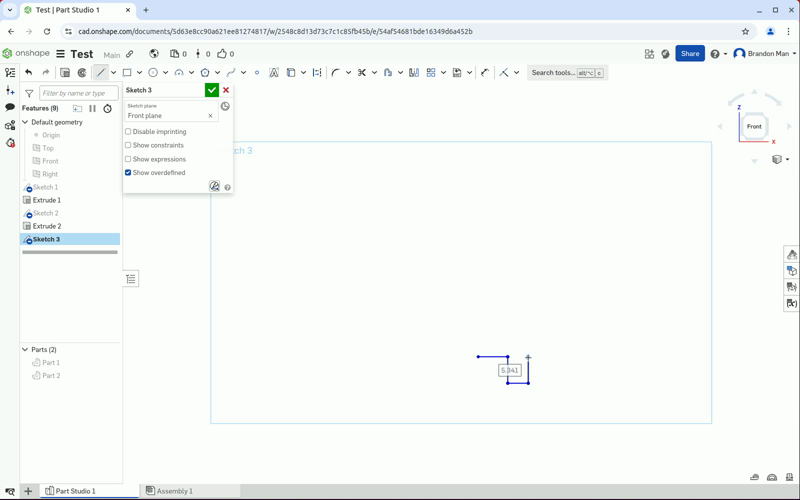
mouse_move(558, 357)
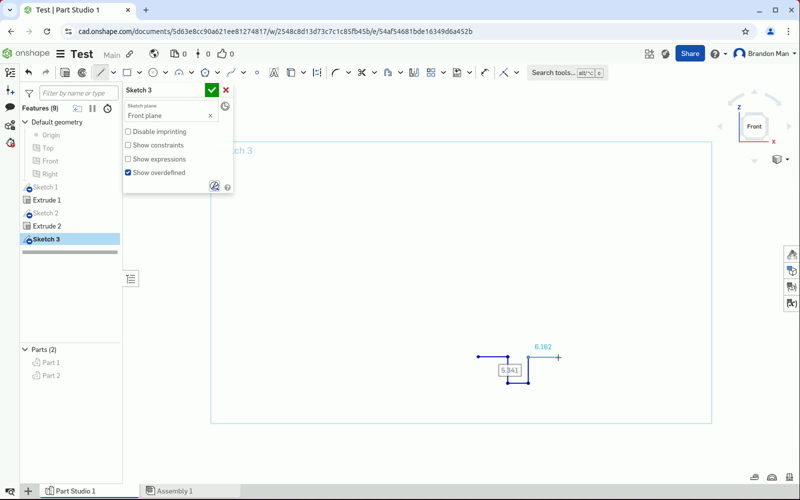
mouse_move(544, 357)
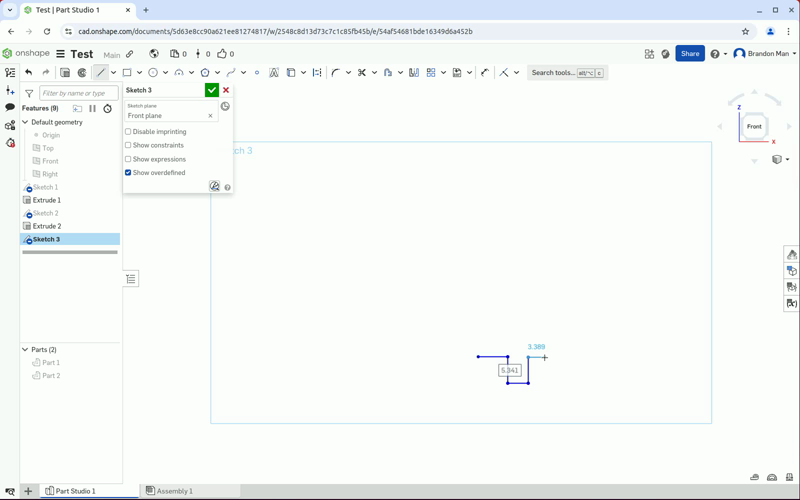
click(544, 357)
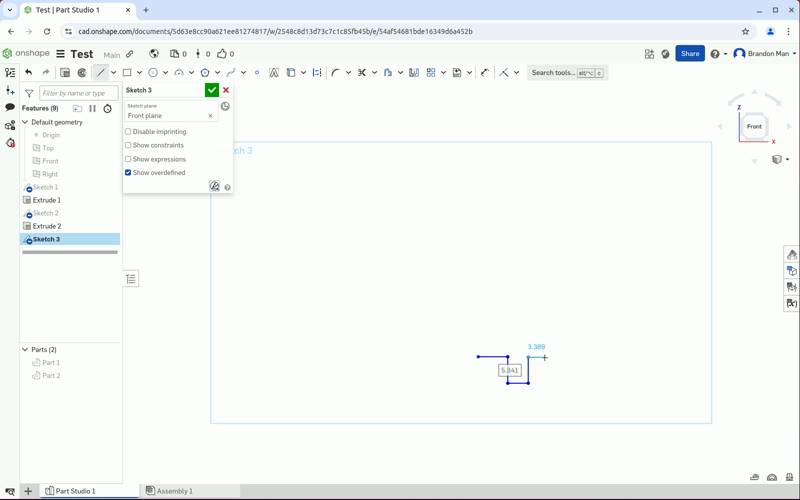
key_up(shift)
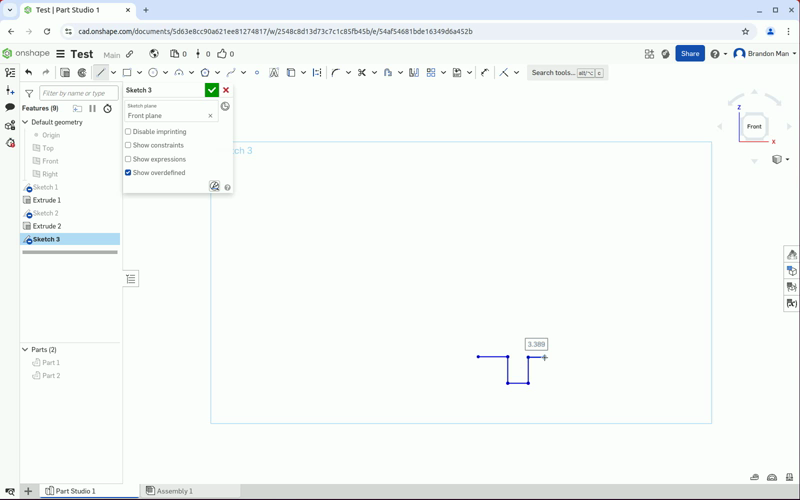
key_down(shift)
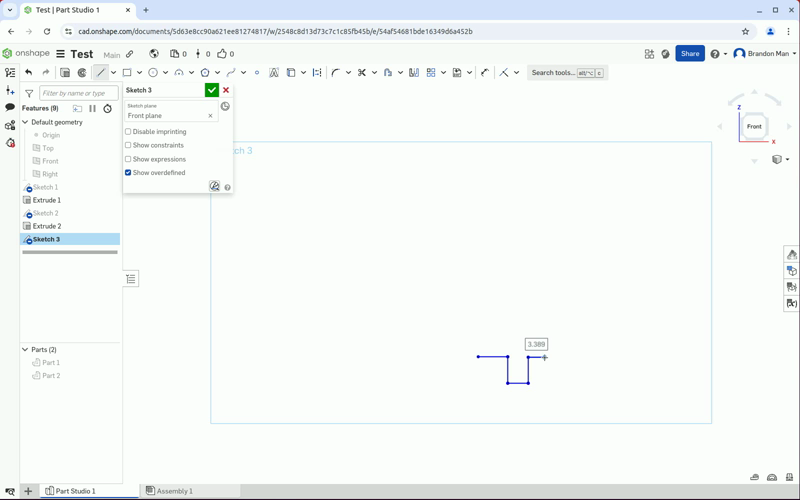
mouse_move(574, 357)
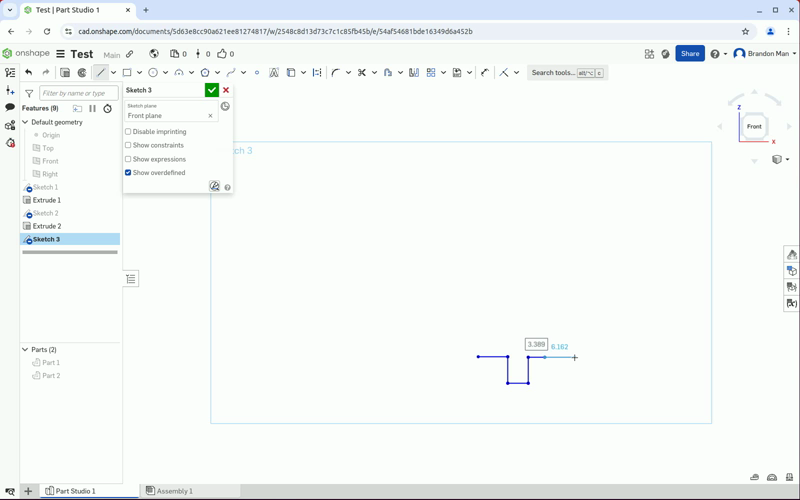
mouse_move(544, 329)
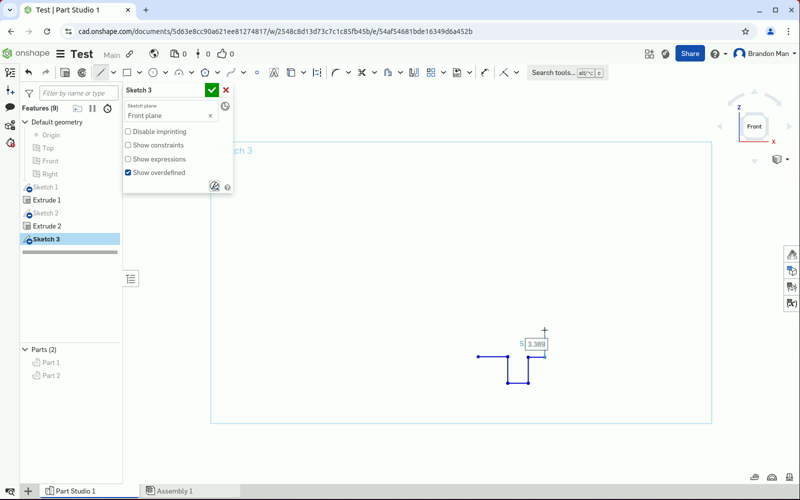
click(544, 329)
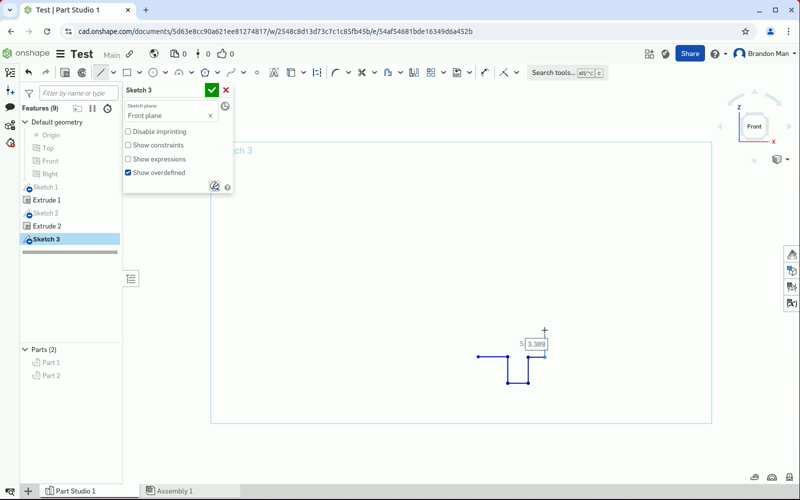
key_up(shift)
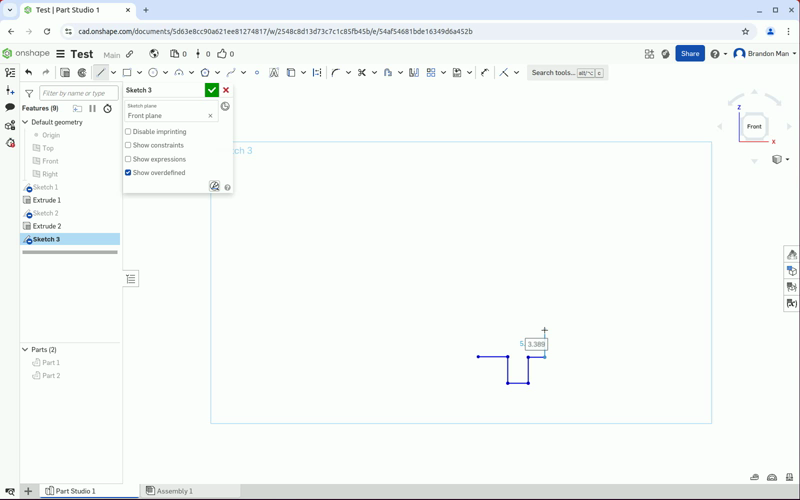
key_down(shift)
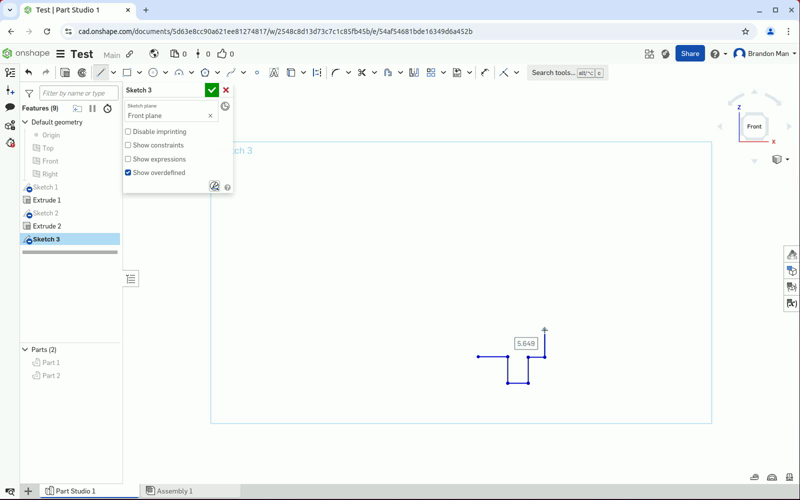
mouse_move(574, 329)
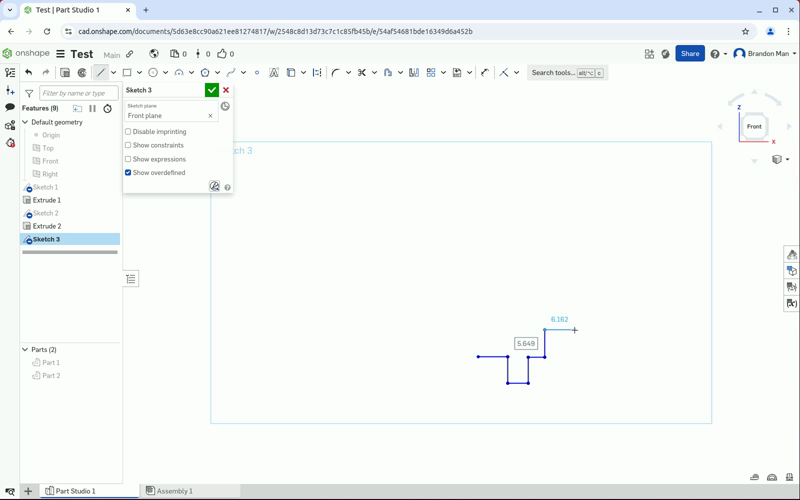
mouse_move(534, 329)
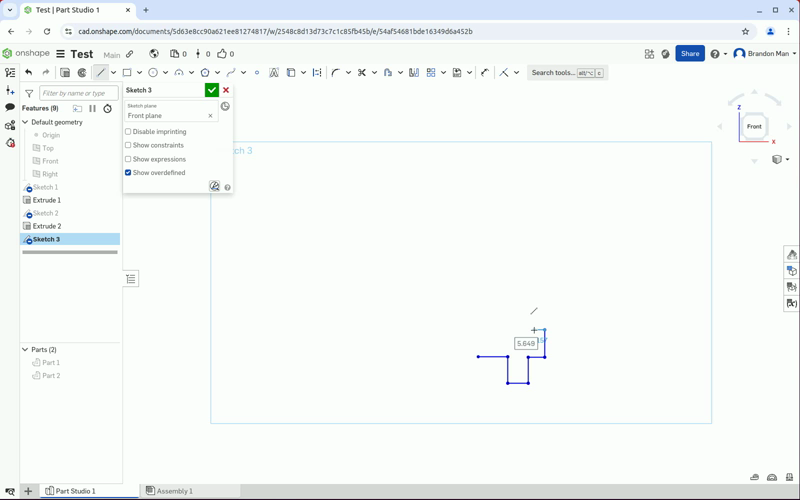
click(534, 329)
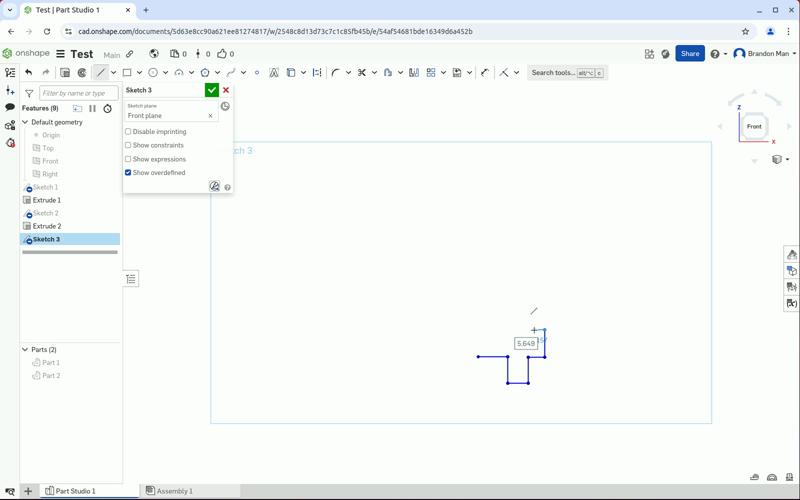
key_up(shift)
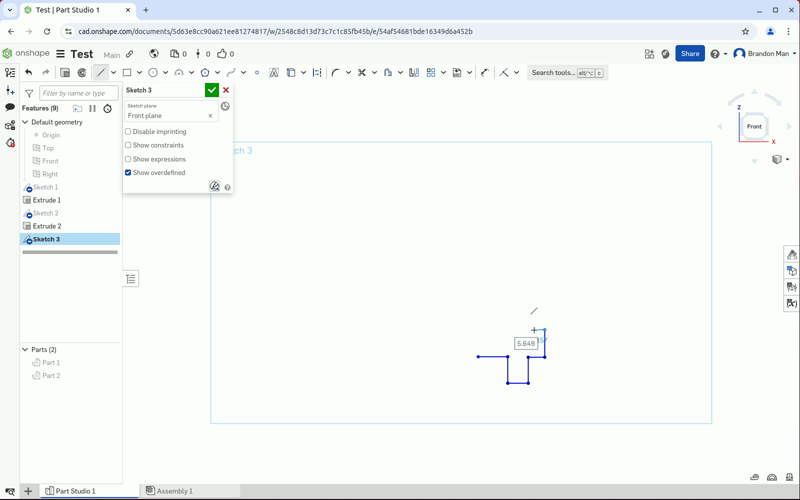
key_down(shift)
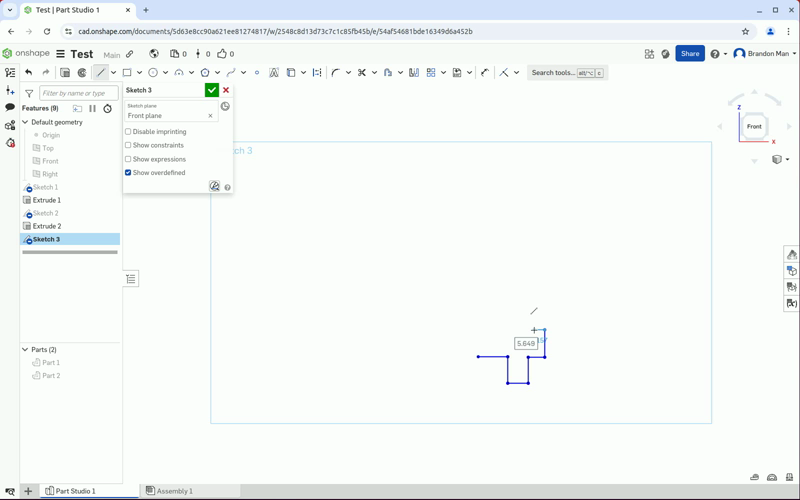
mouse_move(564, 329)
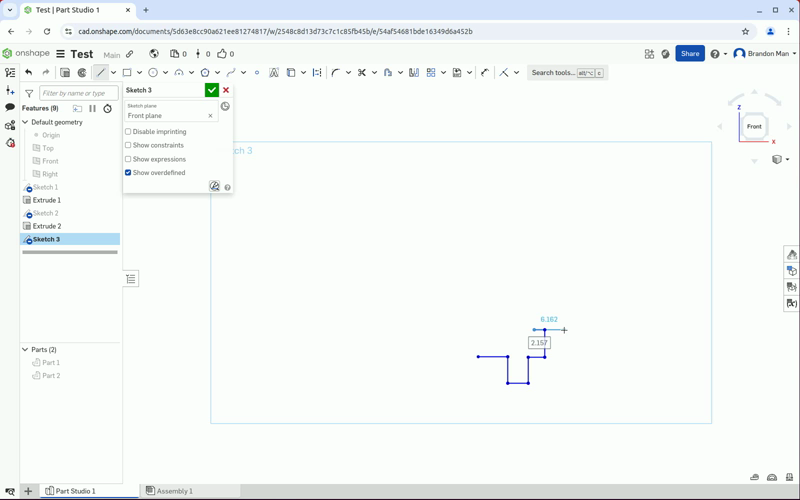
mouse_move(488, 329)
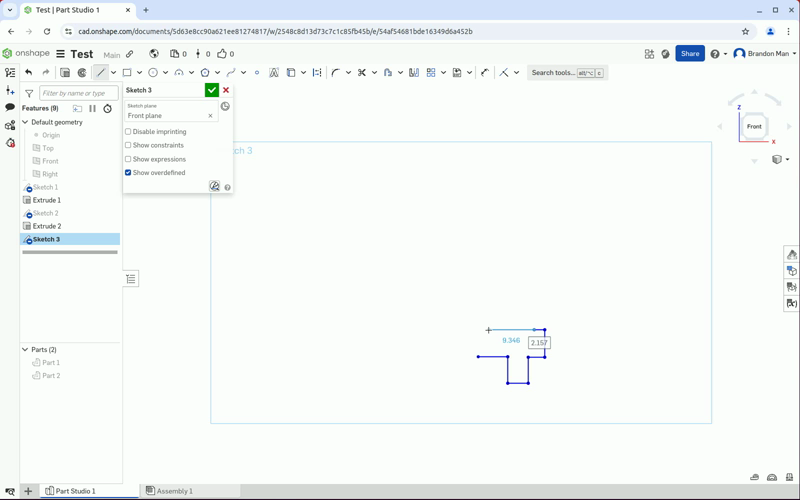
click(488, 329)
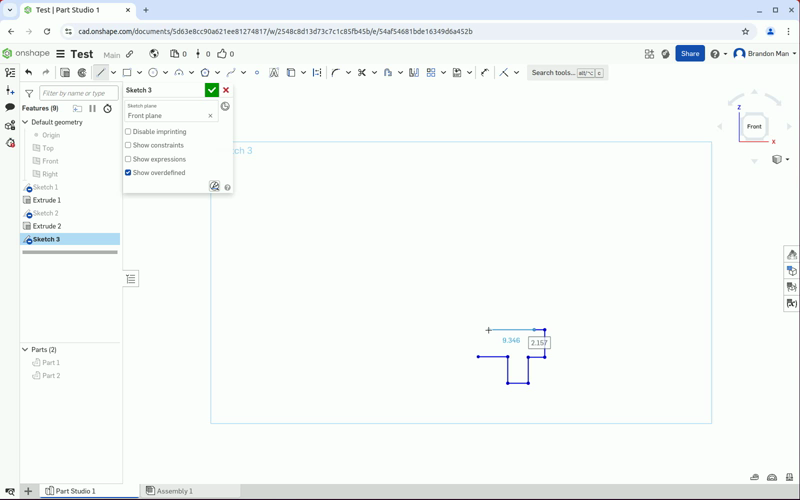
key_up(shift)
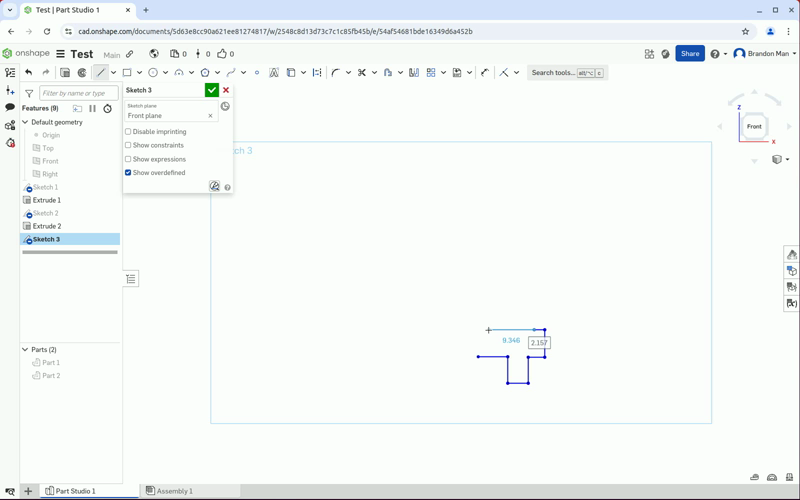
key_down(shift)
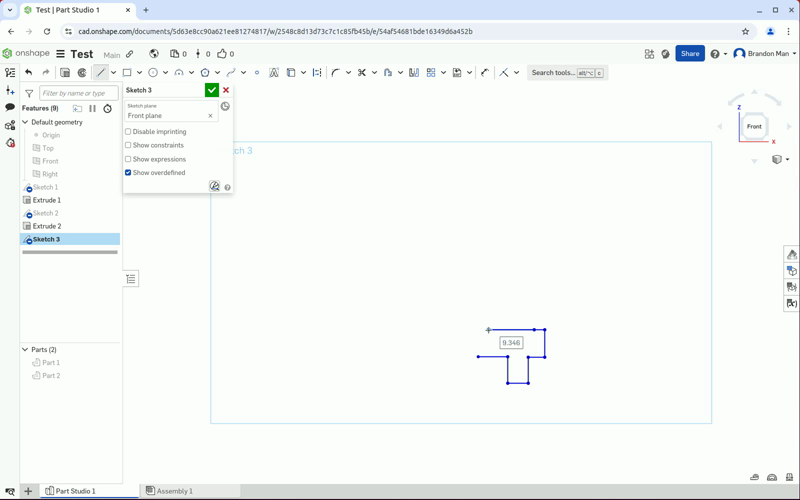
mouse_move(518, 329)
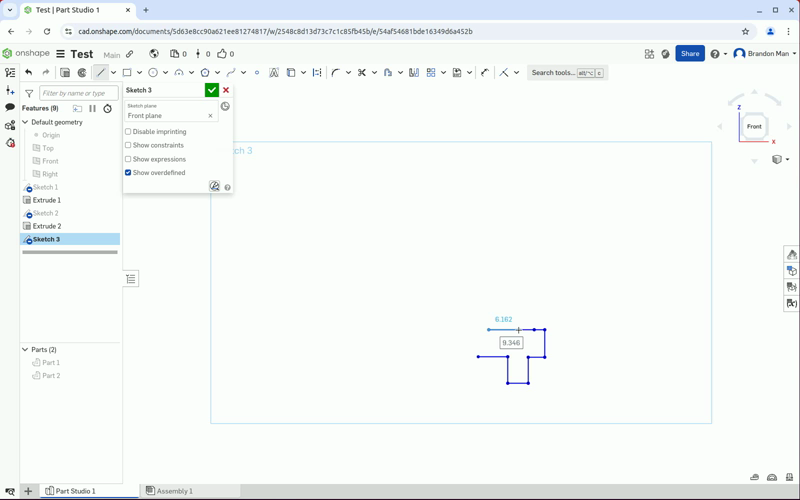
mouse_move(478, 328)
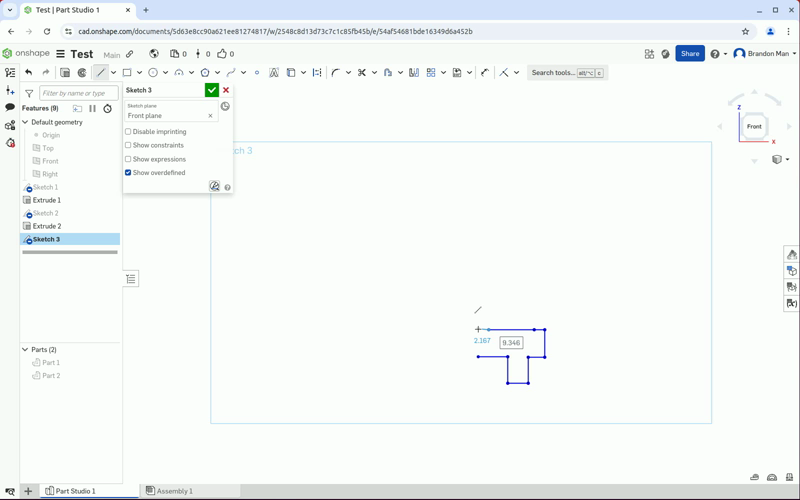
click(478, 328)
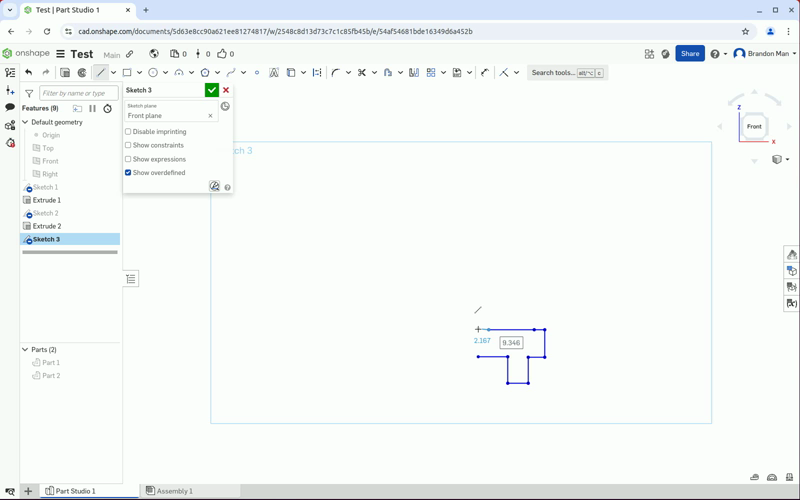
key_up(shift)
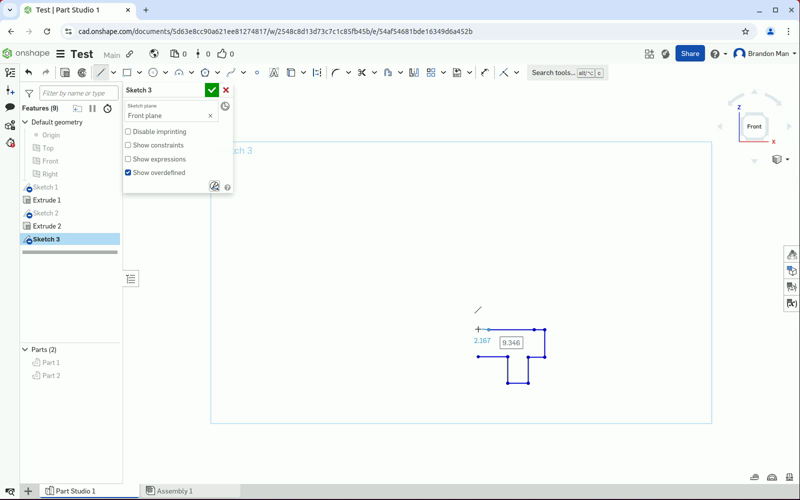
mouse_move(508, 328)
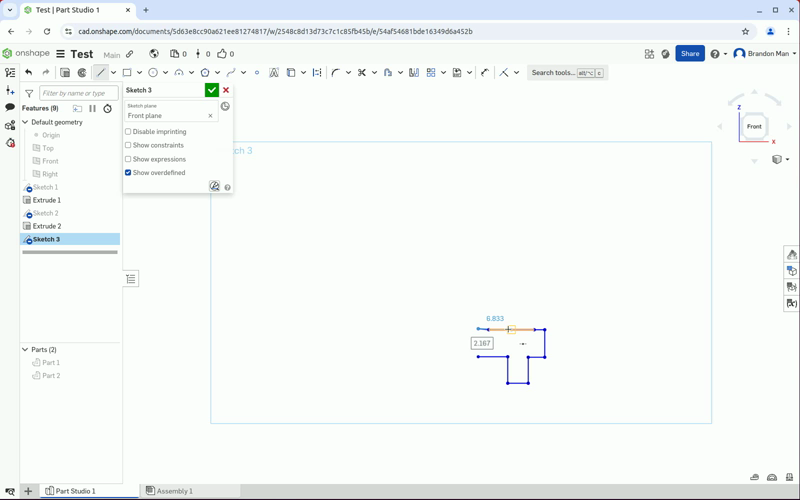
key_down(shift)
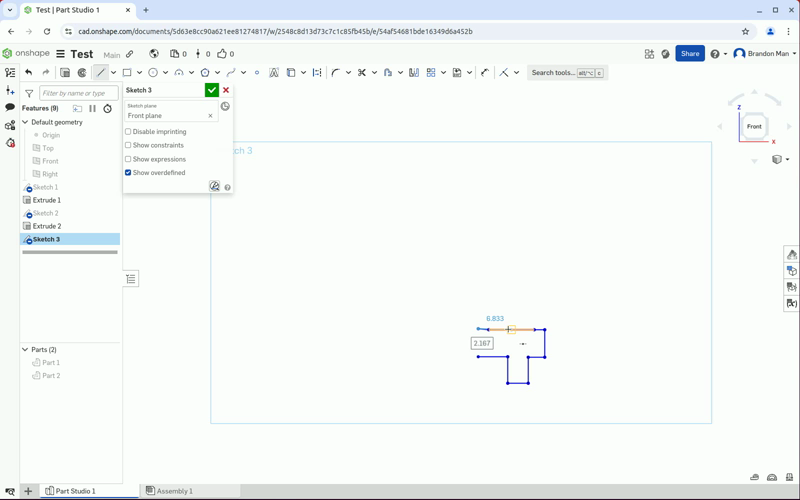
mouse_move(478, 356)
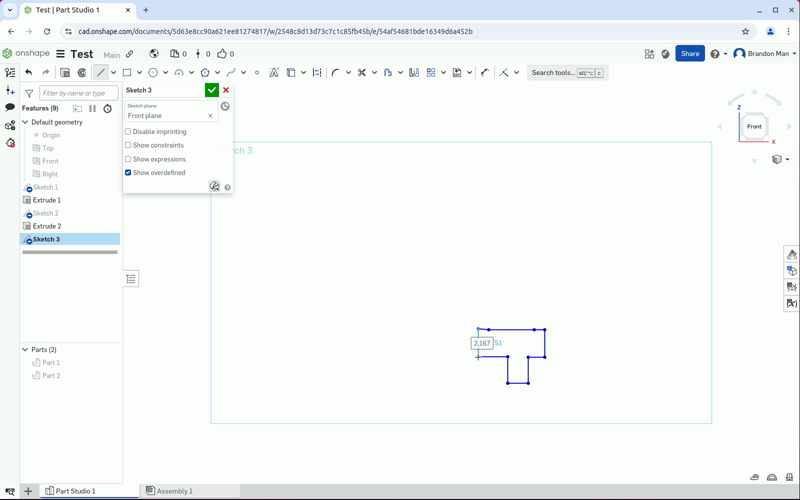
key_up(shift)
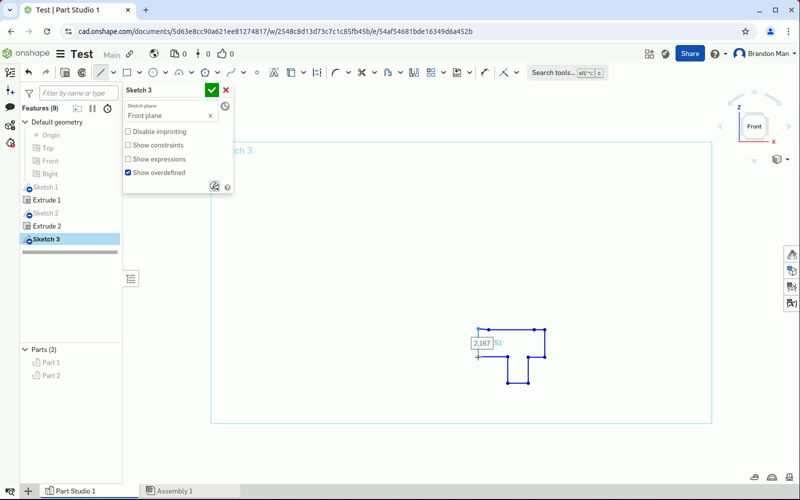
click(478, 356)
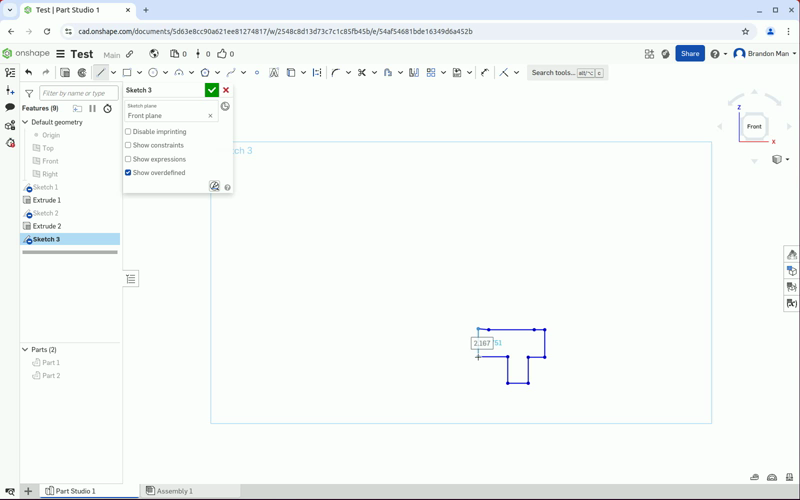
key(esc)
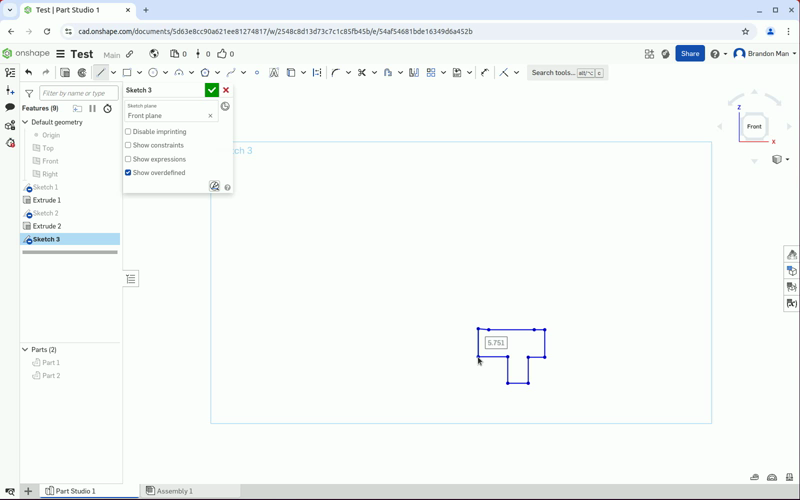
mouse_move(507, 333)
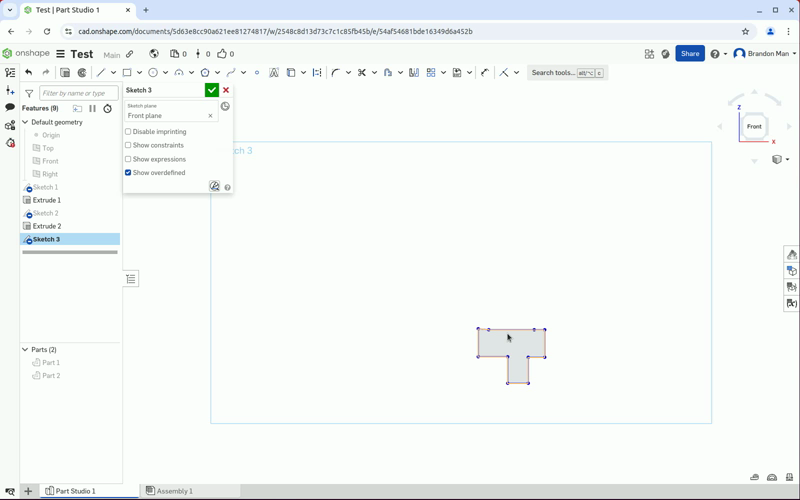
click(507, 333)
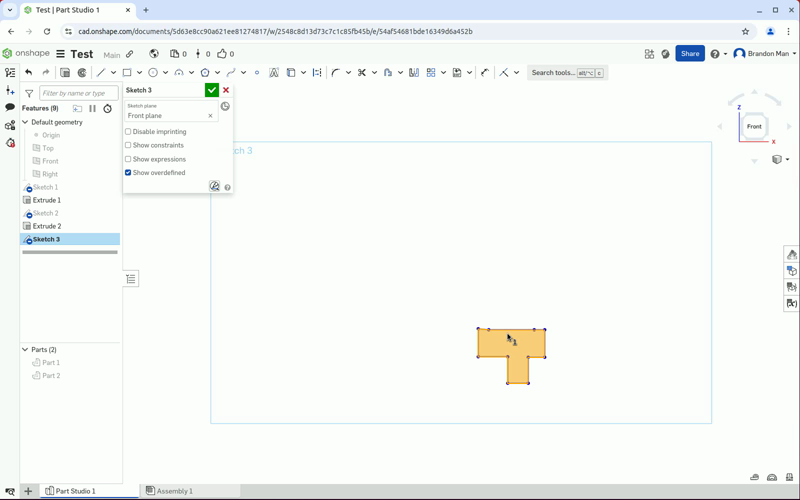
mouse_move(73, 352)
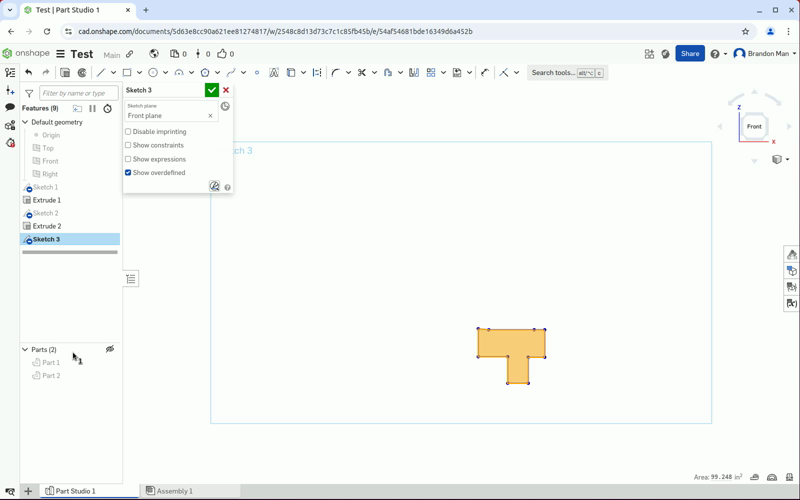
key(shift+y)
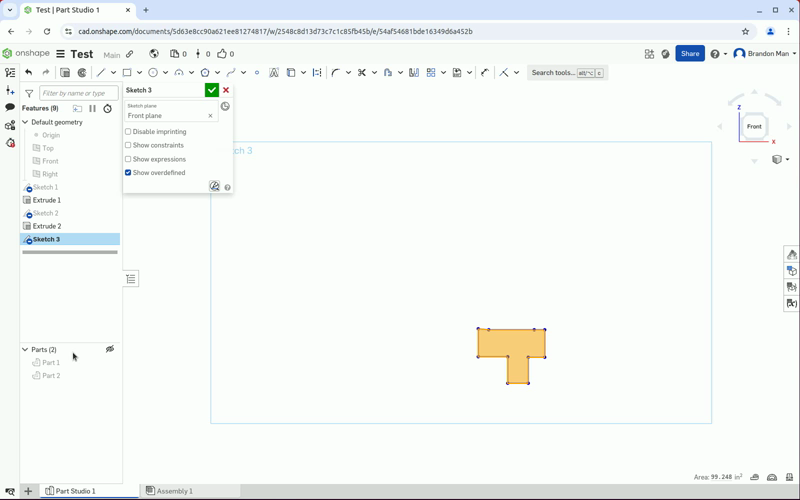
key(shift+e)
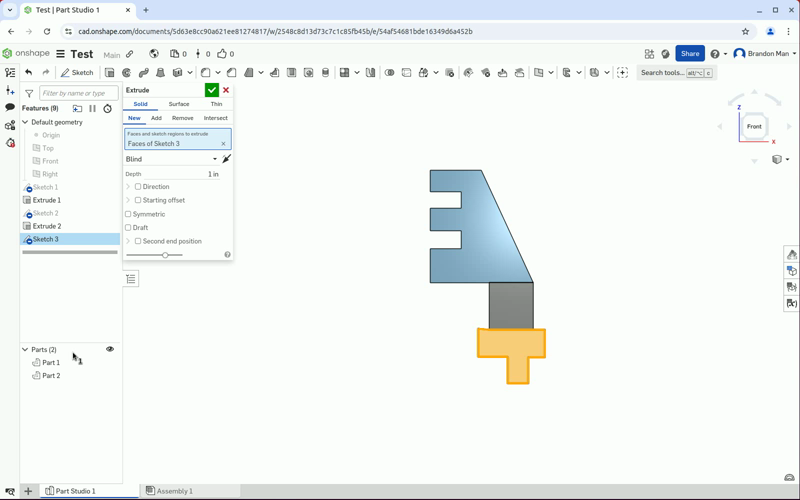
mouse_move(143, 106)
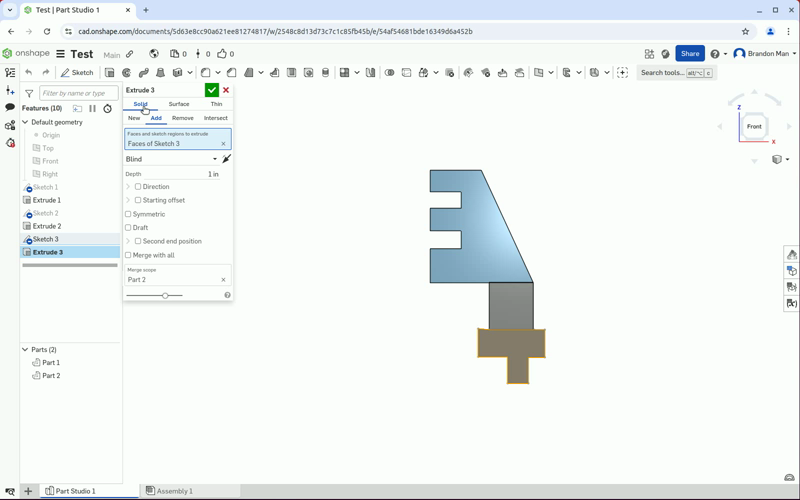
click(143, 106)
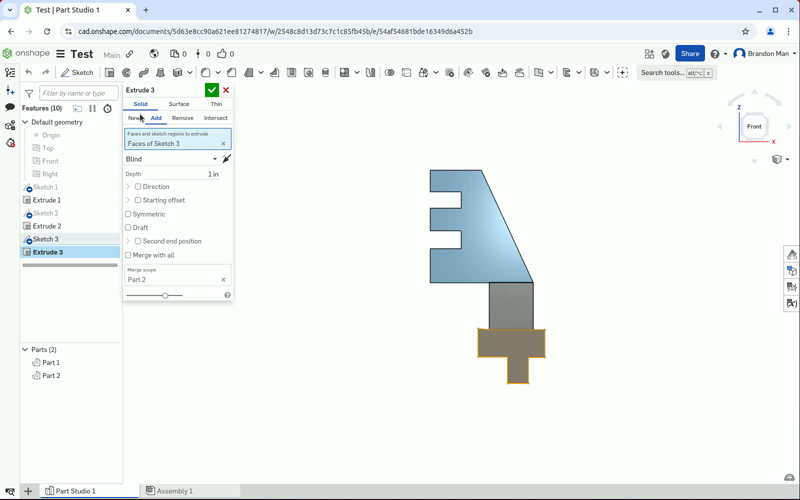
mouse_move(137, 120)
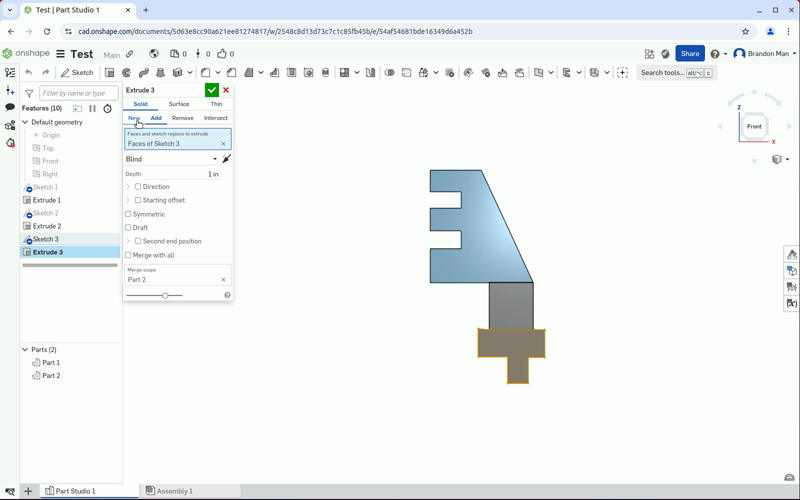
click(137, 120)
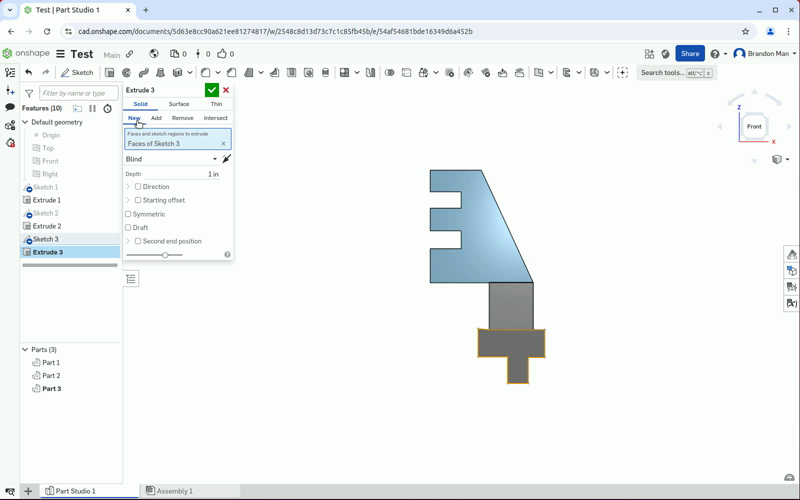
key(tab, 4)
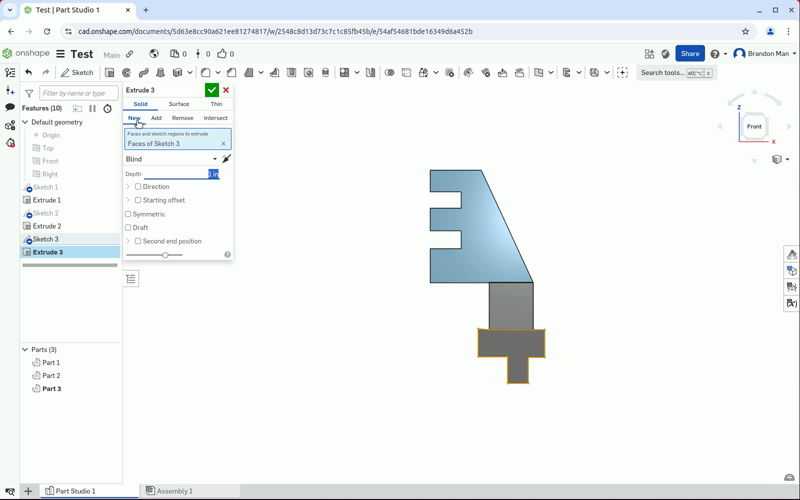
text(10.11)
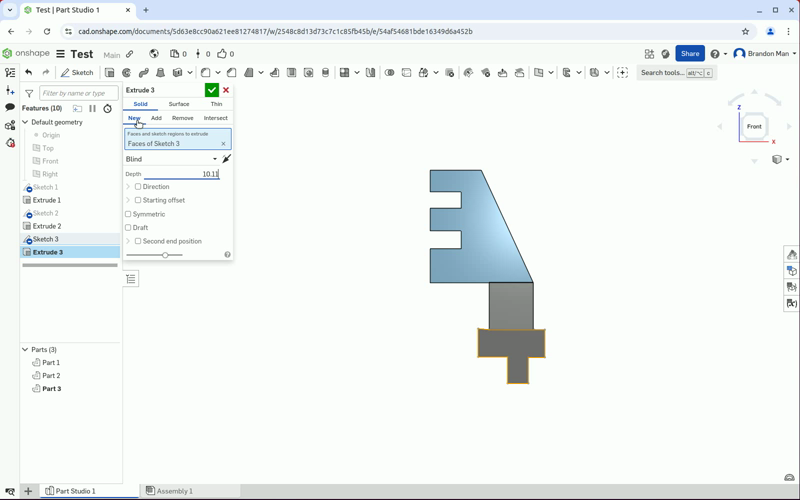
key(tab, 3)
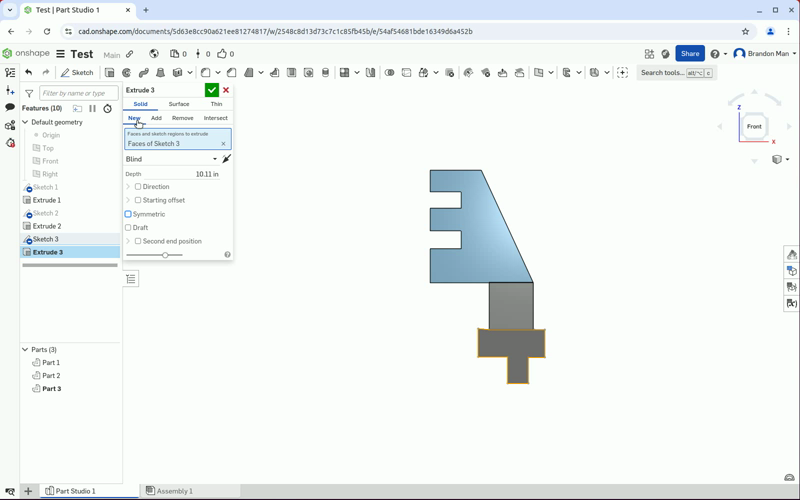
key(space)
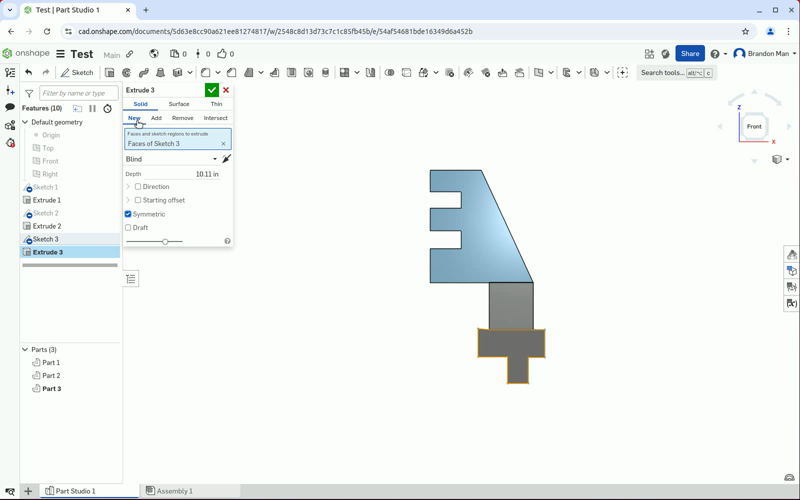
key(enter)
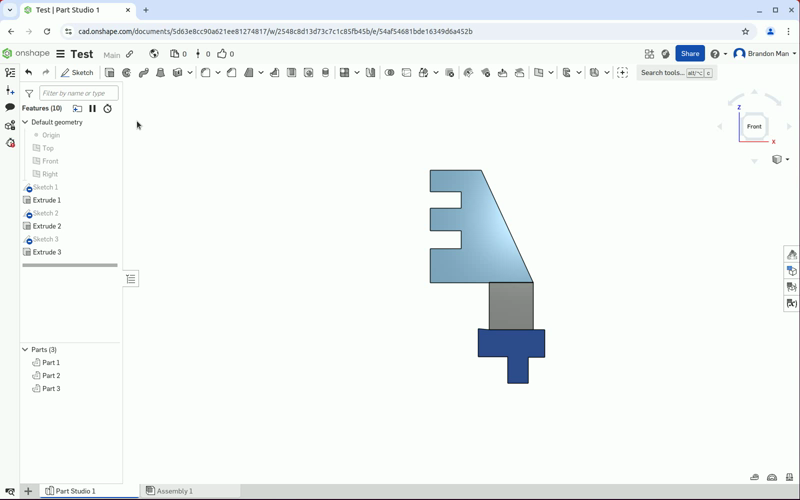
key(shift+h)
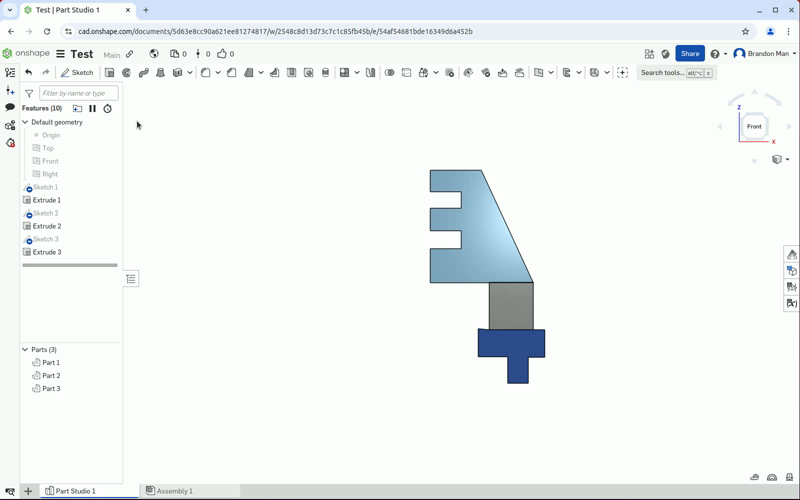
key(shift+h)
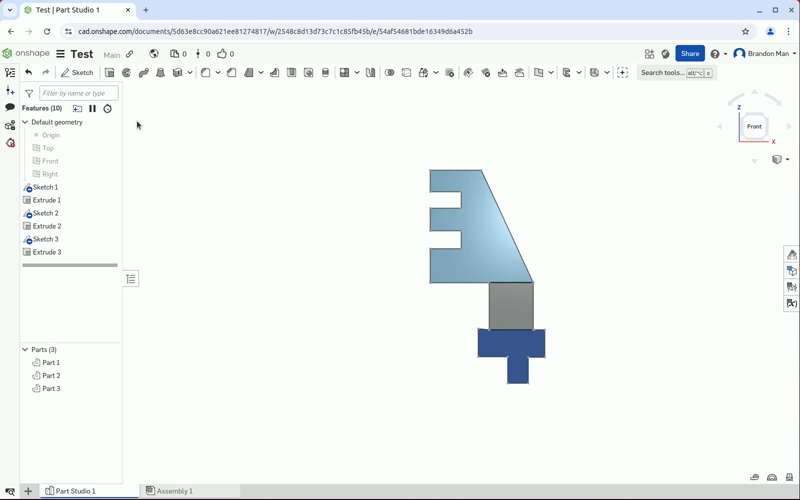
key(shift+7)
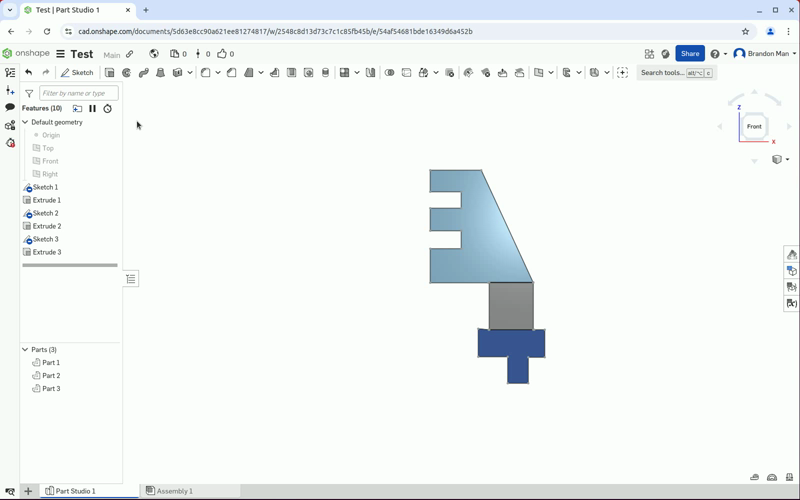
key(left, 2)
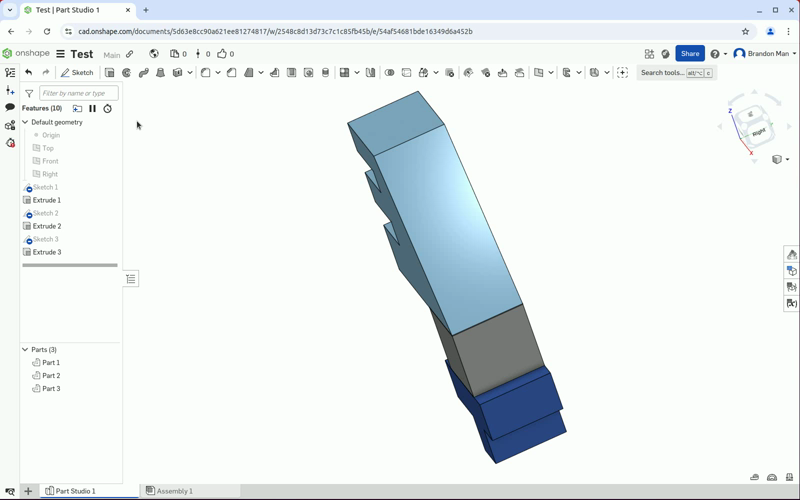
key(down, 2)
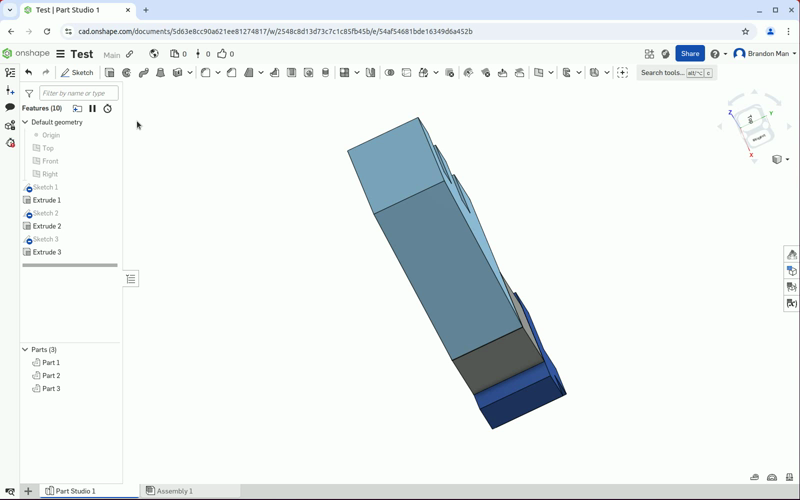
key(up, 2)
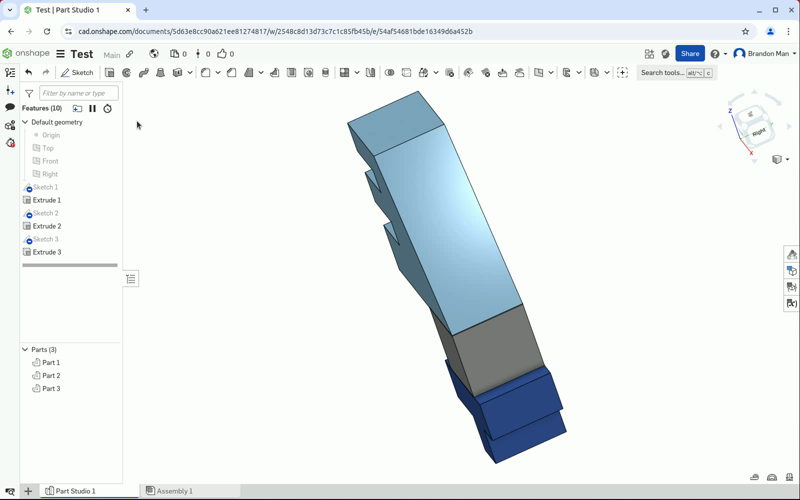
key(right, 2)
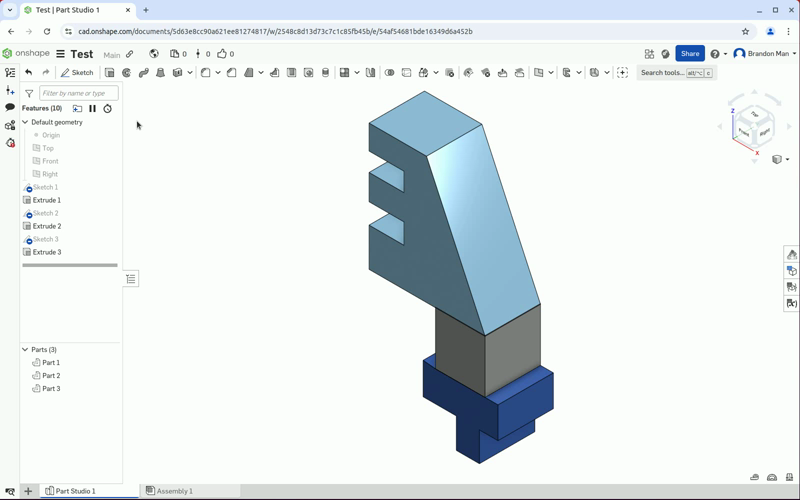
mouse_move(73, 189)
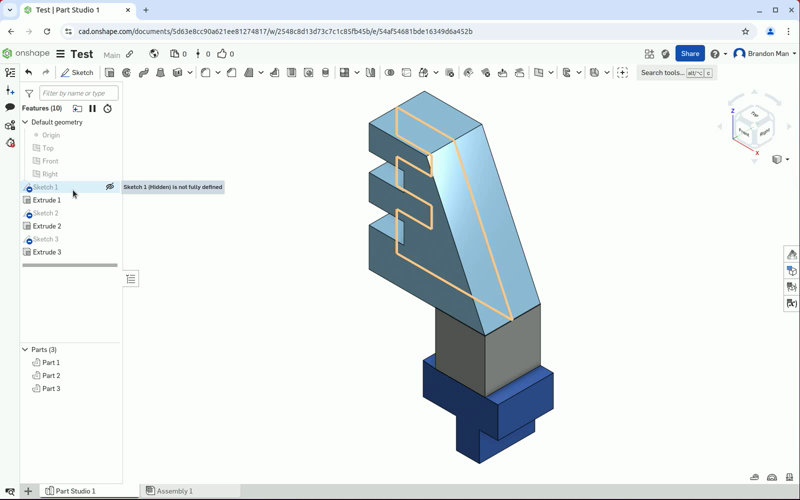
click(73, 189)